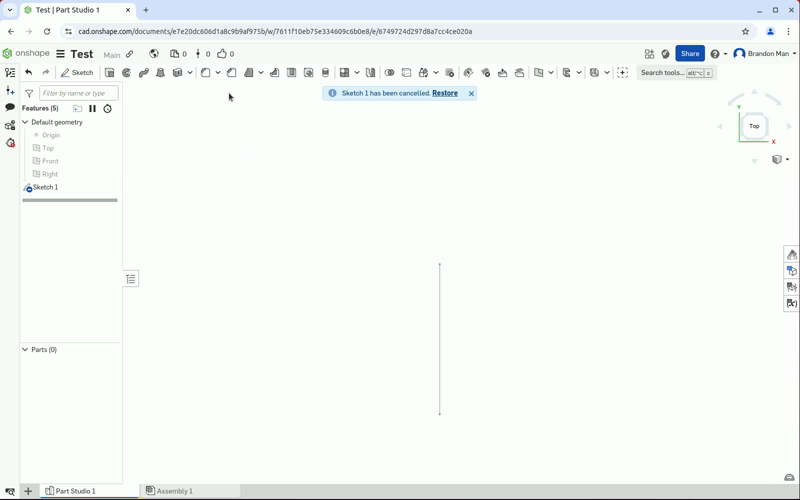
key(shift+h)
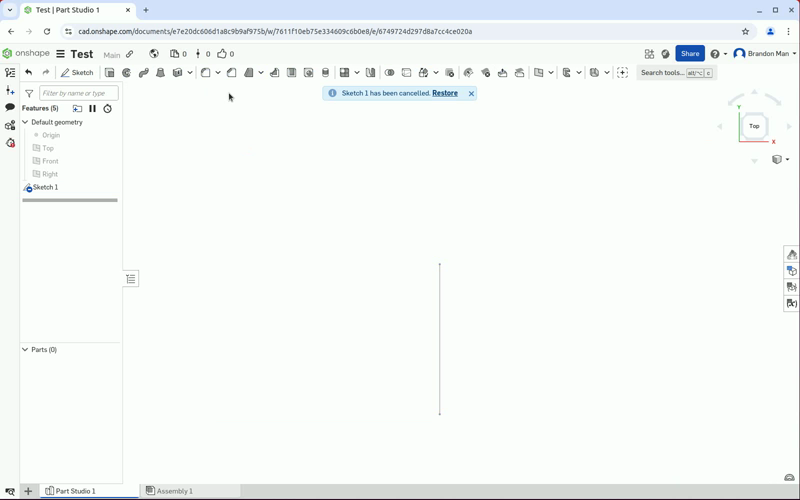
key(shift+s)
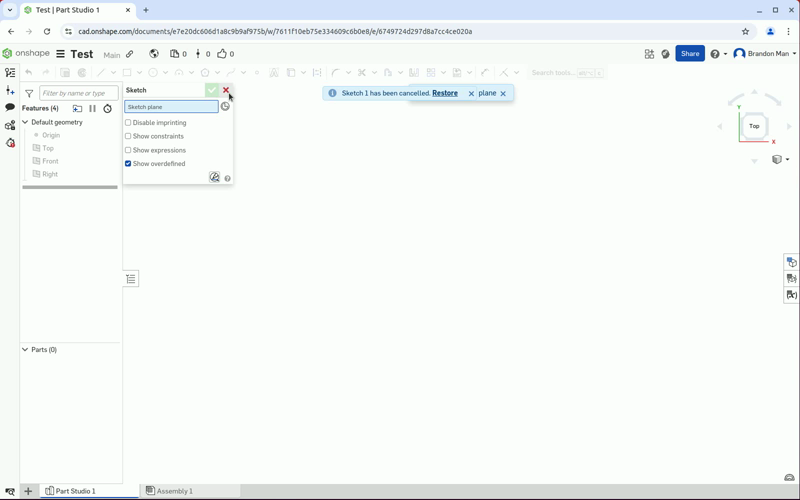
mouse_move(73, 150)
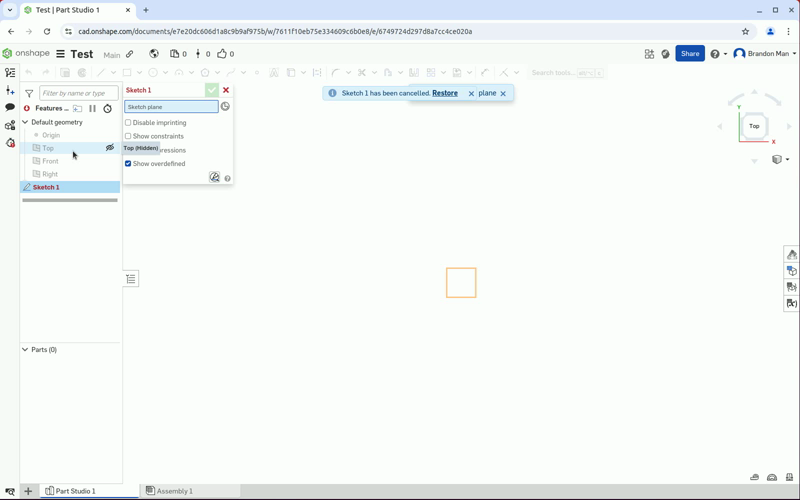
click(73, 150)
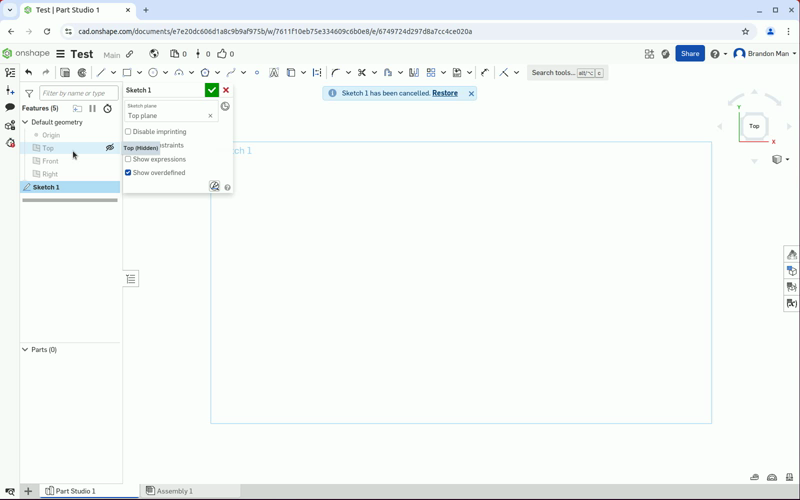
mouse_move(73, 352)
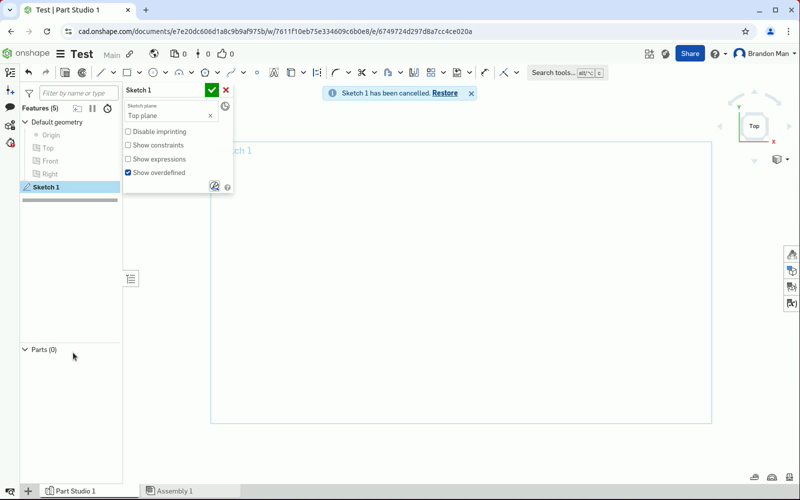
key(y)
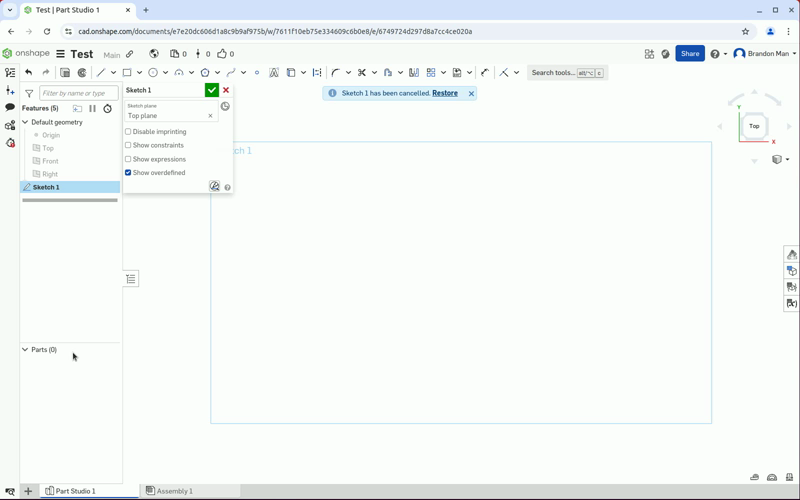
key(l)
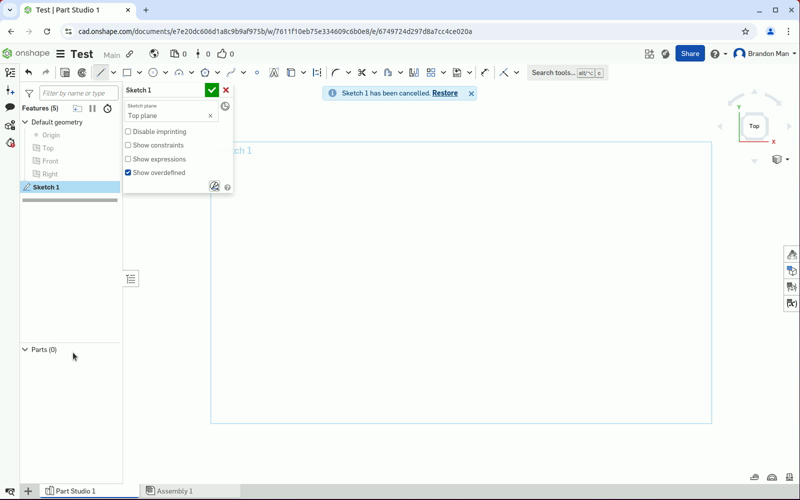
key_down(shift)
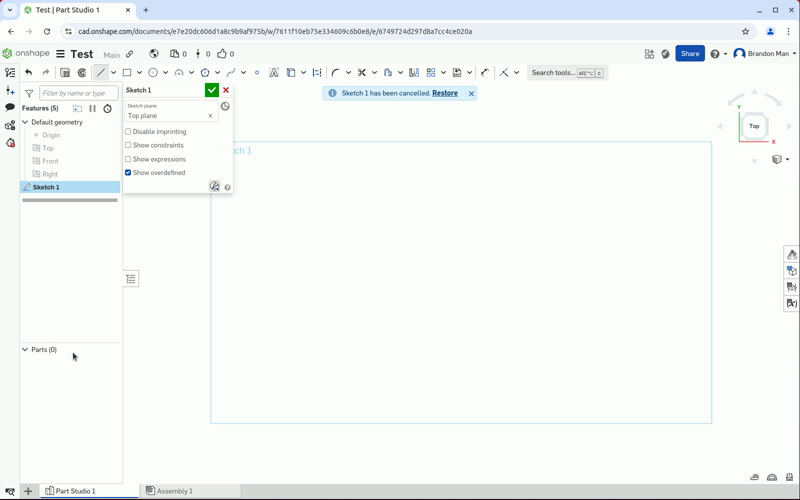
mouse_move(398, 309)
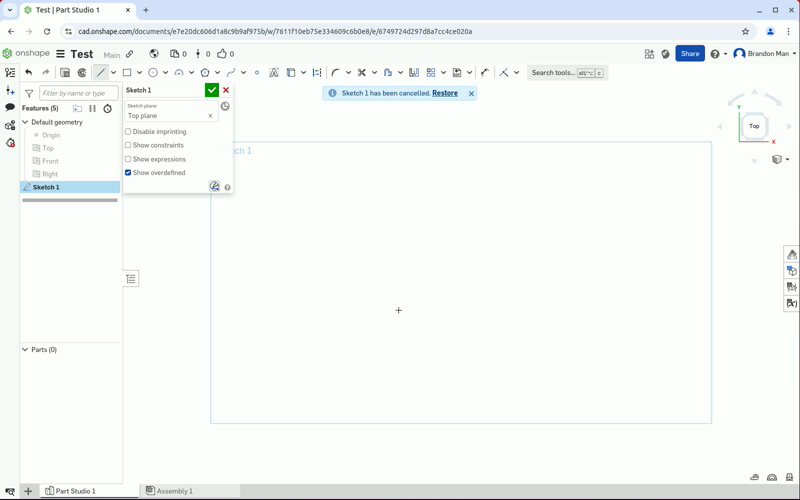
click(398, 309)
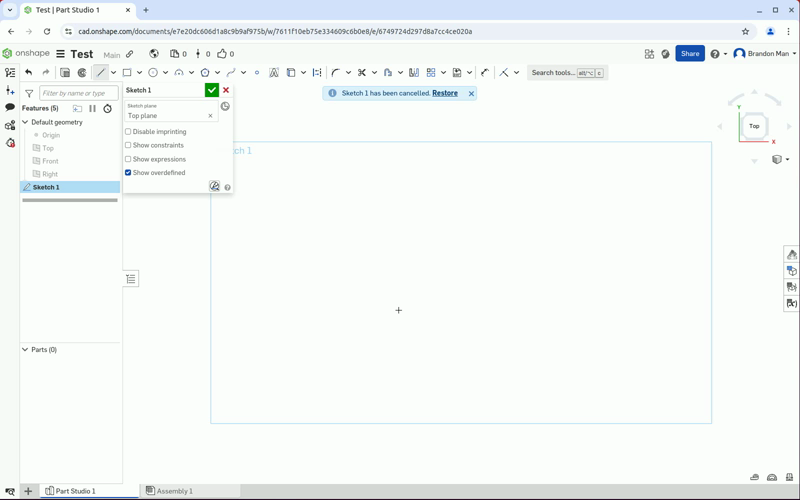
key_up(shift)
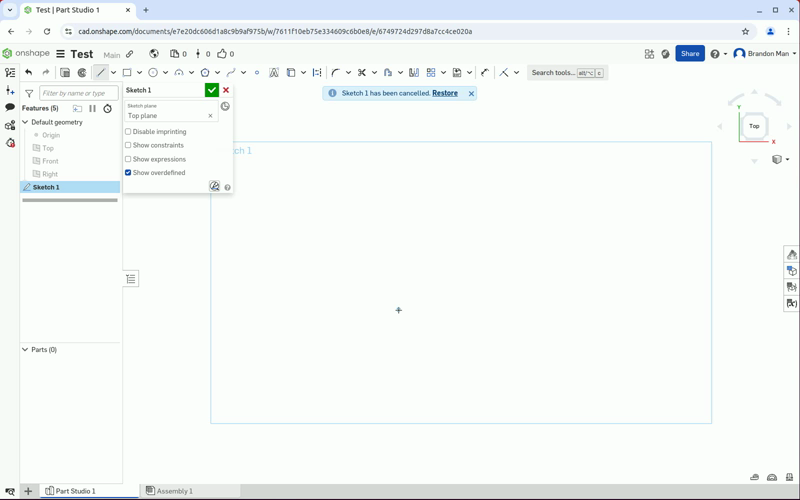
key_down(shift)
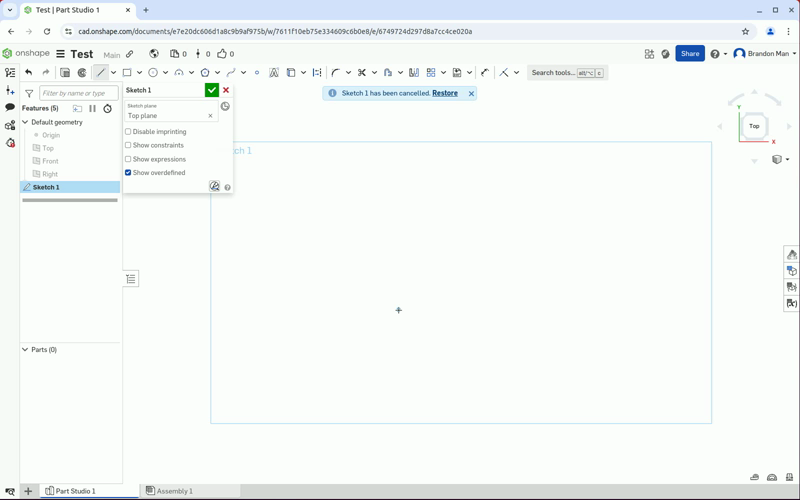
mouse_move(522, 309)
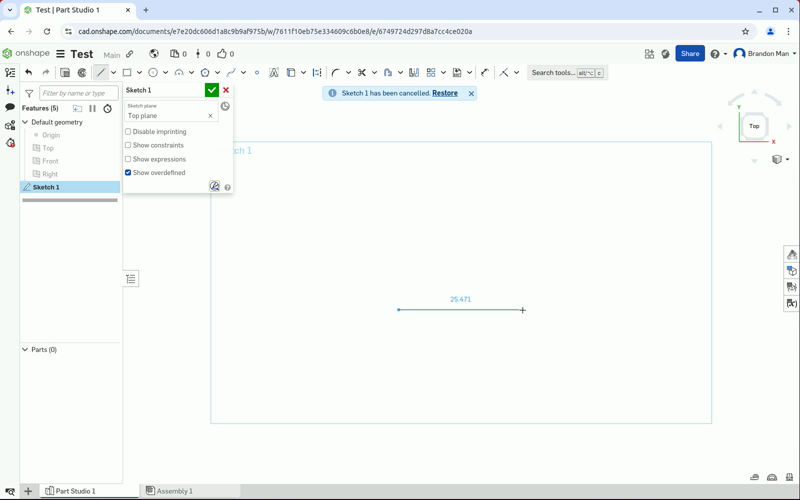
click(522, 309)
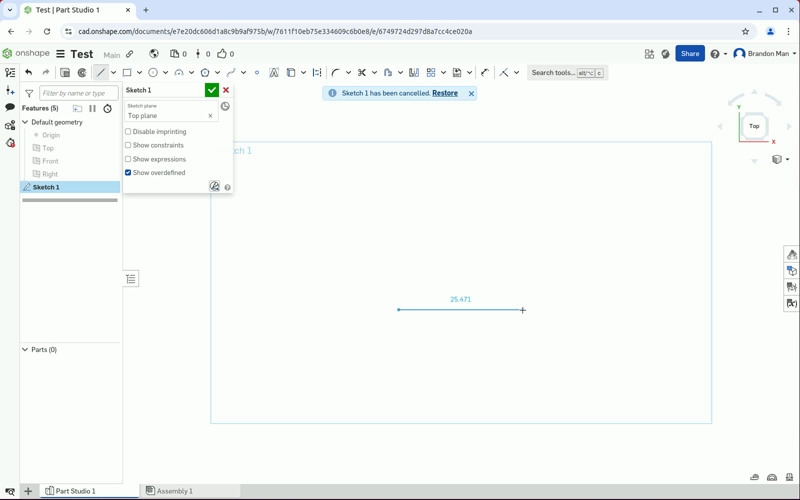
key_up(shift)
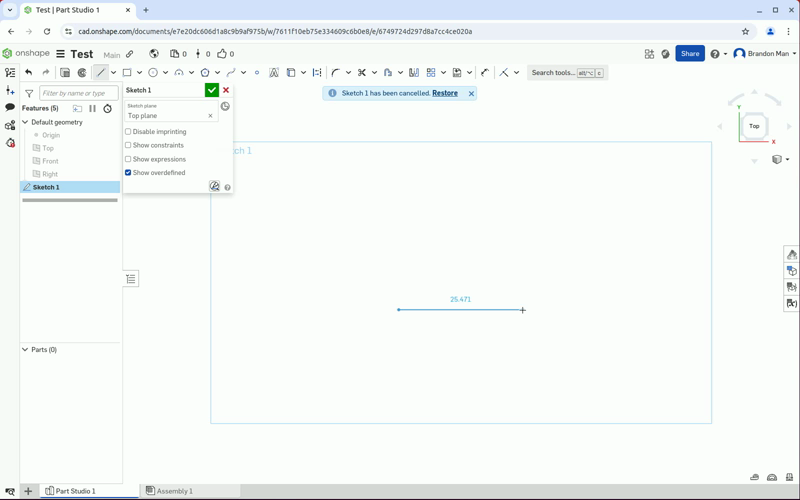
key_down(shift)
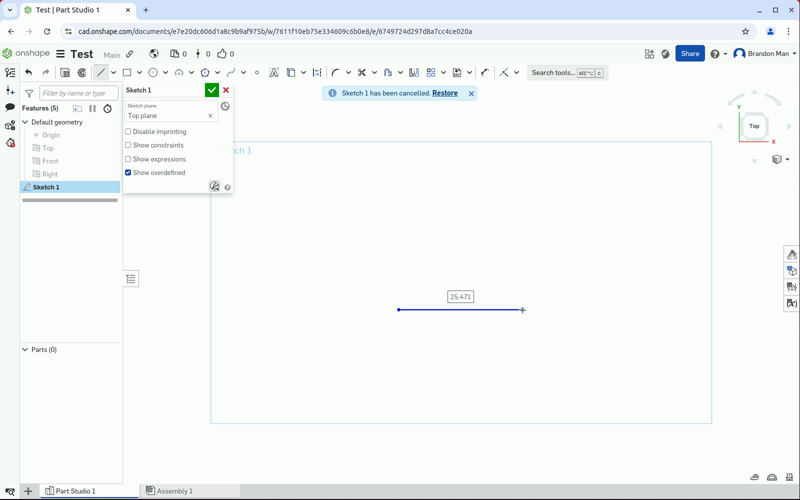
mouse_move(552, 309)
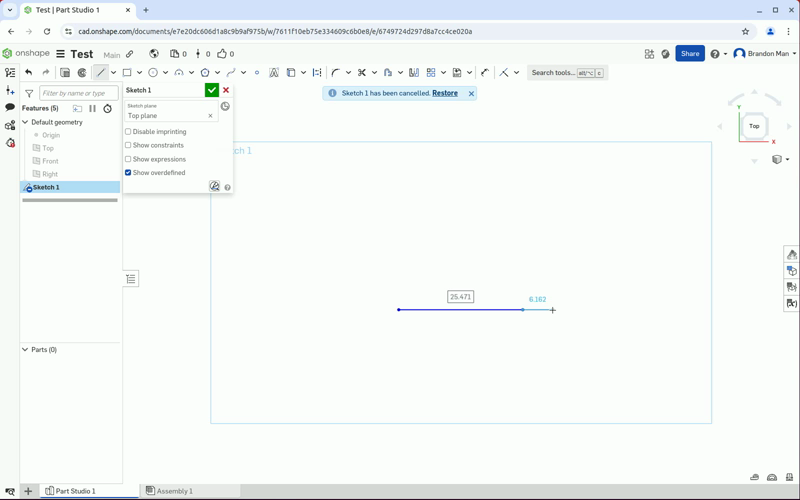
mouse_move(522, 257)
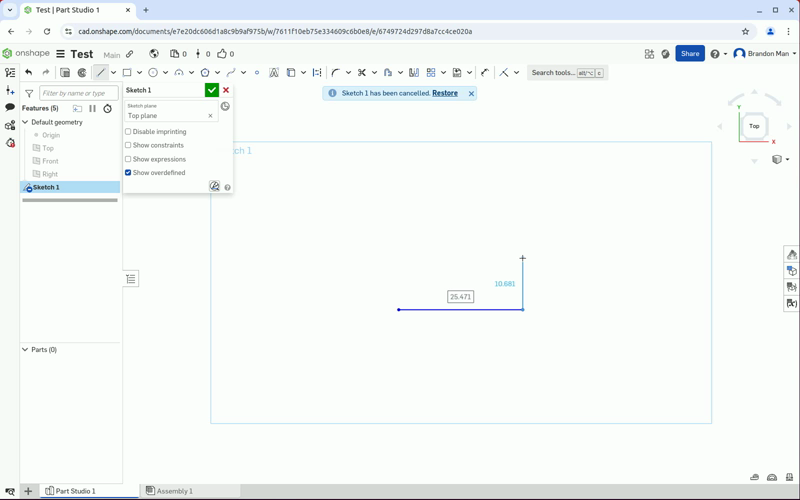
click(522, 257)
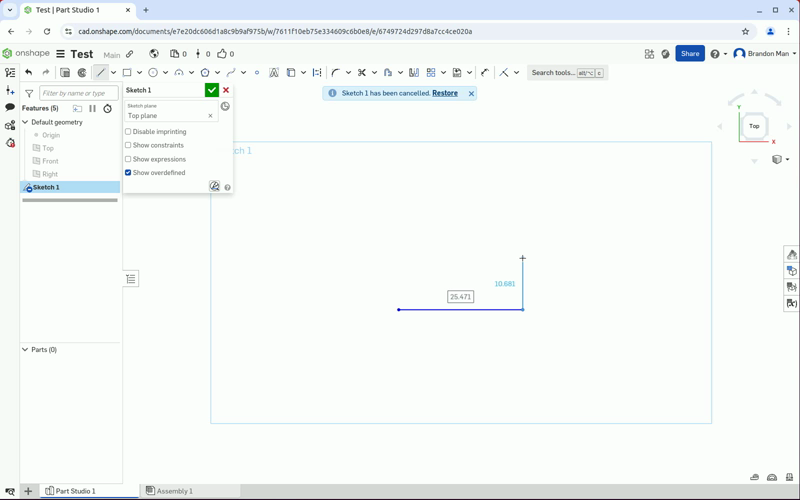
key_up(shift)
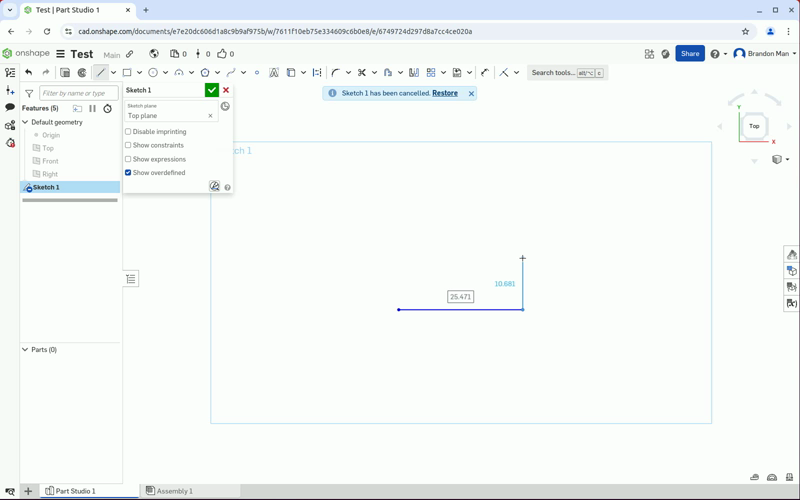
key_down(shift)
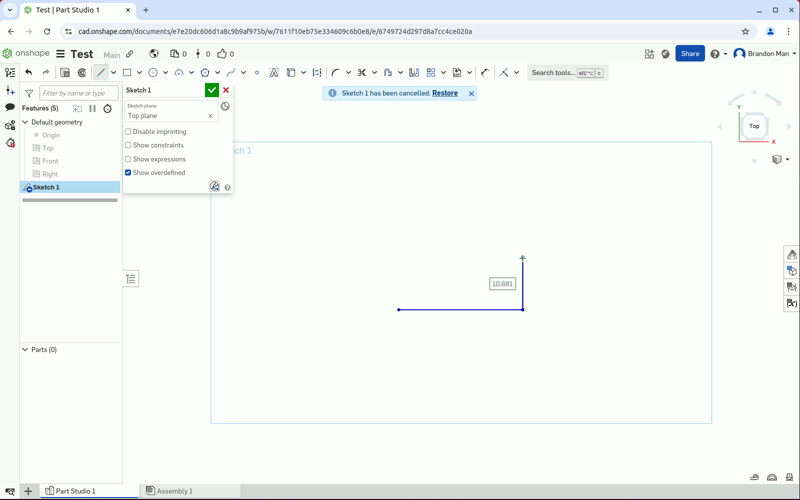
mouse_move(398, 257)
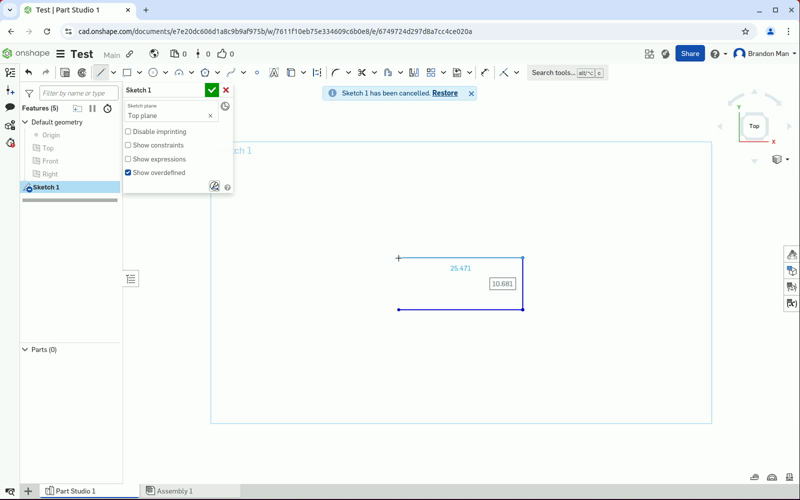
click(398, 257)
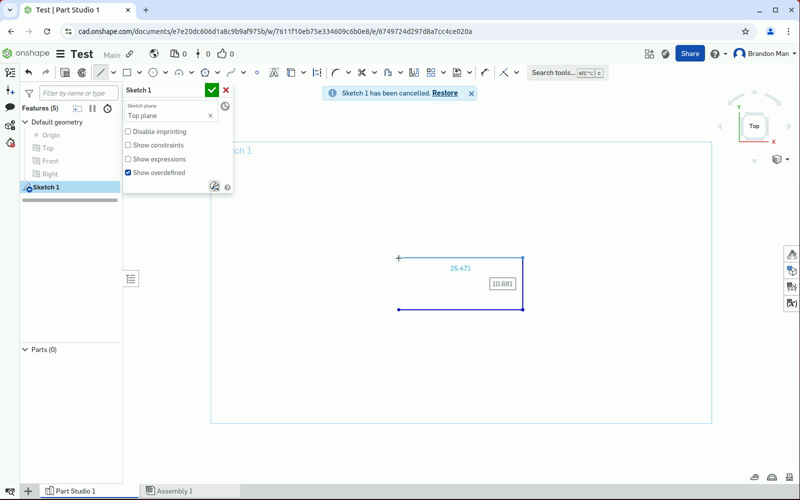
key_up(shift)
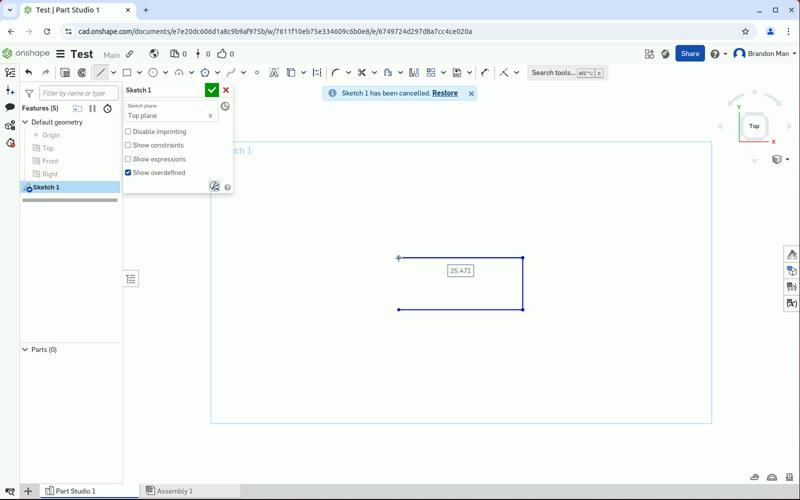
mouse_move(428, 257)
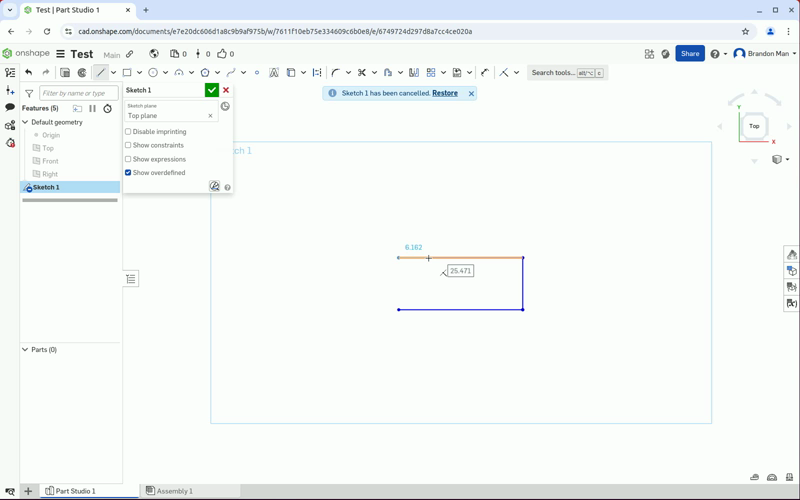
key_down(shift)
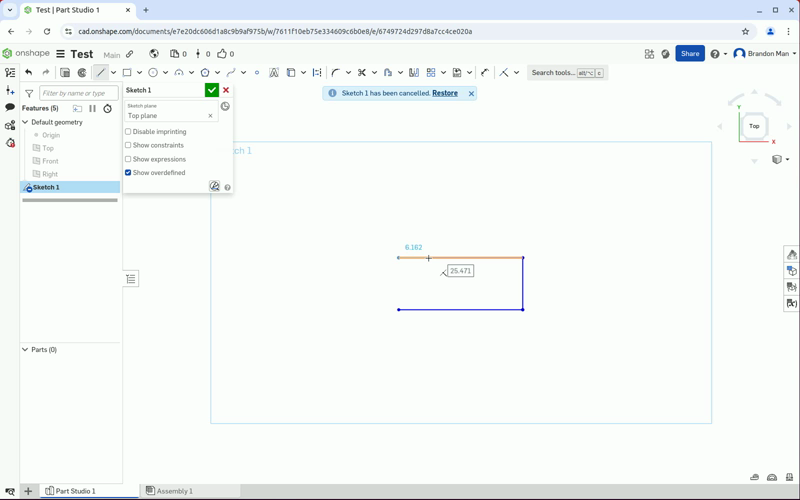
mouse_move(398, 309)
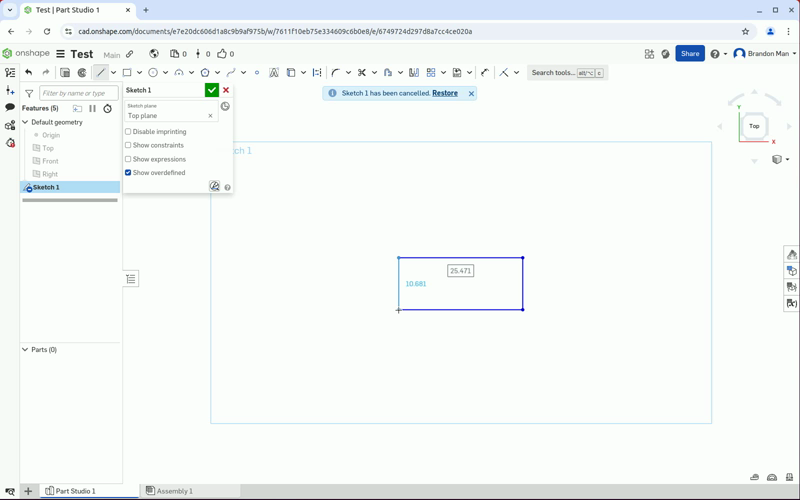
key_up(shift)
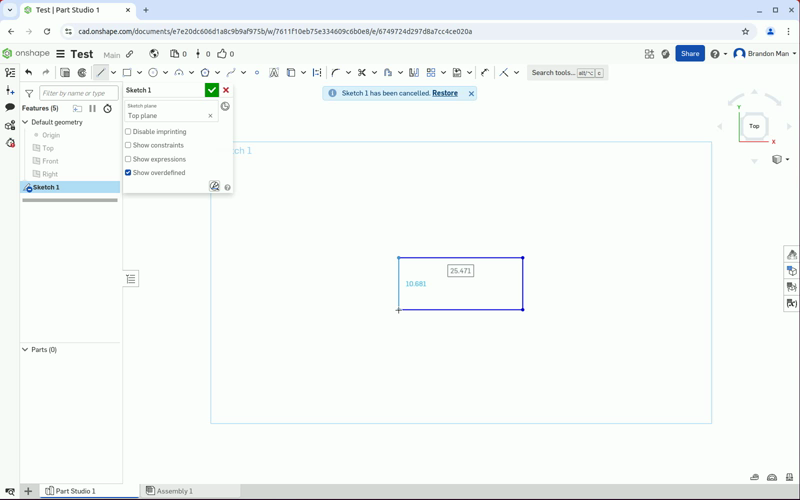
click(398, 309)
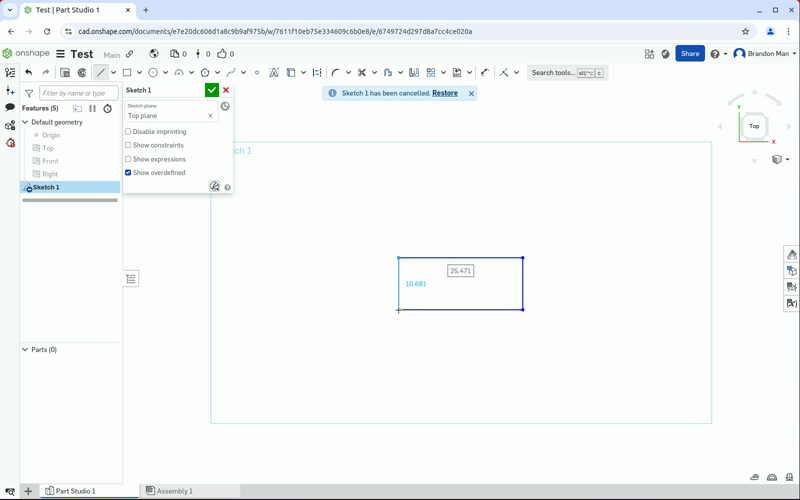
key(esc)
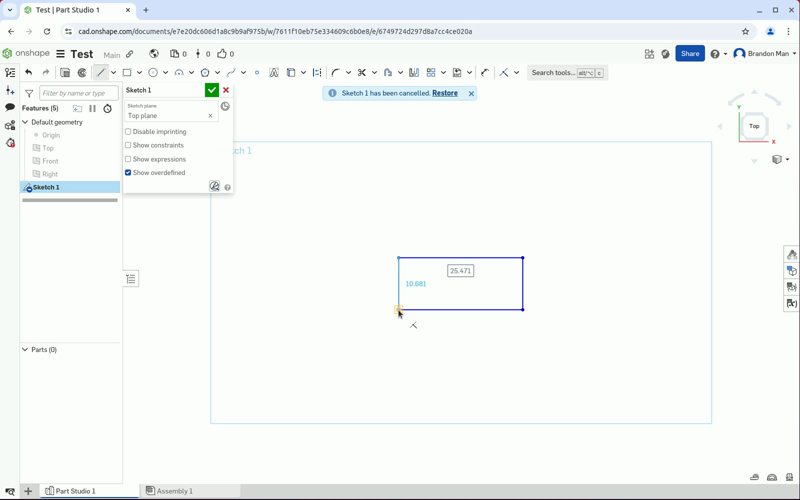
mouse_move(447, 302)
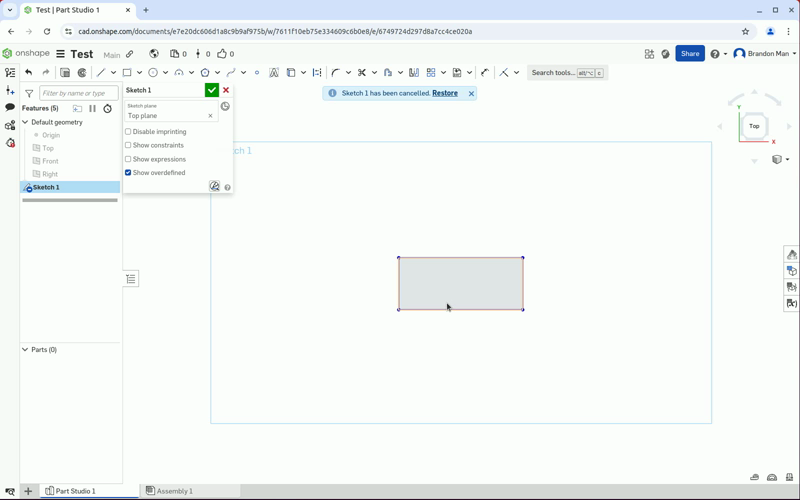
click(447, 302)
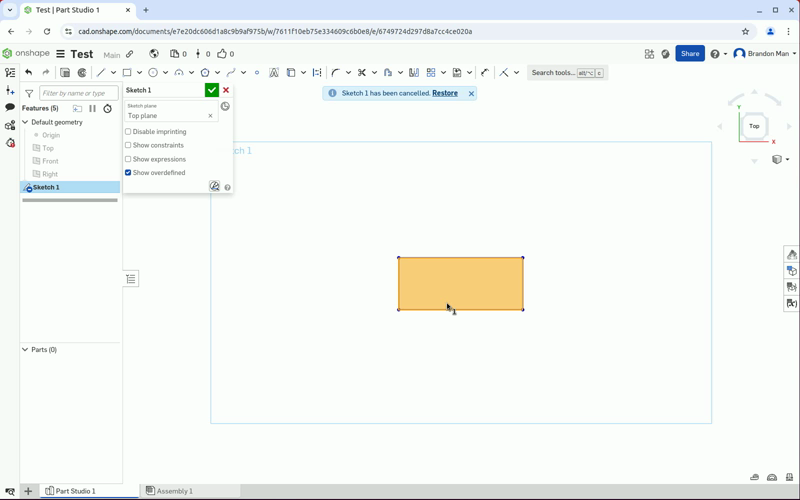
mouse_move(73, 352)
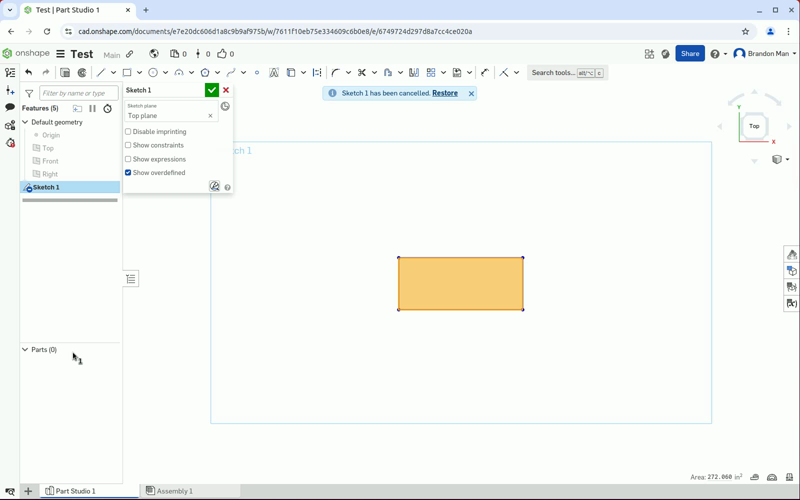
key(shift+y)
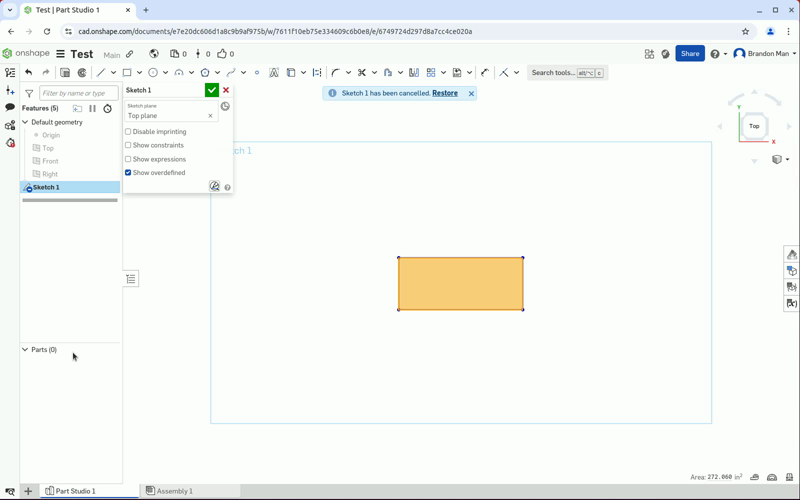
key(shift+e)
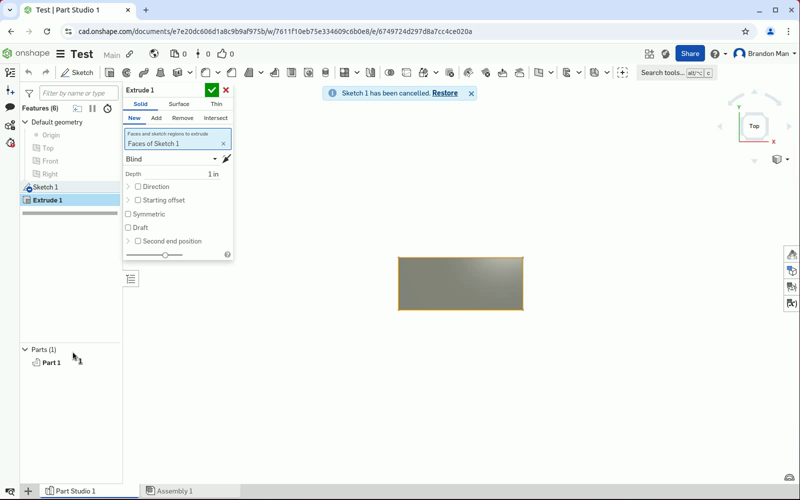
mouse_move(143, 106)
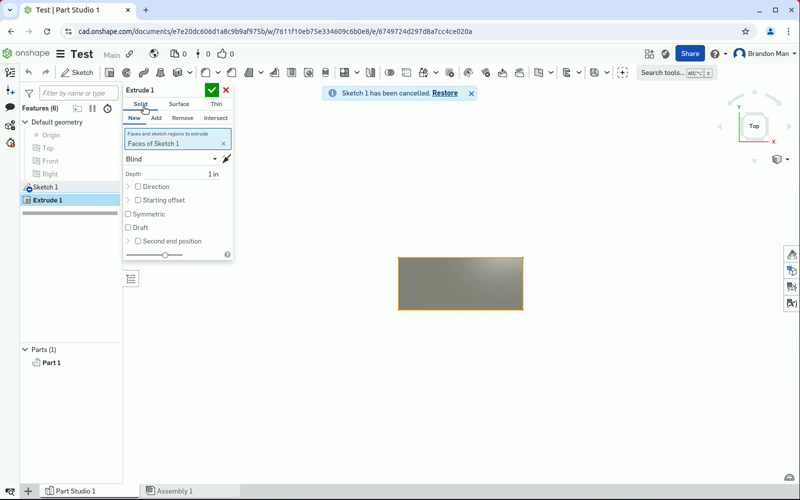
click(143, 106)
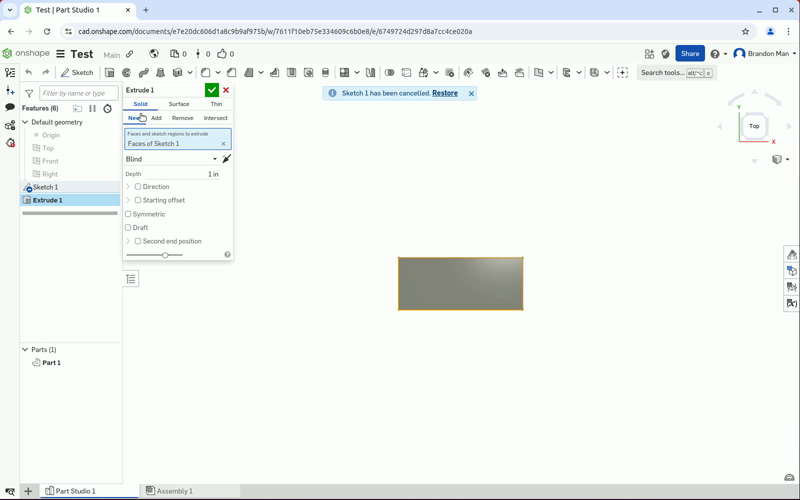
mouse_move(137, 120)
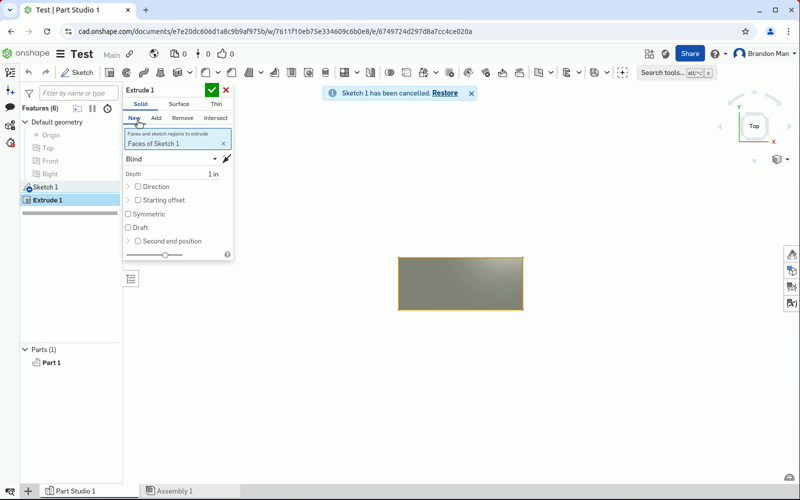
click(137, 120)
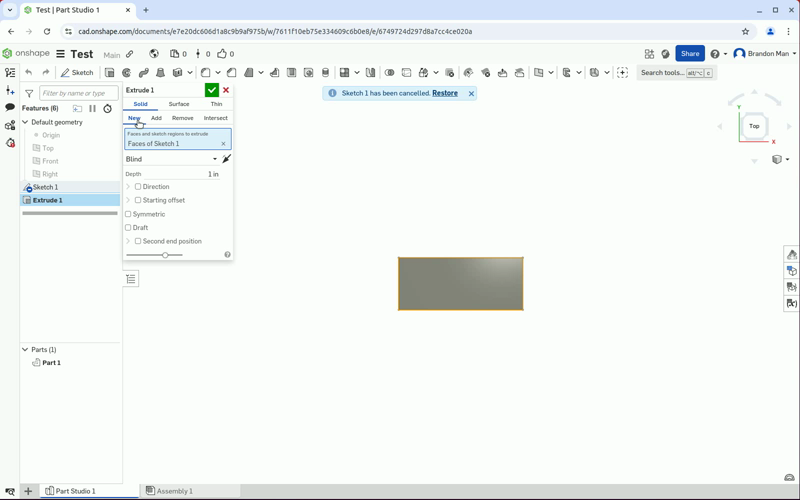
key(tab, 4)
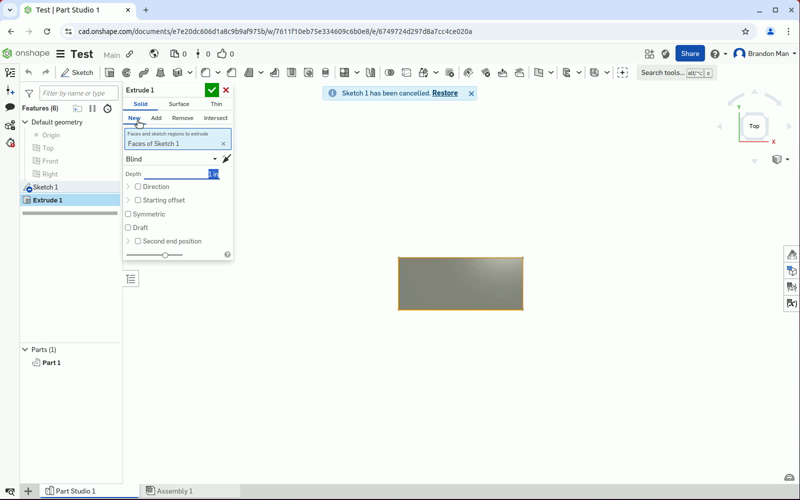
text(4.574)
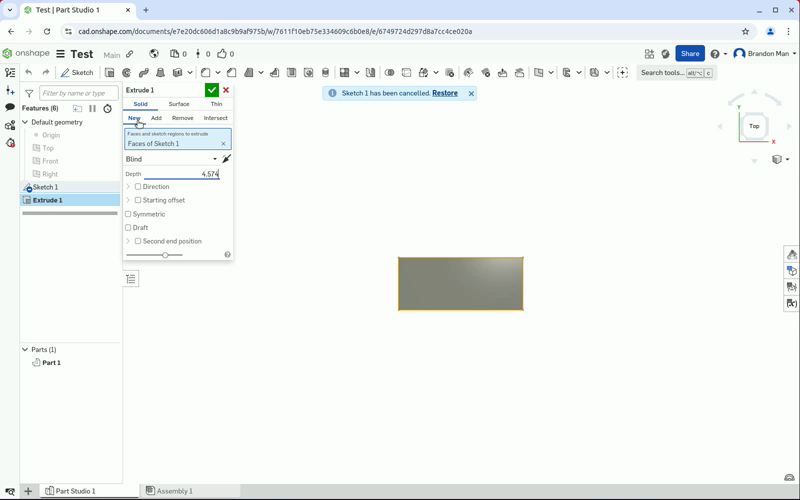
key(enter)
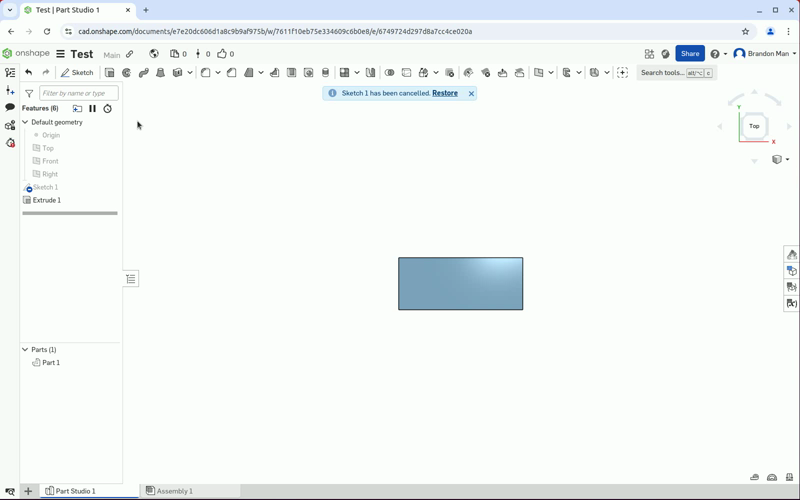
key(shift+h)
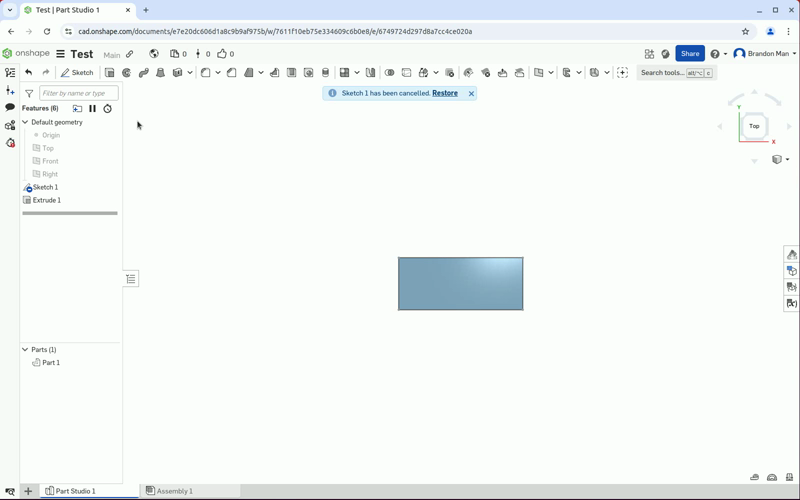
key(shift+h)
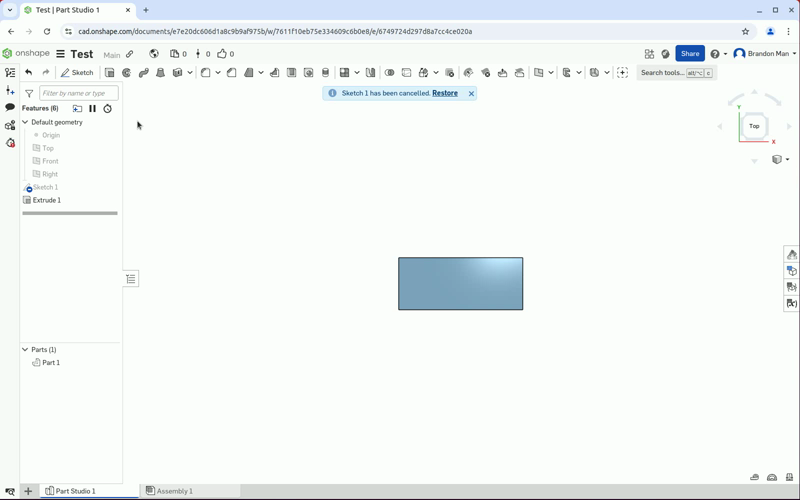
mouse_move(73, 189)
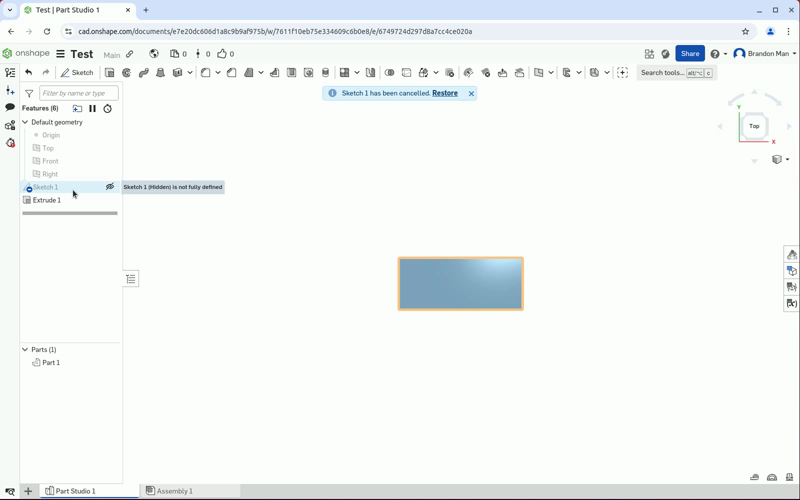
click(73, 189)
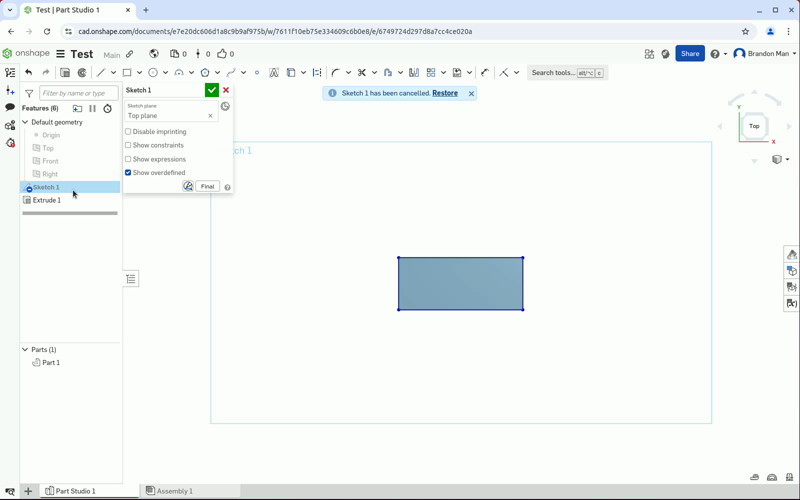
mouse_move(229, 92)
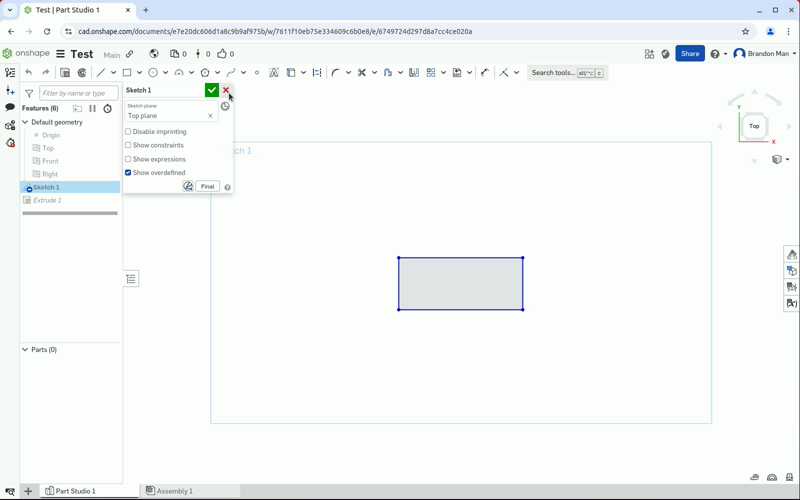
click(229, 92)
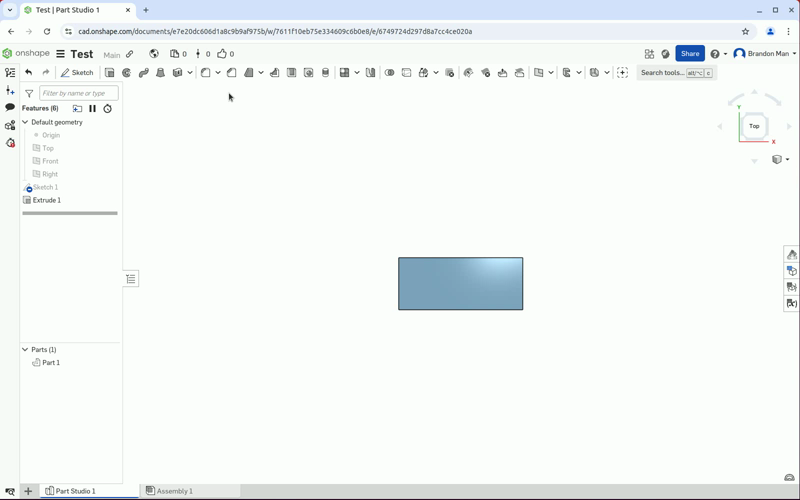
mouse_move(541, 75)
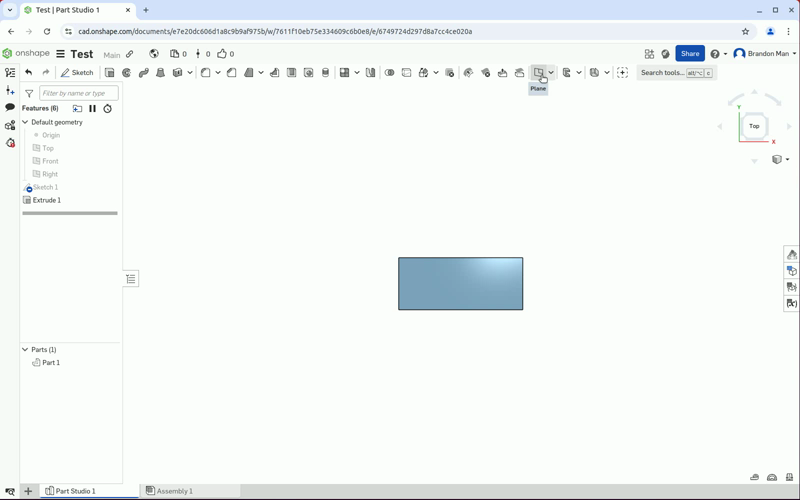
click(541, 75)
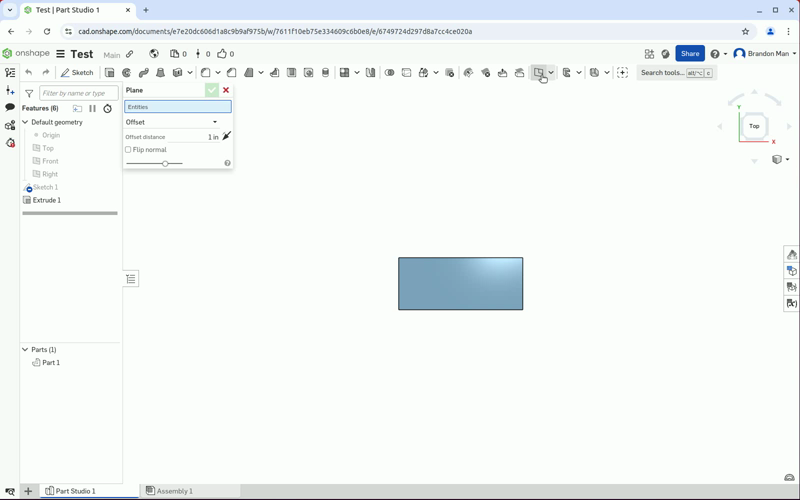
mouse_move(73, 150)
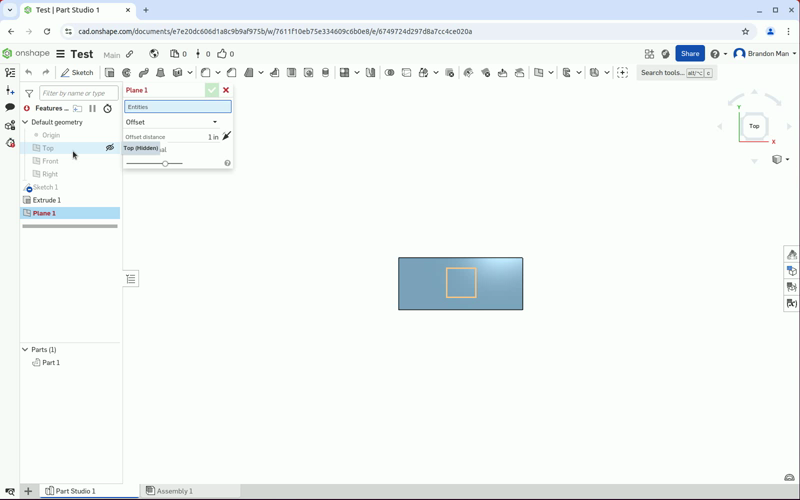
click(73, 150)
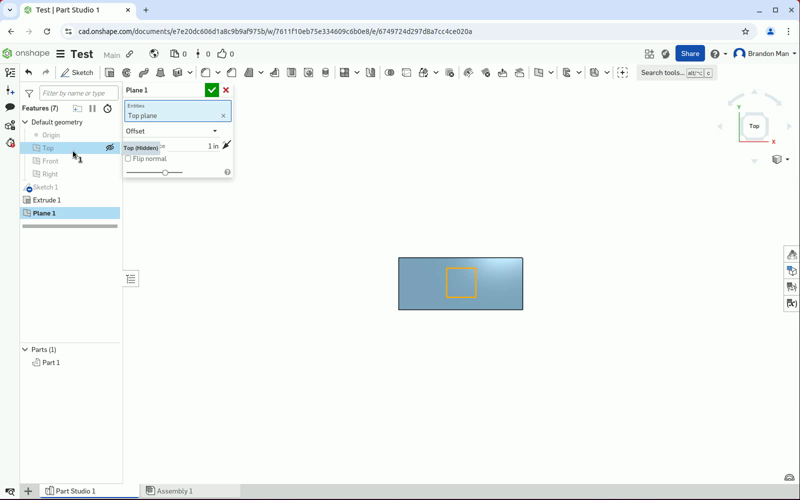
key(tab, 2)
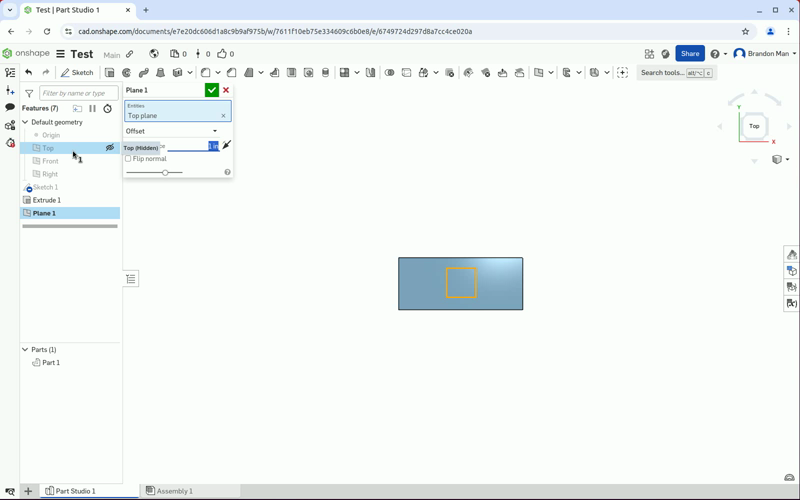
text(4.56)
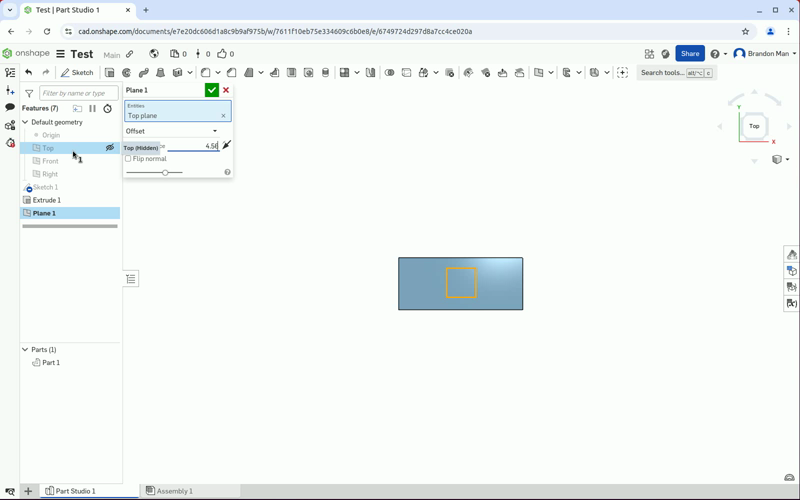
key(enter, 2)
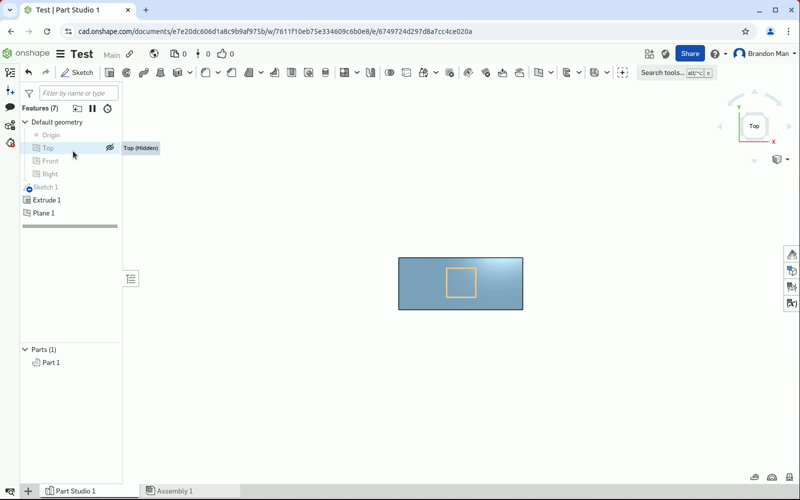
key(shift+s)
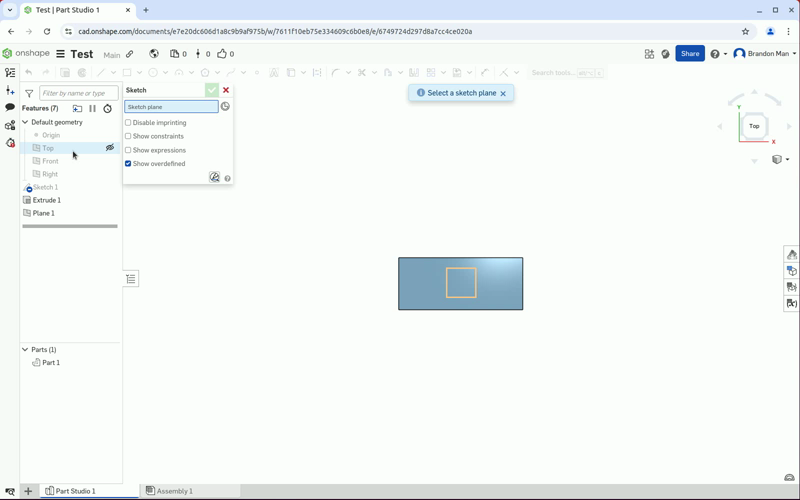
mouse_move(73, 215)
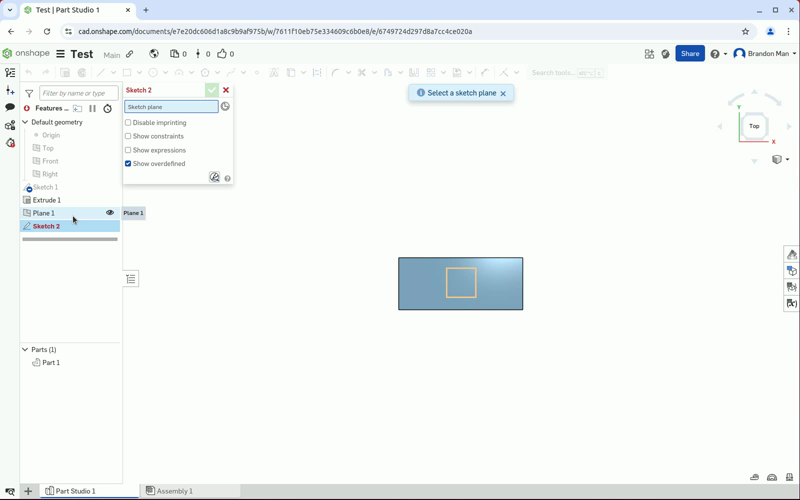
click(73, 215)
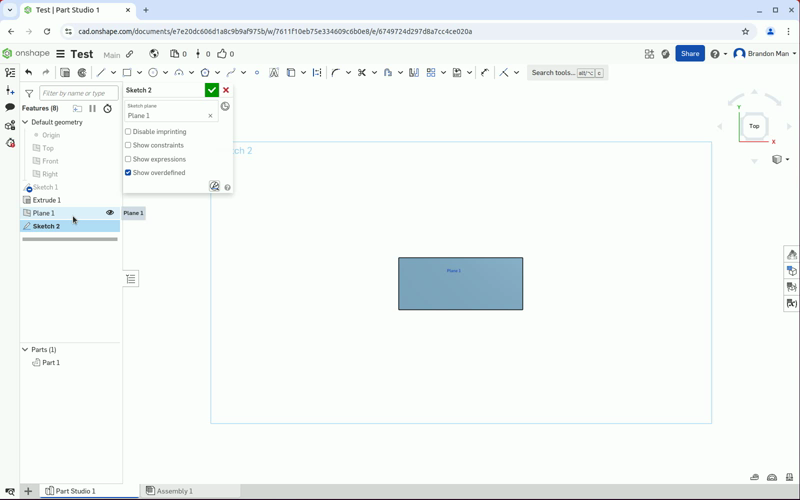
mouse_move(73, 352)
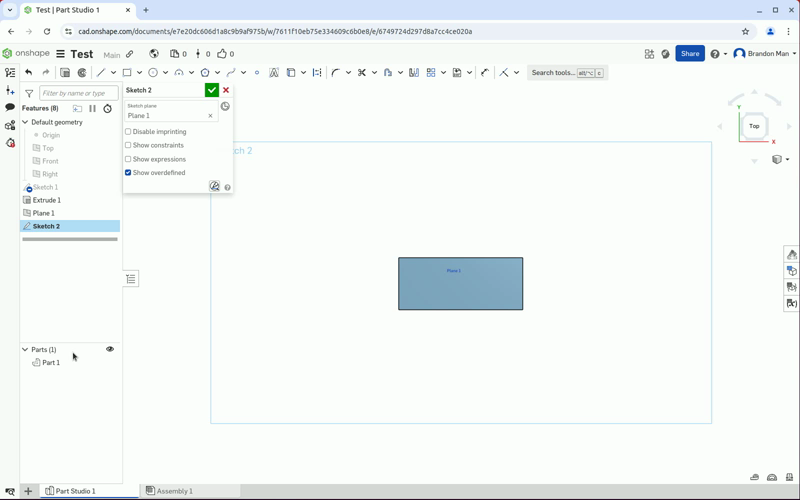
key(y)
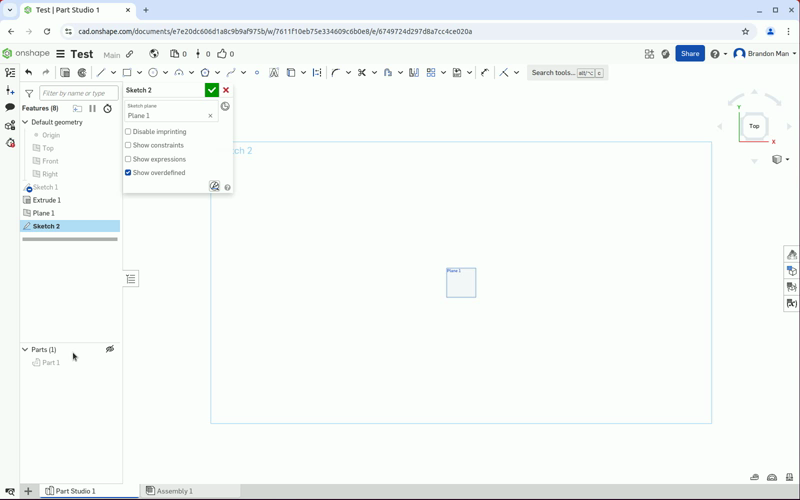
key(l)
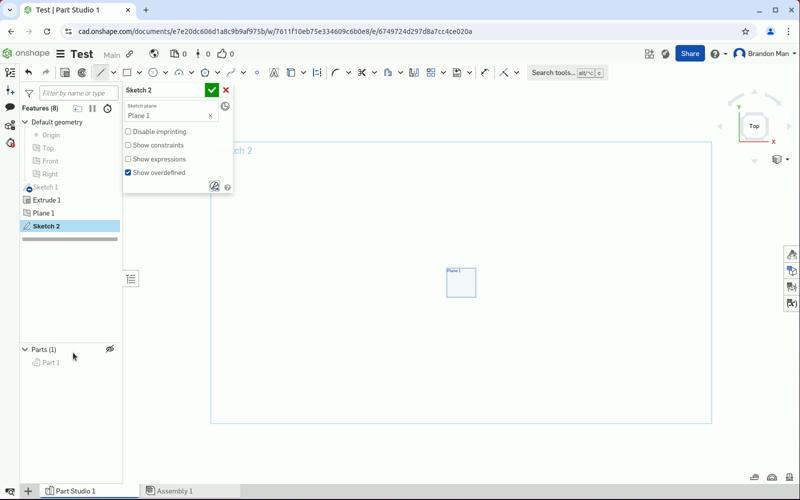
key_down(shift)
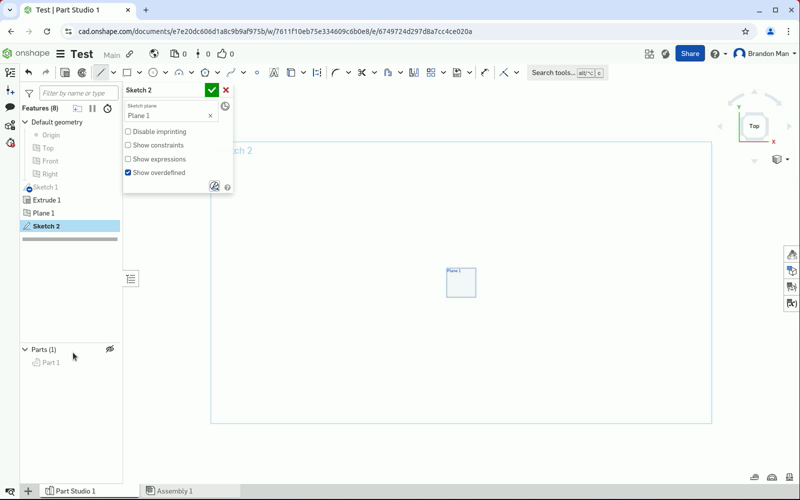
mouse_move(432, 294)
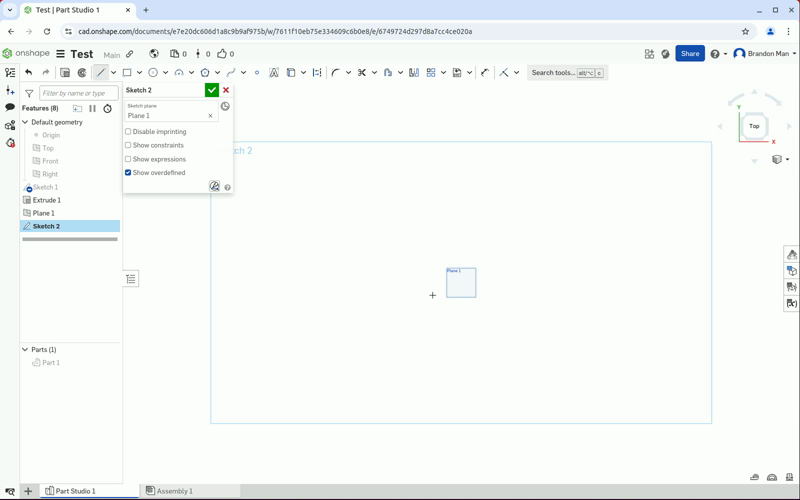
click(432, 294)
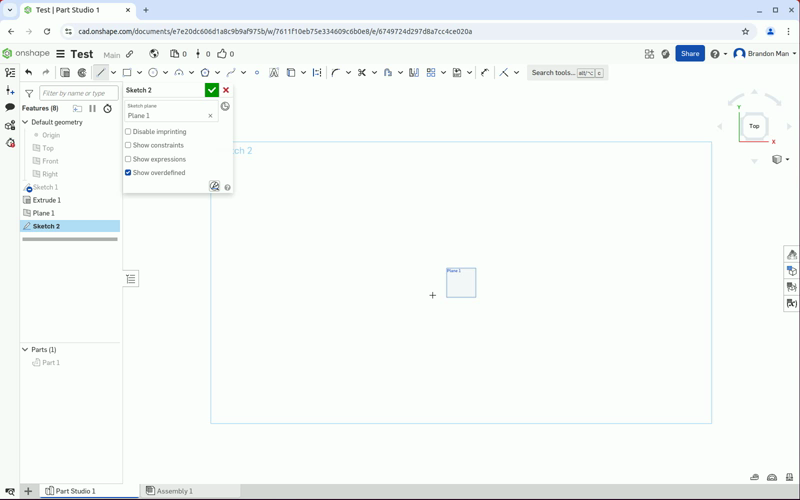
key_up(shift)
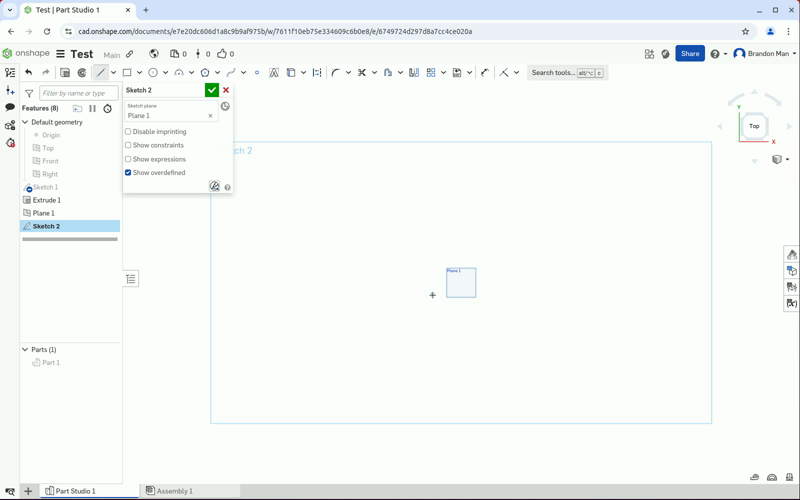
key_down(shift)
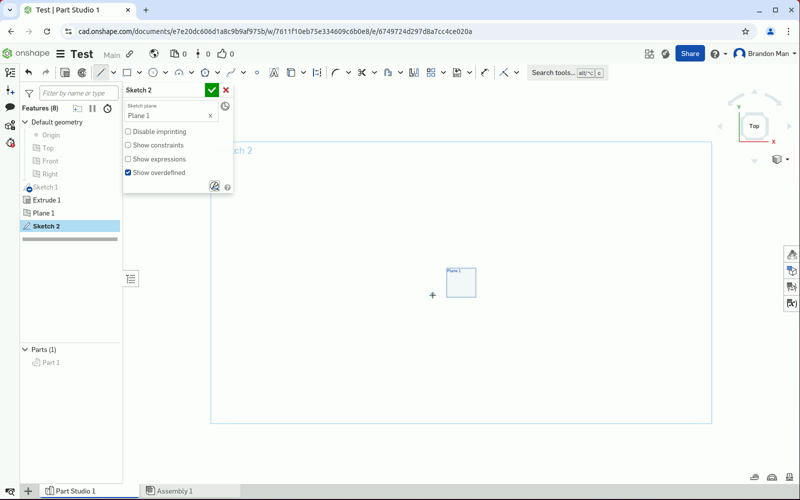
mouse_move(462, 294)
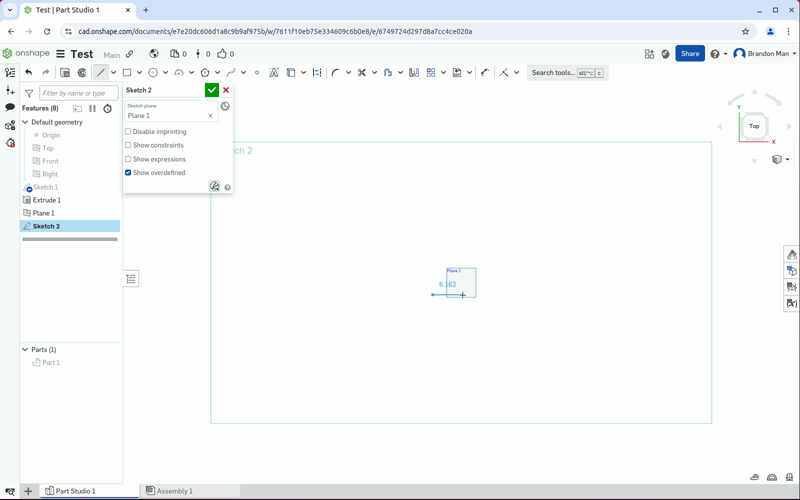
mouse_move(488, 294)
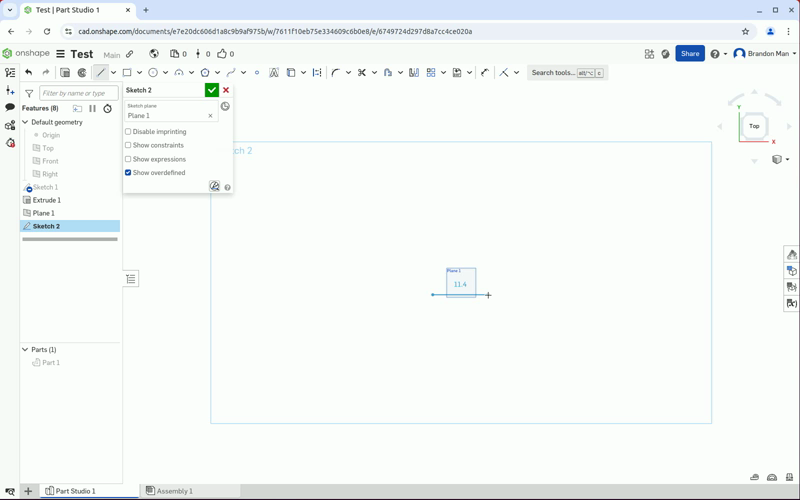
click(488, 294)
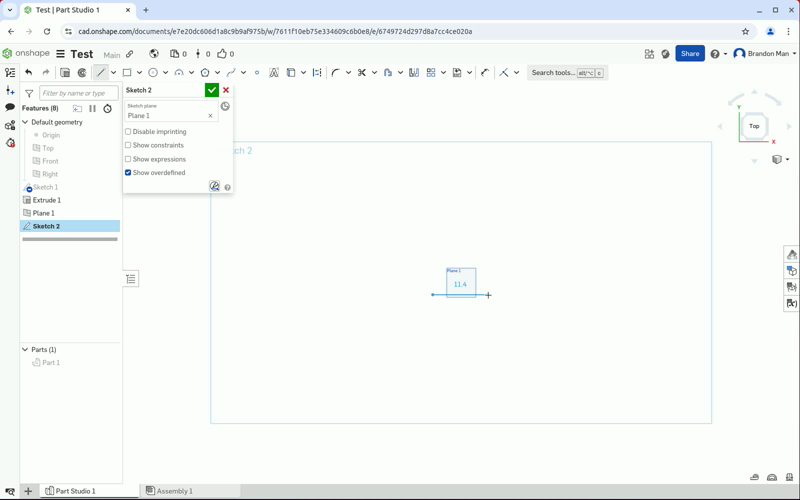
key_up(shift)
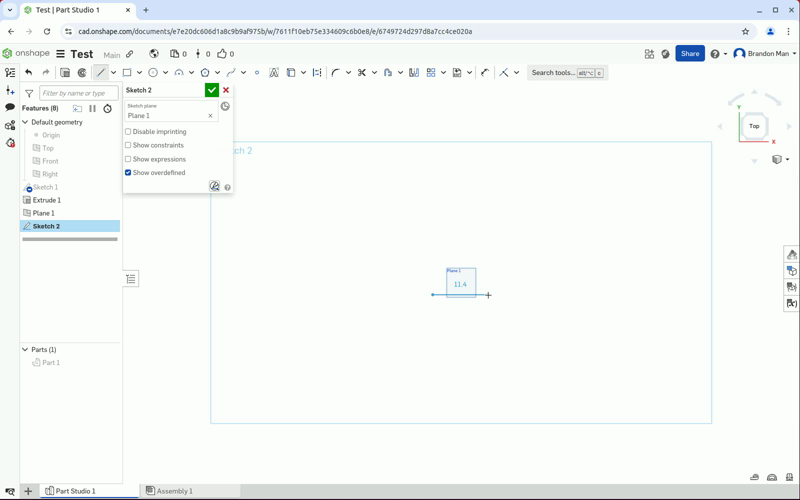
key_down(shift)
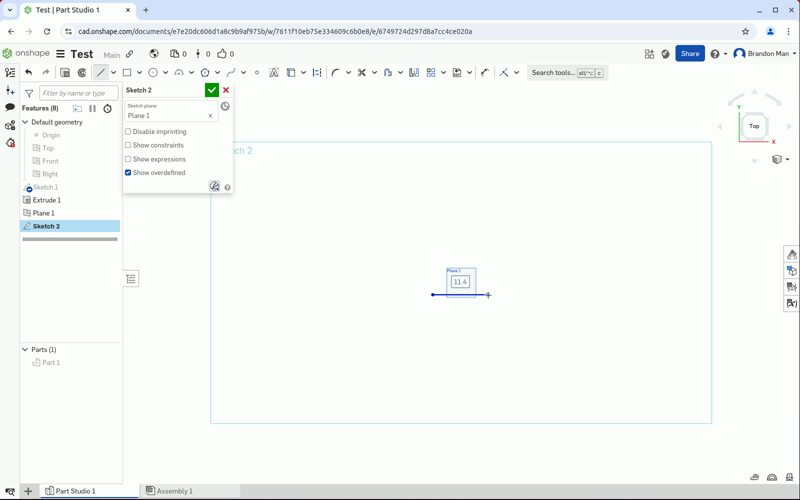
mouse_move(518, 294)
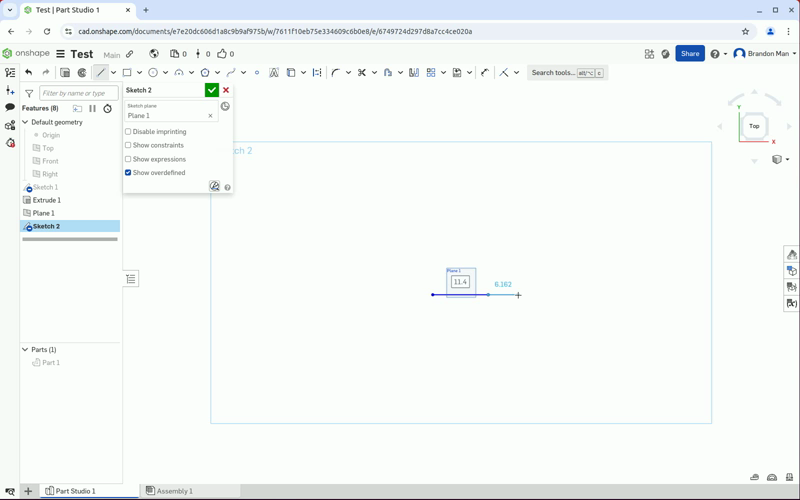
mouse_move(488, 270)
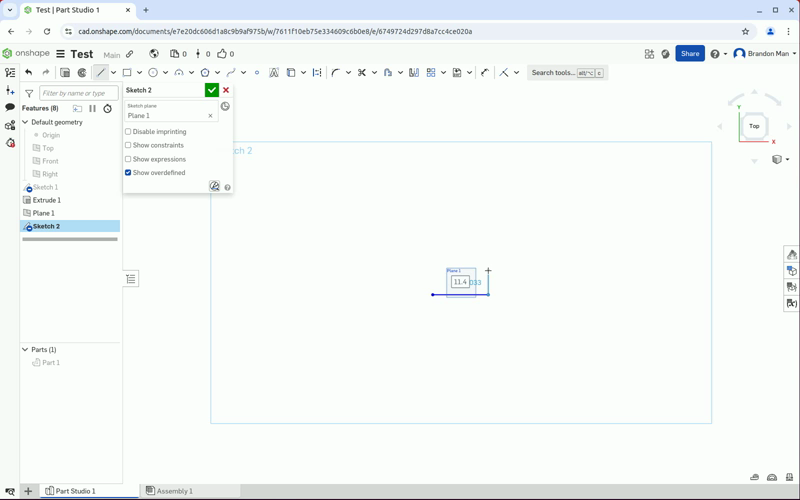
click(488, 270)
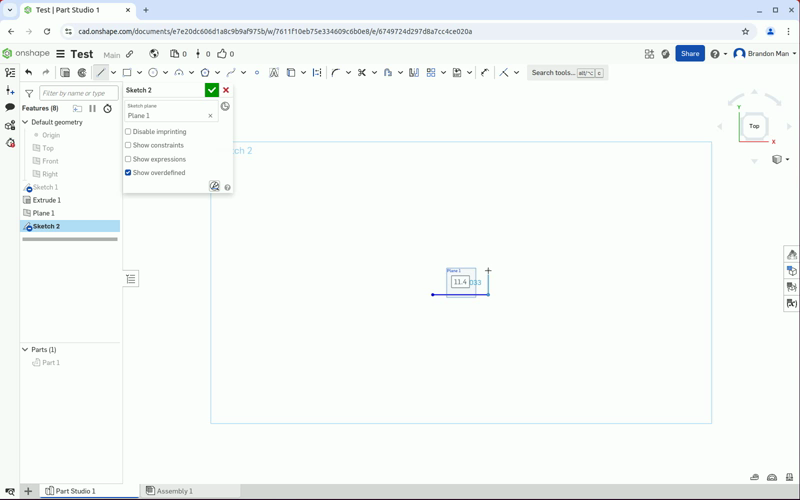
key_up(shift)
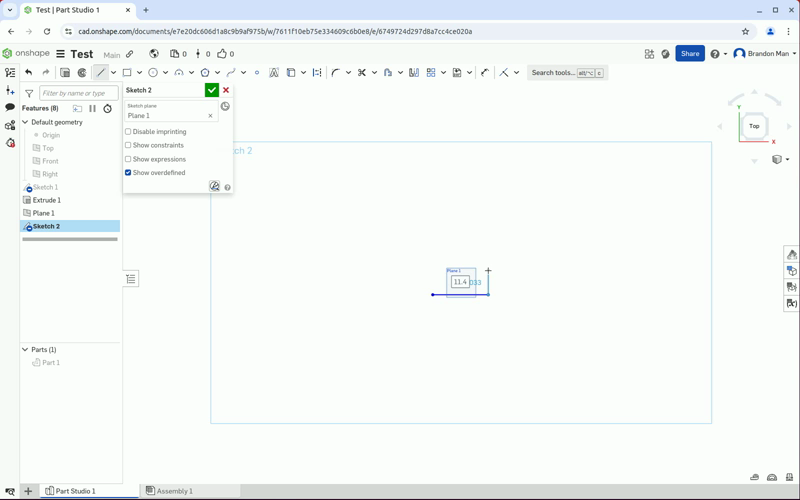
key_down(shift)
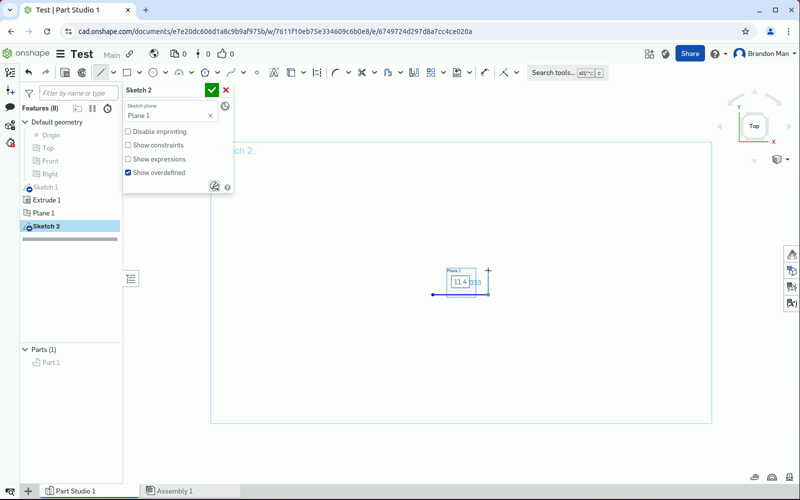
mouse_move(518, 270)
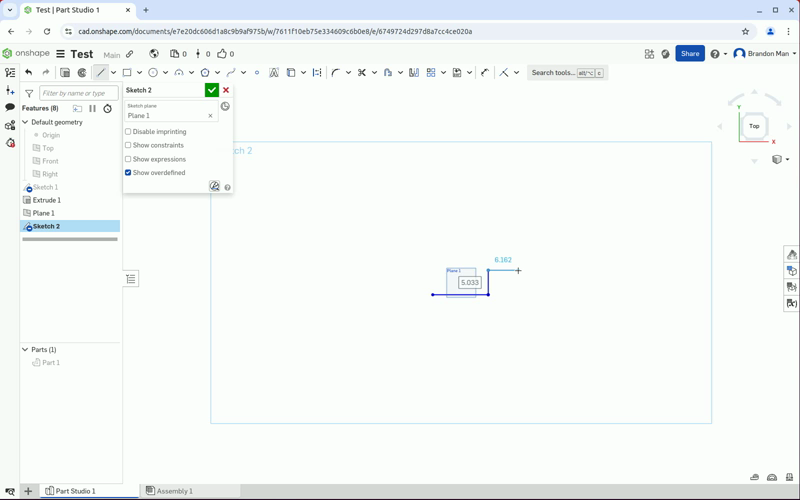
mouse_move(432, 270)
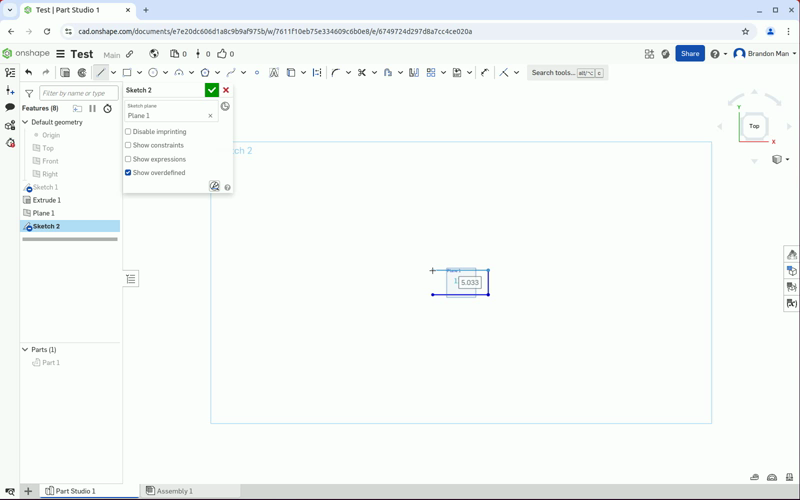
click(432, 270)
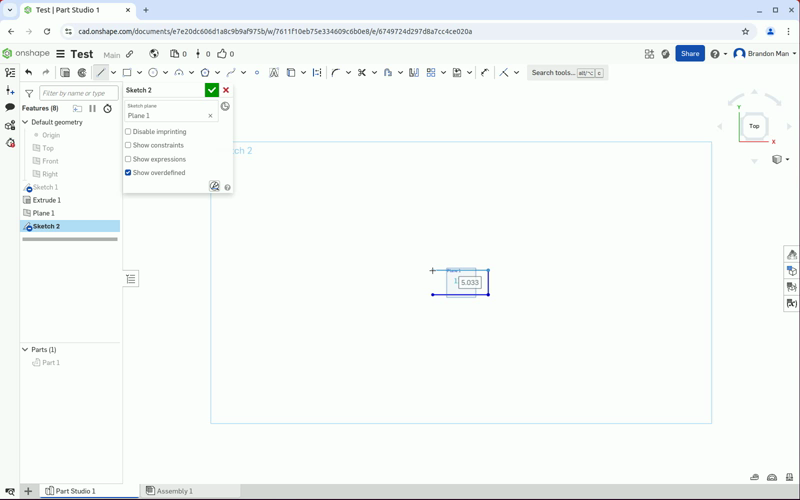
key_up(shift)
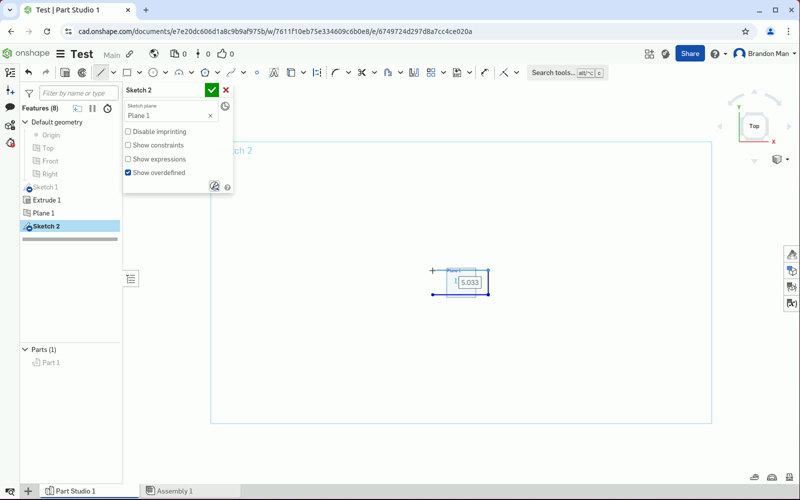
mouse_move(462, 270)
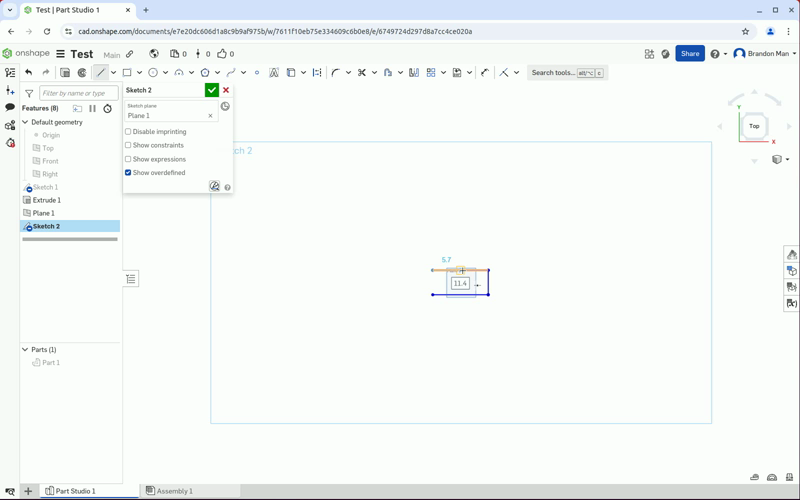
key_down(shift)
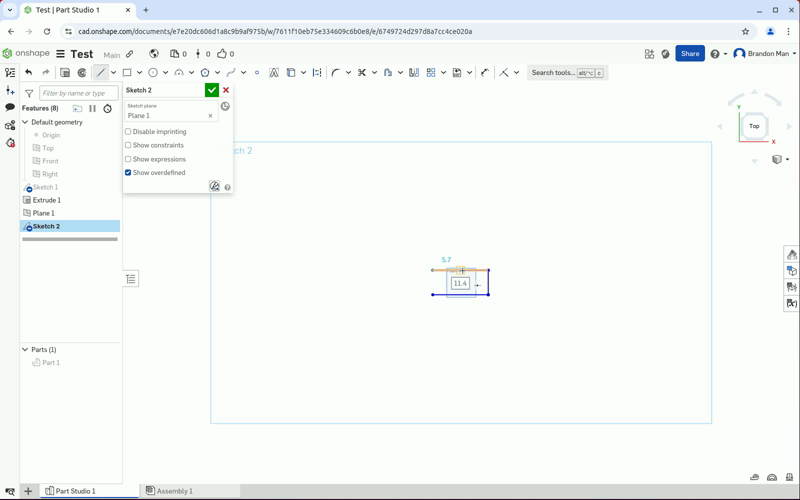
mouse_move(432, 294)
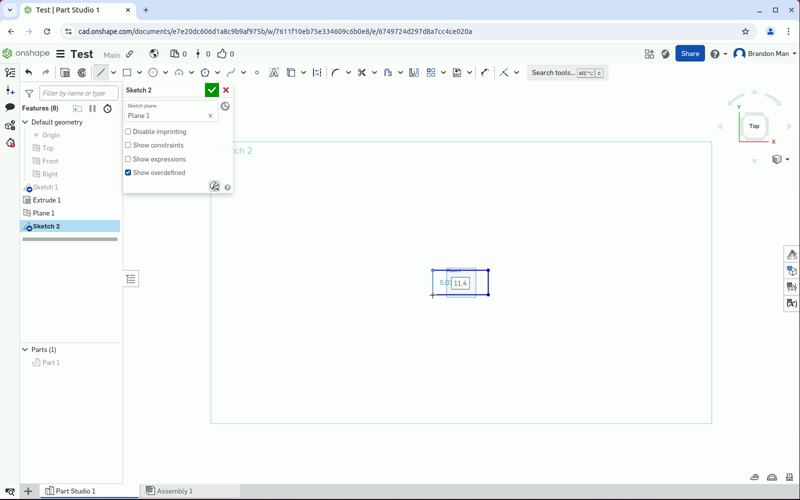
key_up(shift)
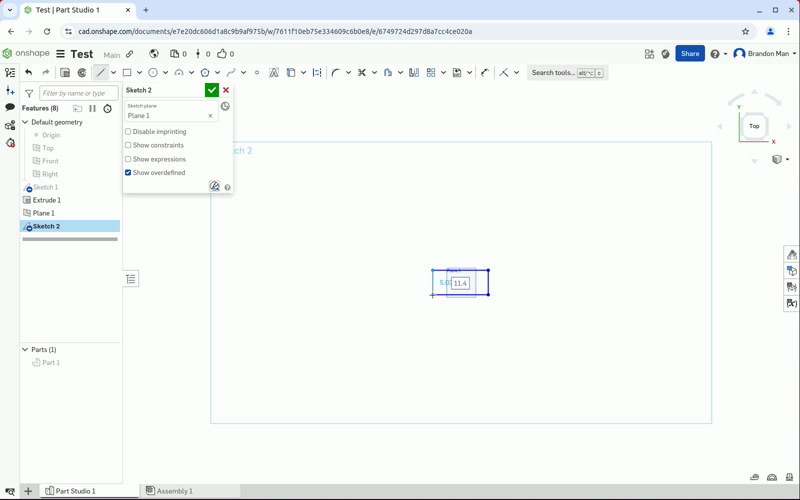
click(432, 294)
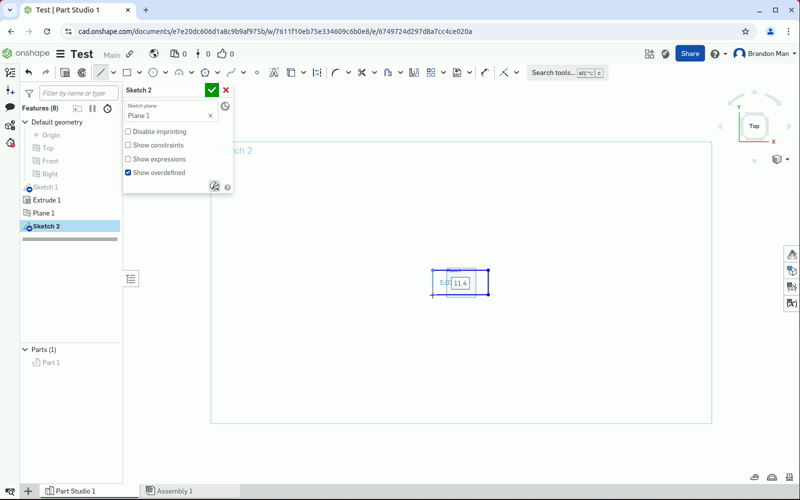
key(esc)
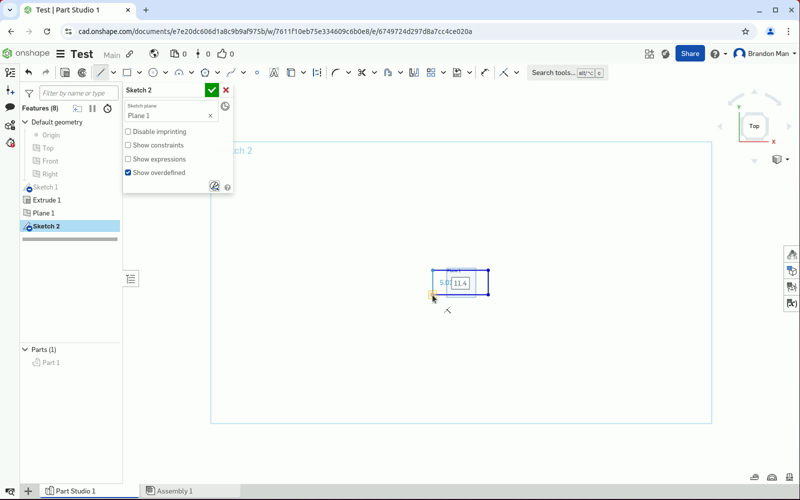
mouse_move(459, 282)
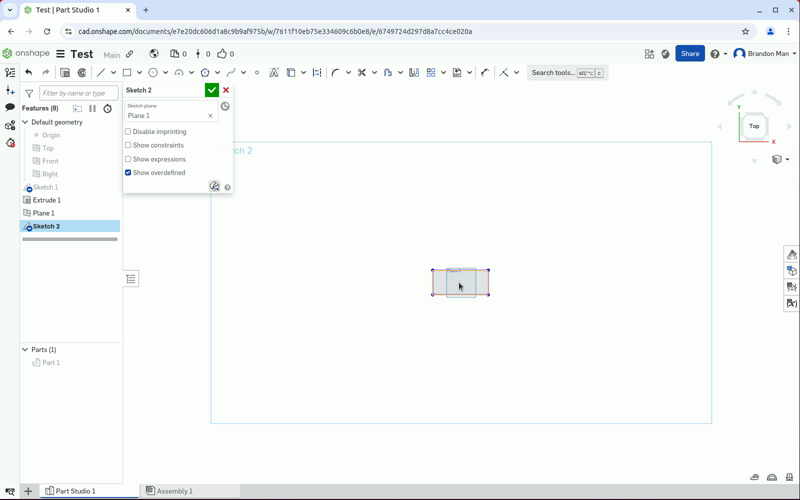
scroll(6)
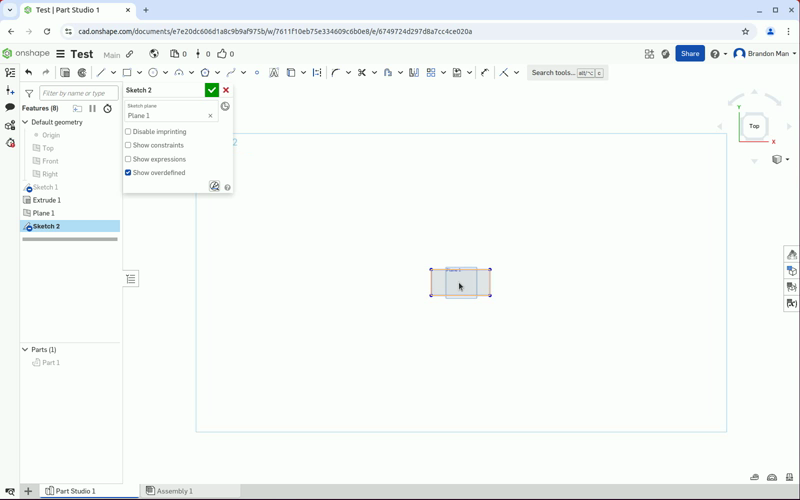
scroll(6)
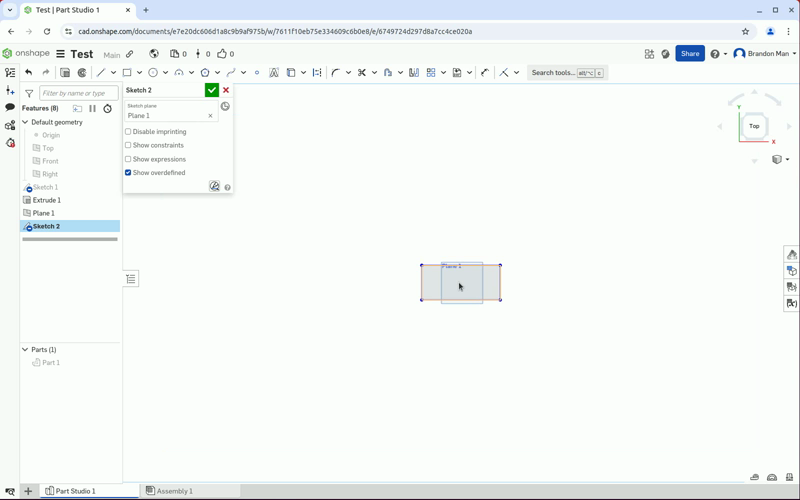
scroll(6)
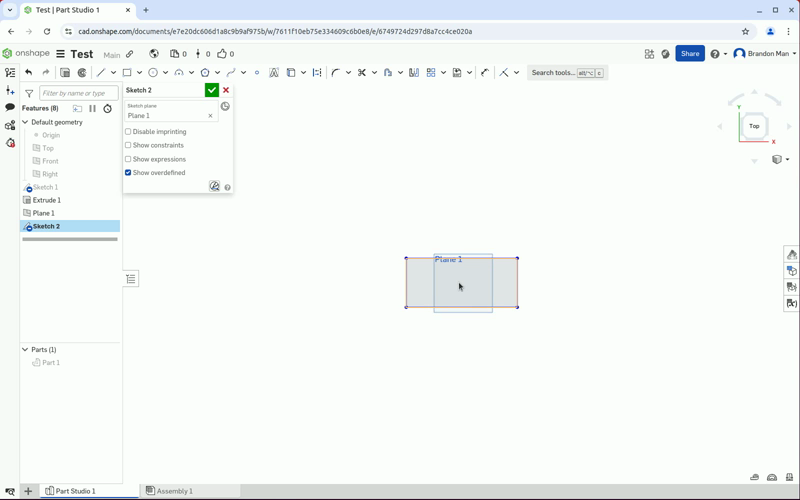
scroll(6)
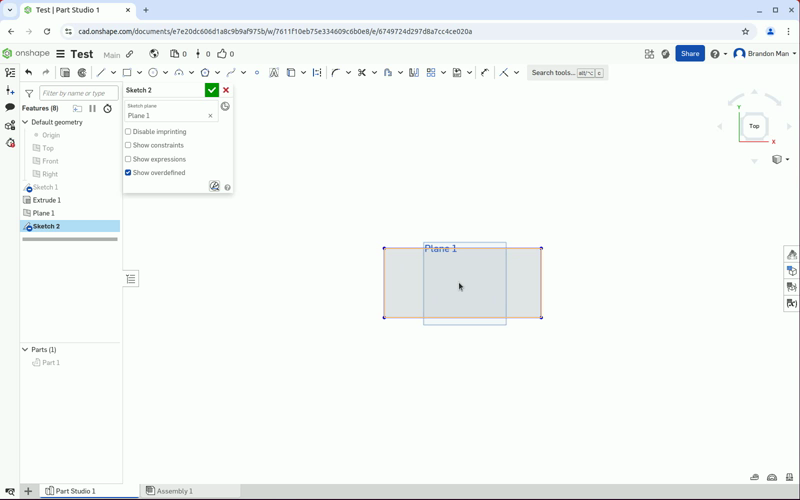
scroll(6)
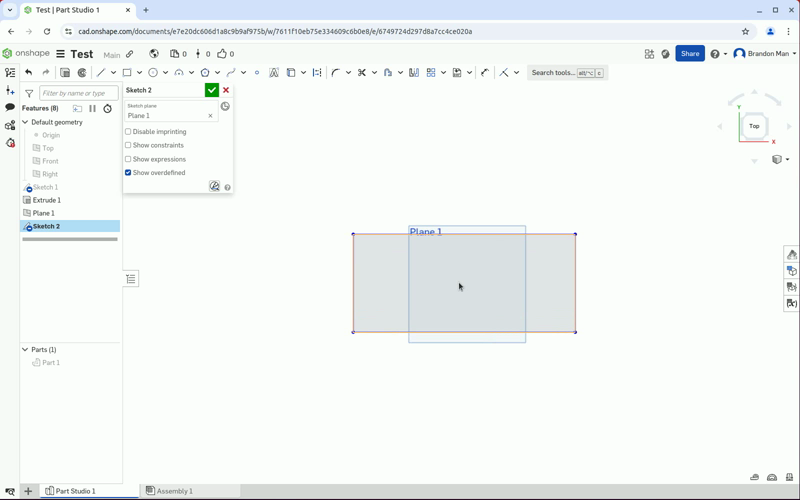
scroll(6)
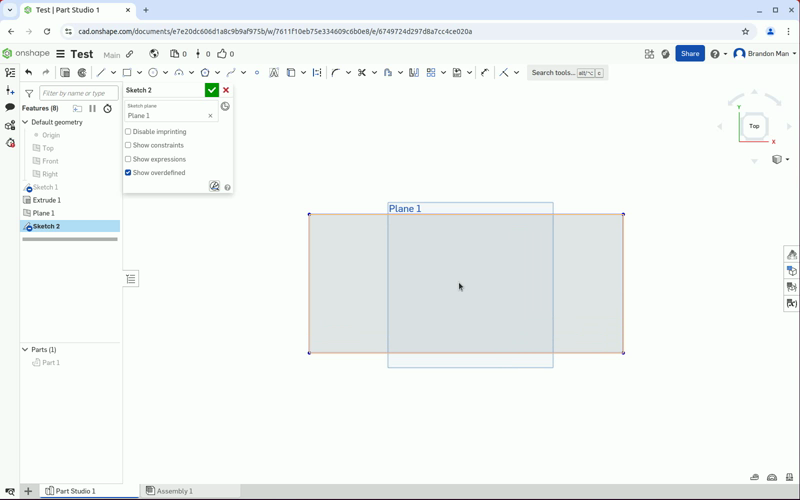
scroll(6)
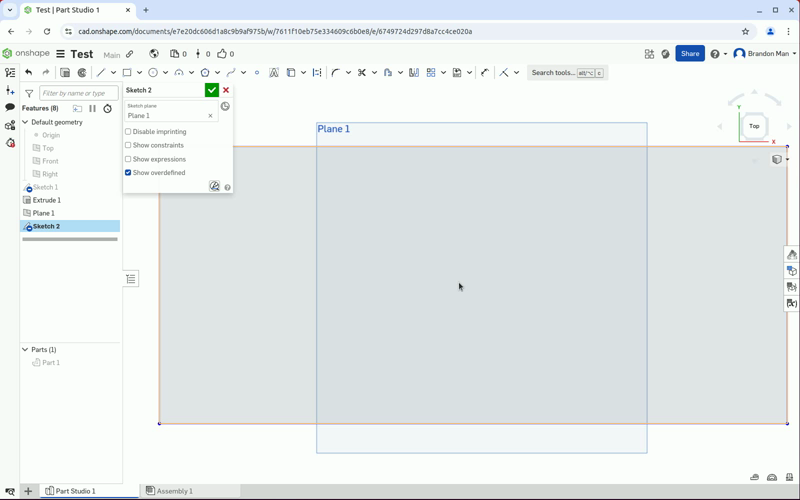
click(459, 282)
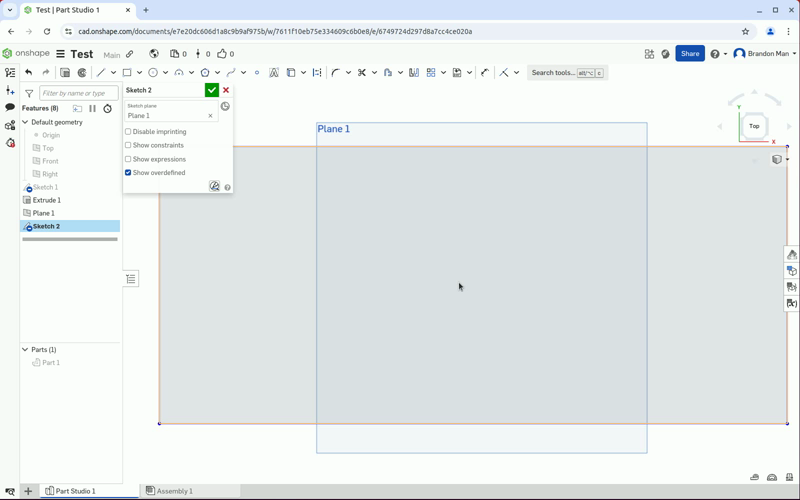
scroll(-6)
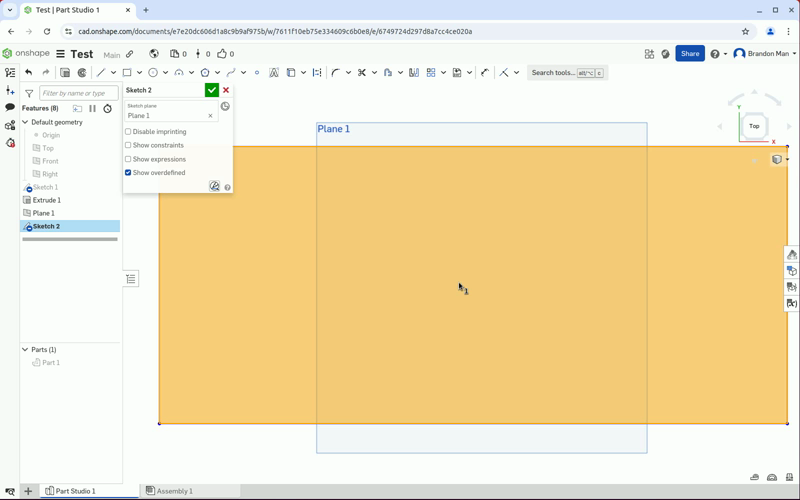
scroll(-6)
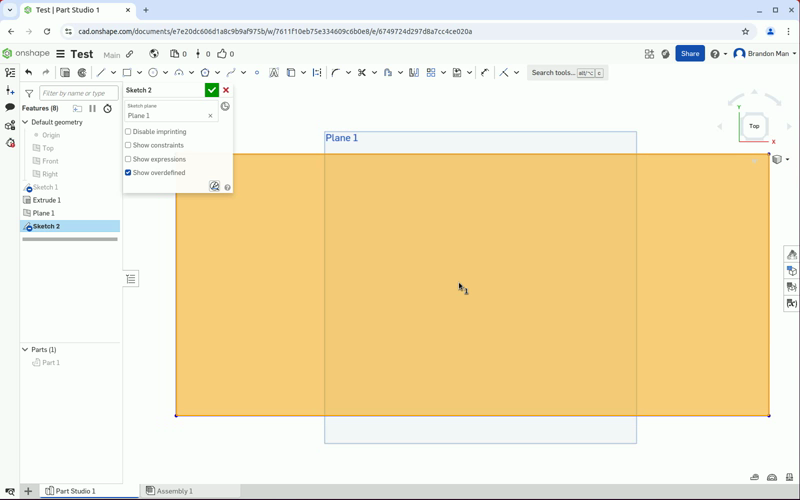
scroll(-6)
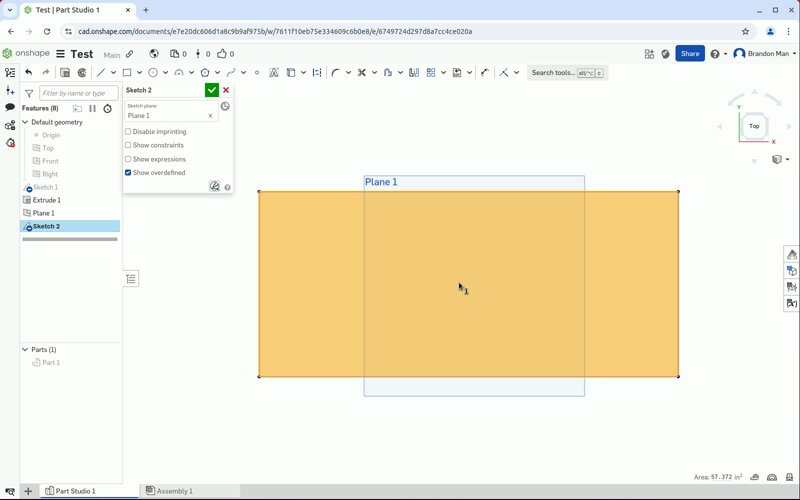
scroll(-6)
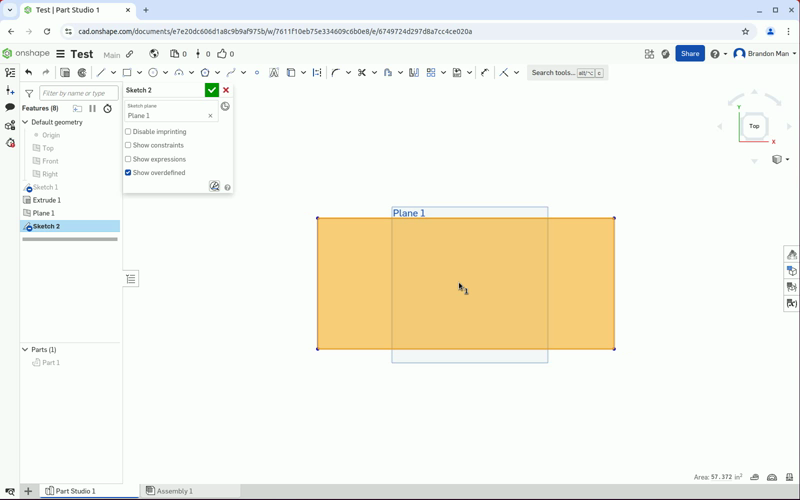
scroll(-6)
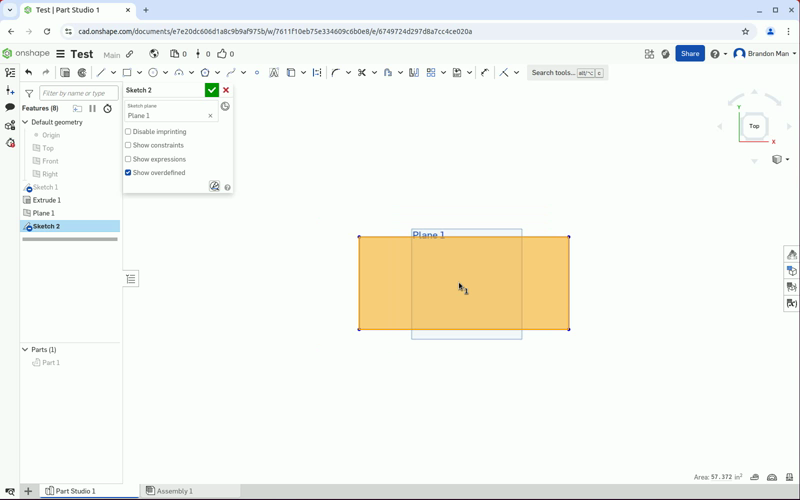
scroll(-6)
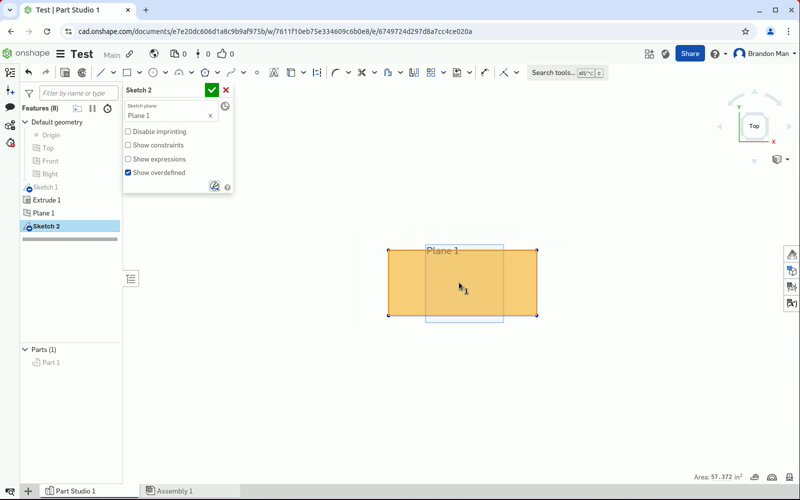
scroll(-6)
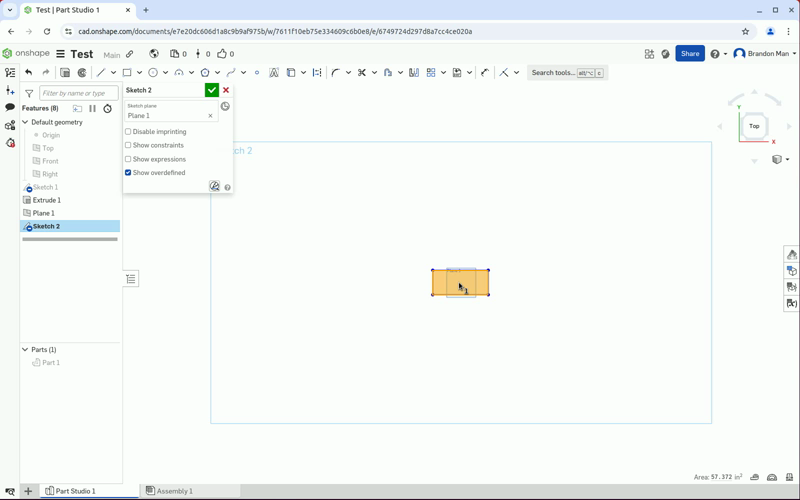
mouse_move(73, 352)
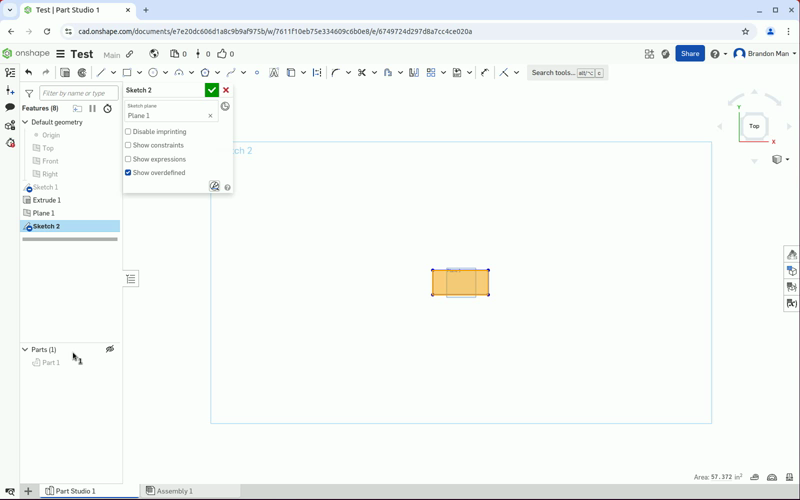
key(shift+y)
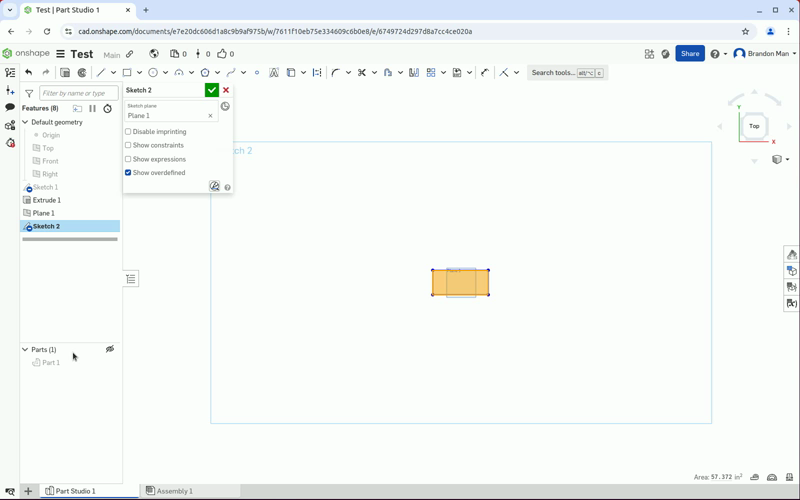
key(shift+e)
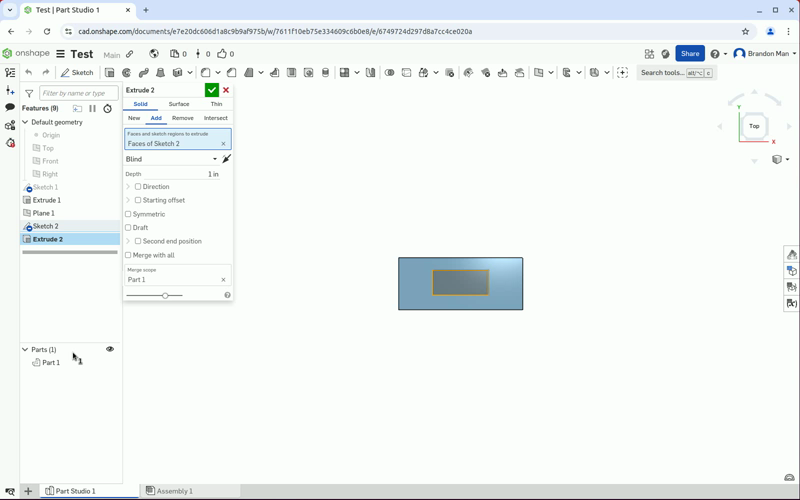
mouse_move(143, 106)
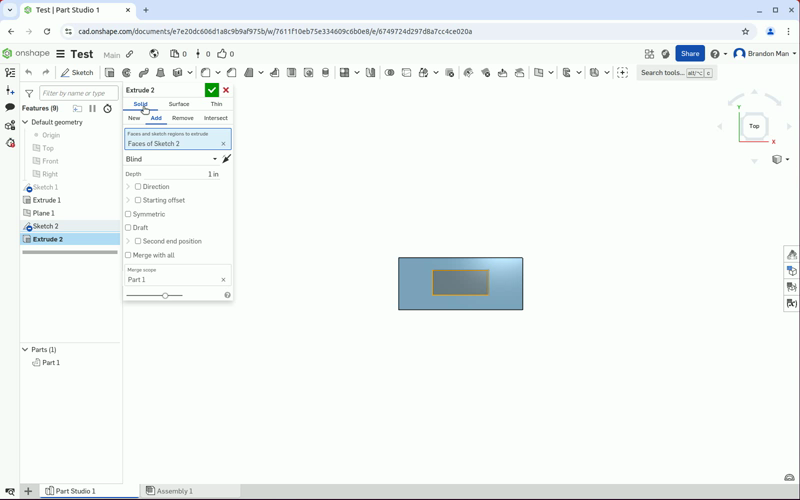
click(143, 106)
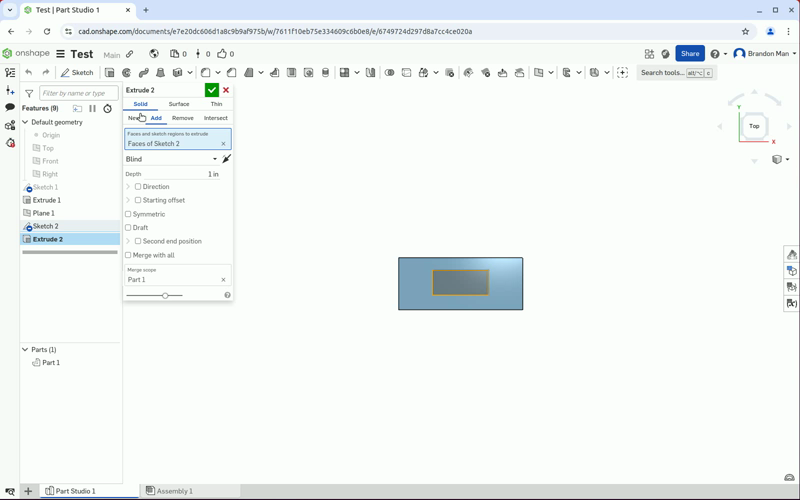
mouse_move(137, 120)
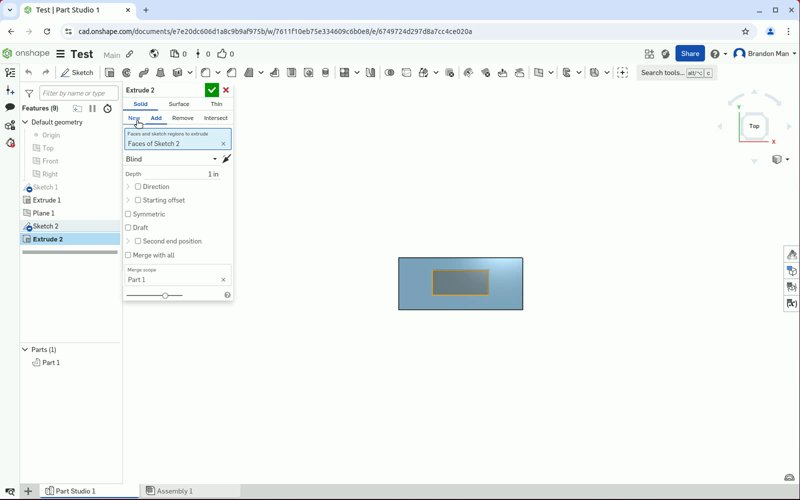
click(137, 120)
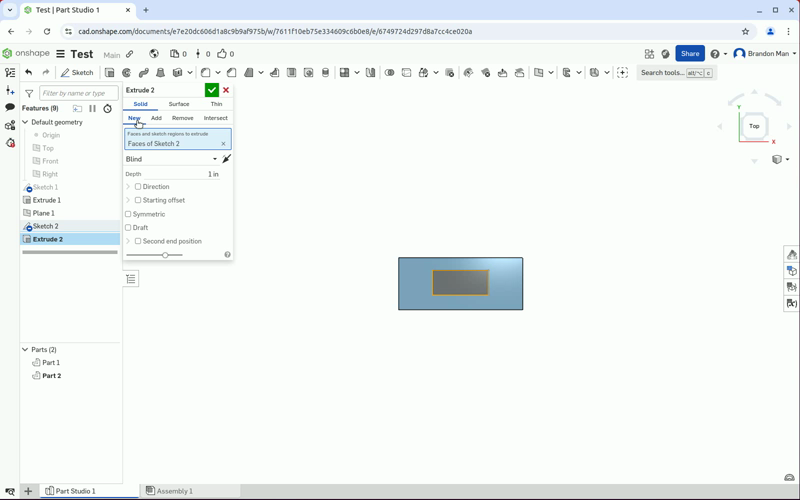
key(tab, 4)
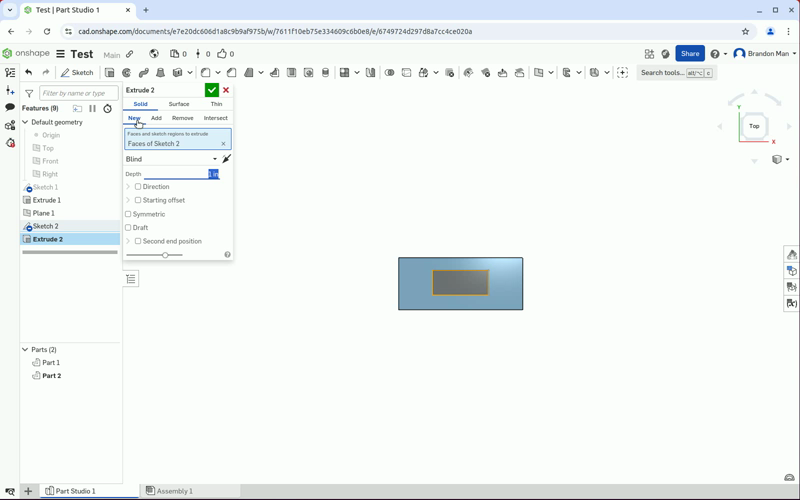
text(4.574)
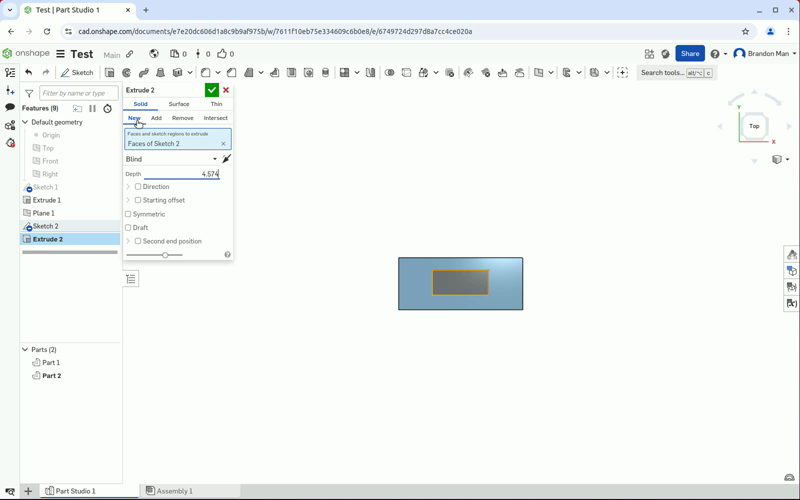
key(enter)
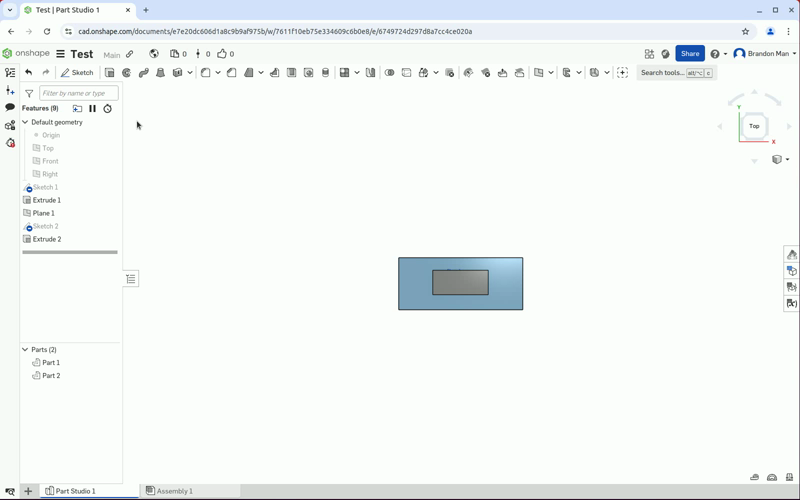
key(shift+h)
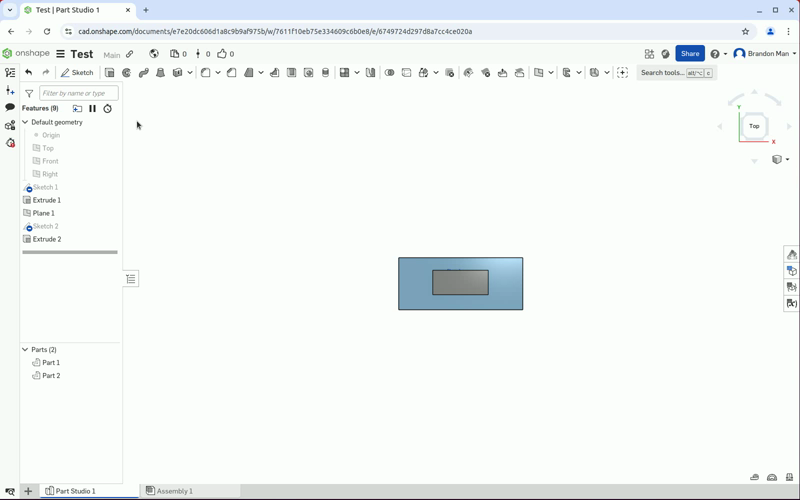
key(shift+h)
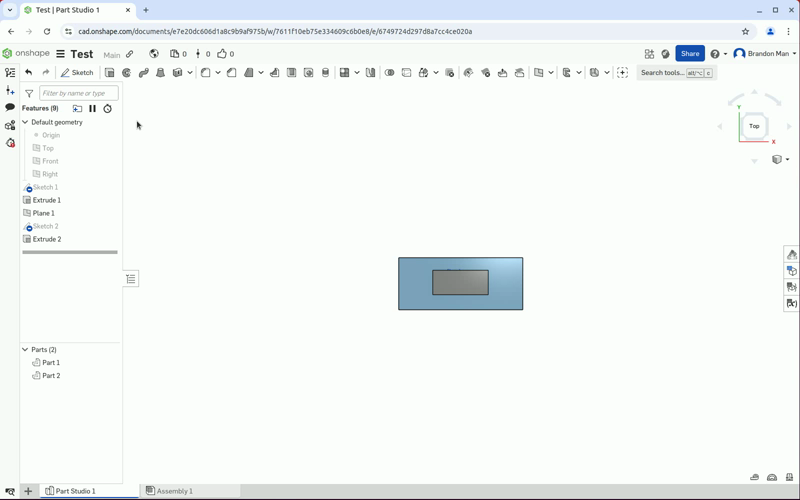
mouse_move(73, 189)
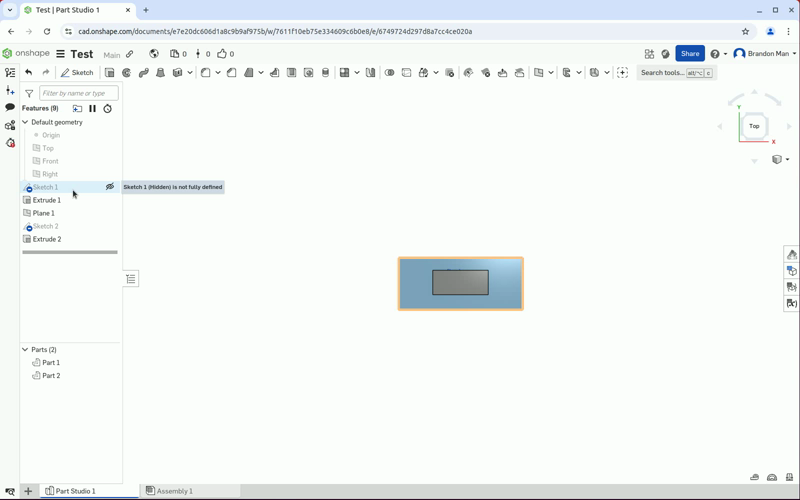
click(73, 189)
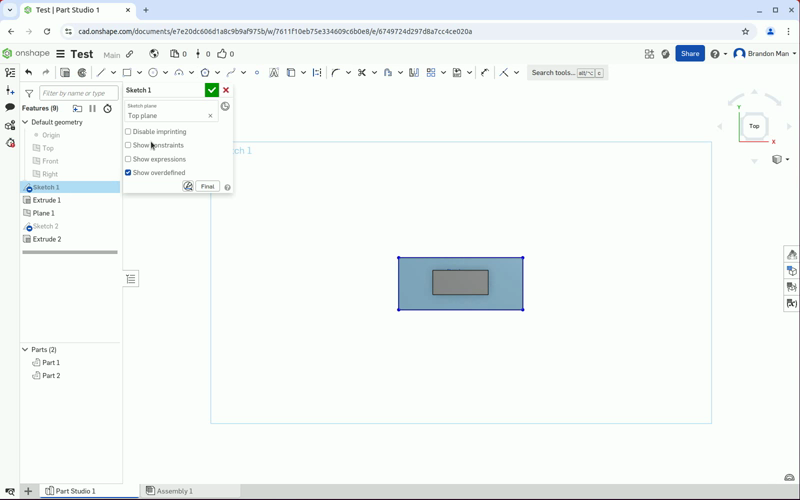
mouse_move(229, 92)
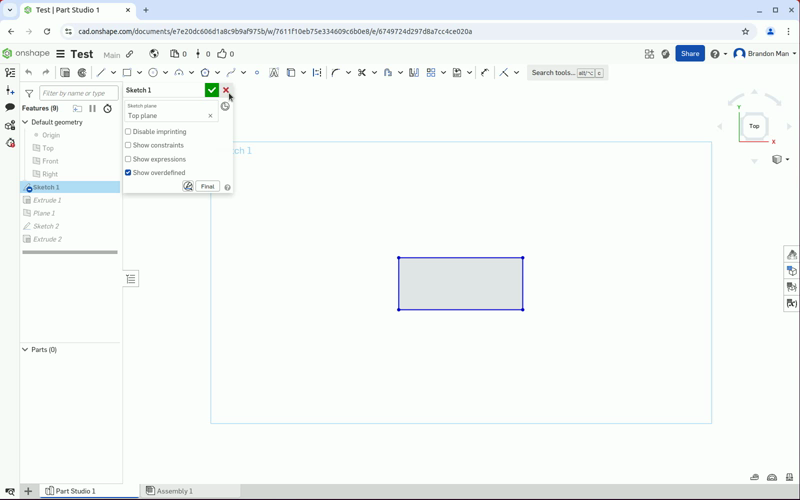
click(229, 92)
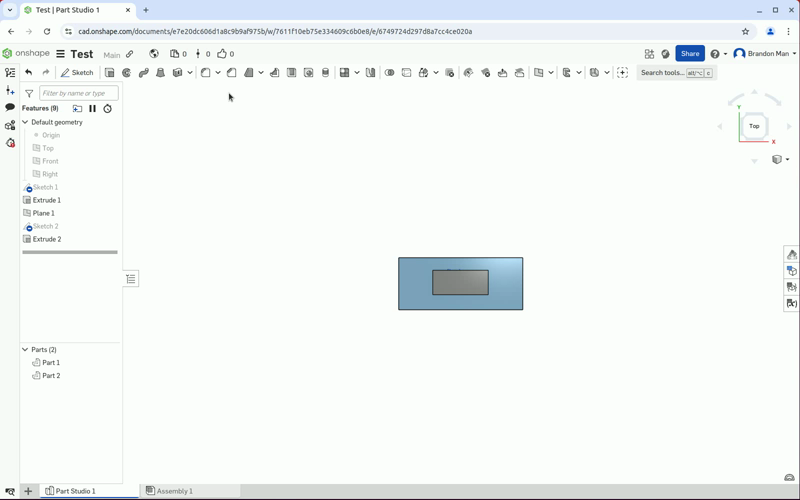
mouse_move(541, 75)
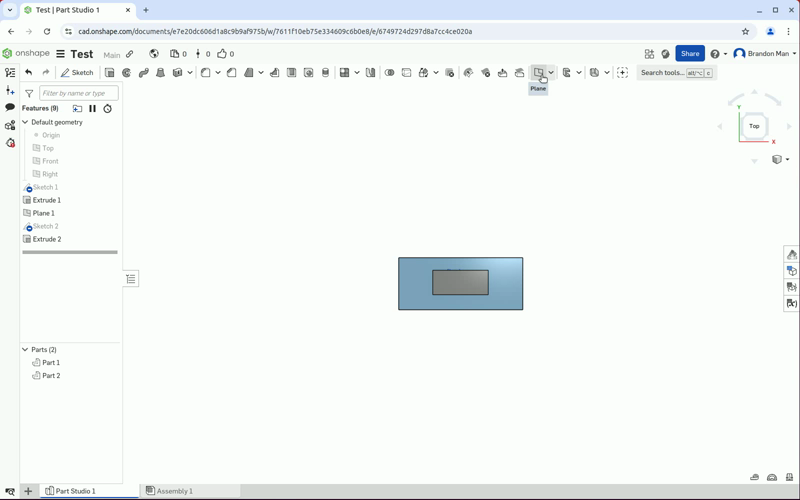
click(541, 75)
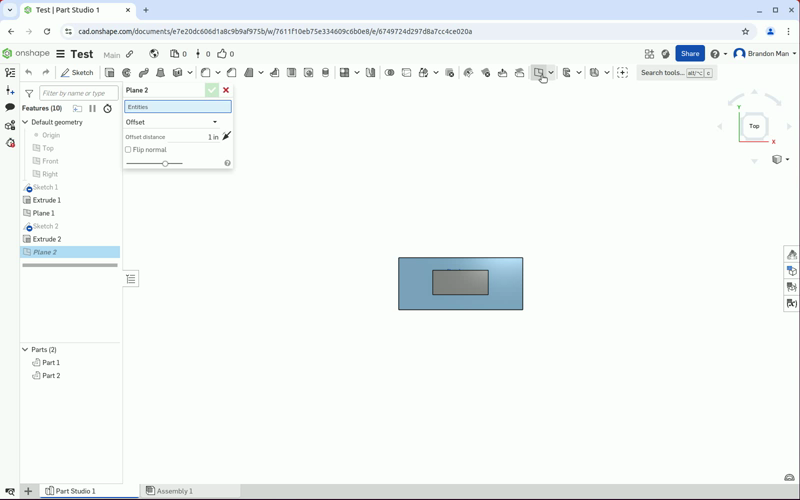
mouse_move(73, 150)
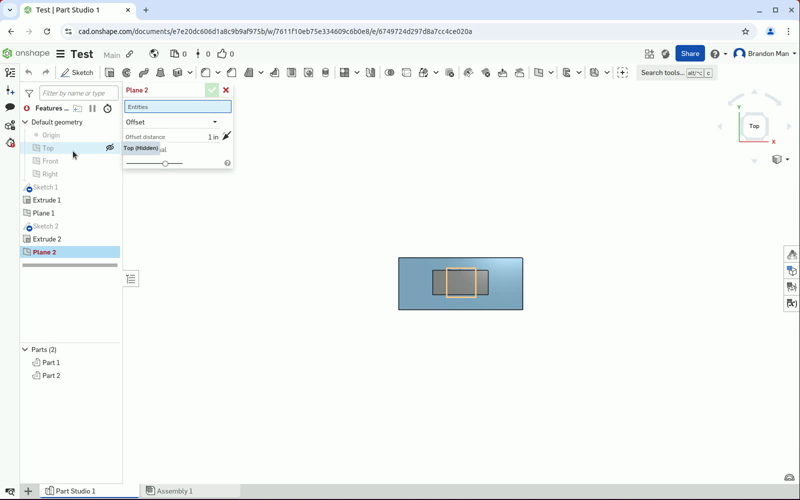
click(73, 150)
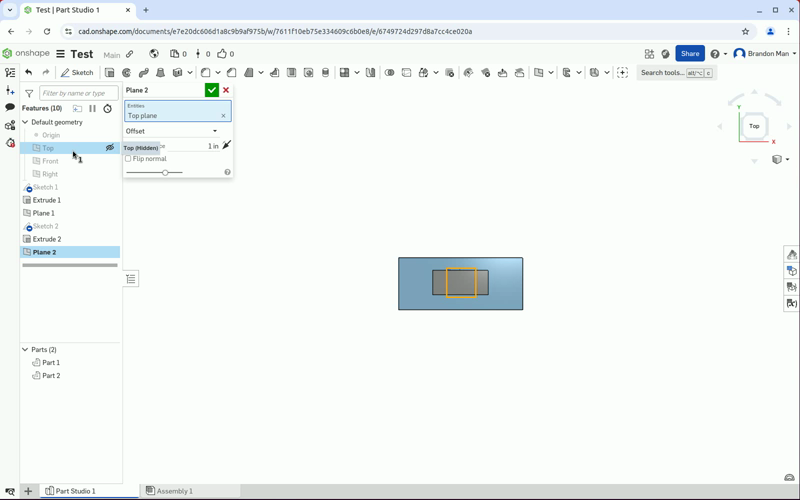
key(tab, 2)
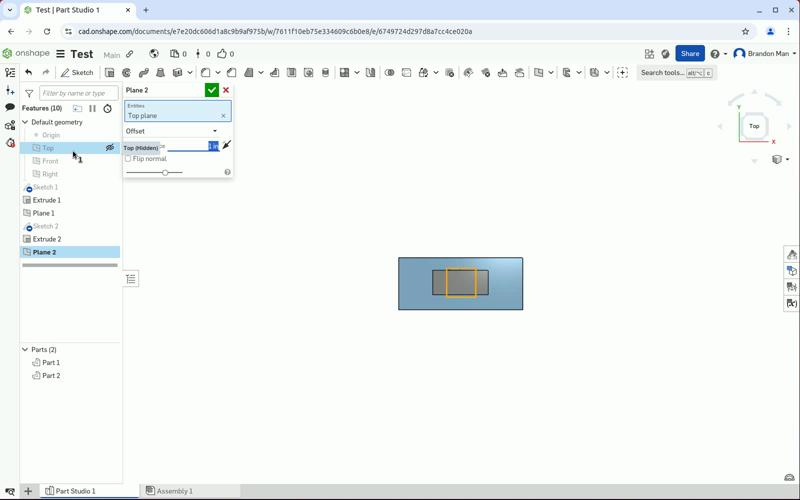
text(9.151)
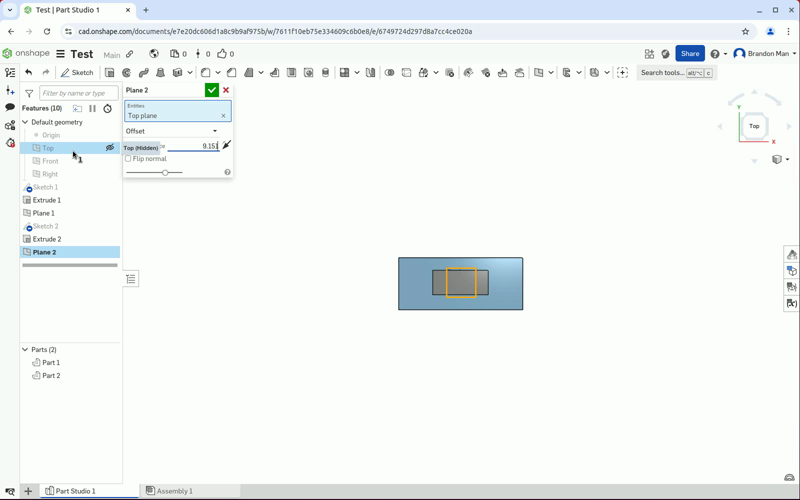
key(enter, 2)
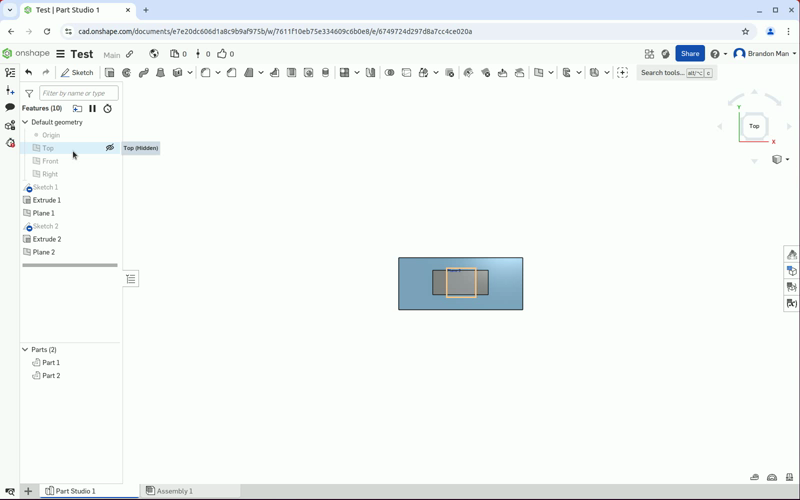
key(shift+s)
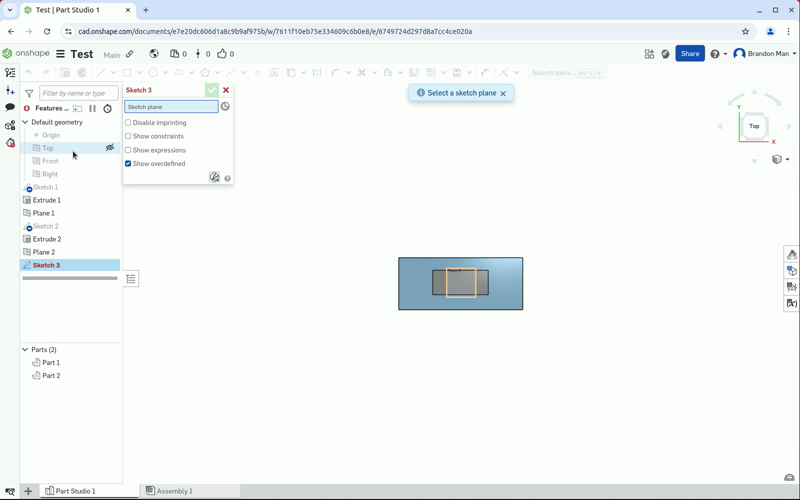
mouse_move(73, 254)
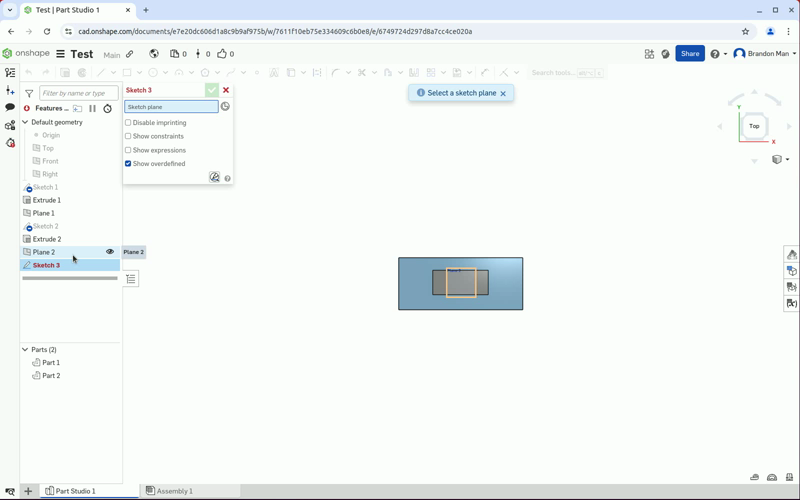
click(73, 254)
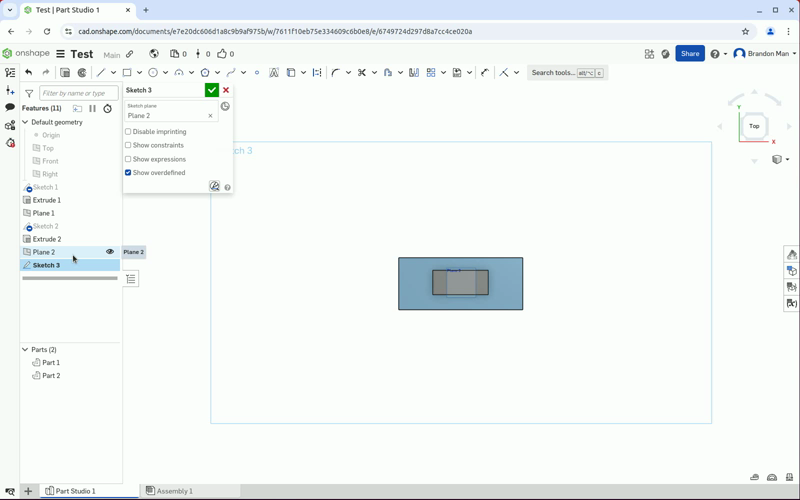
mouse_move(73, 352)
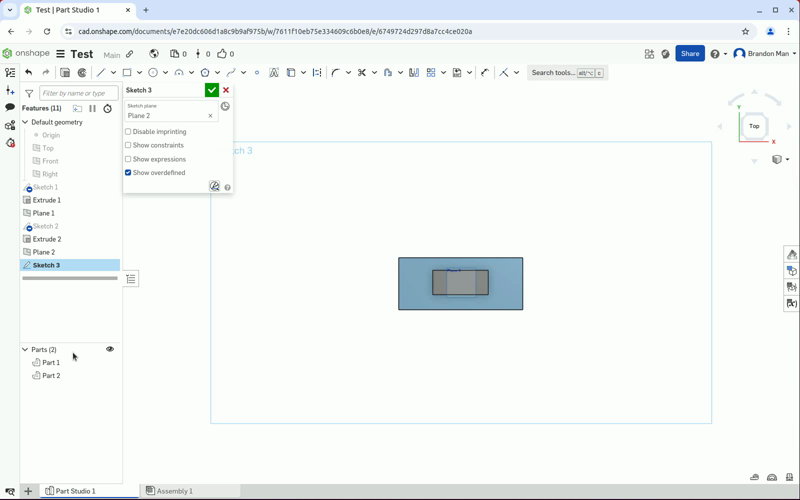
key(y)
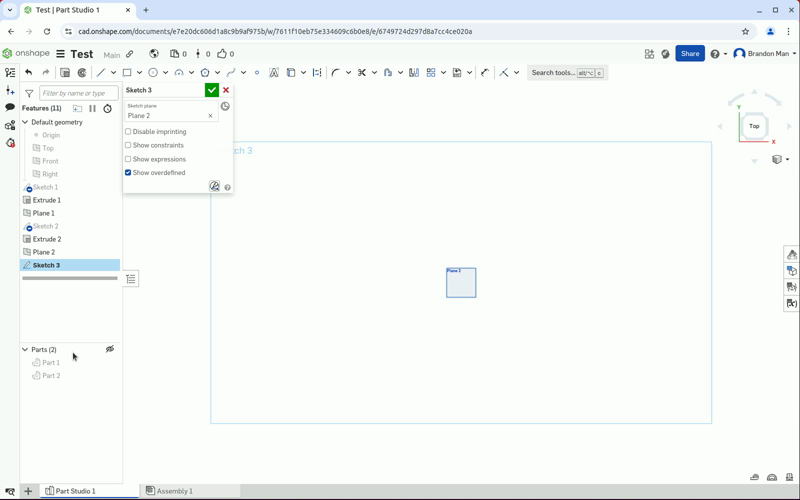
key(l)
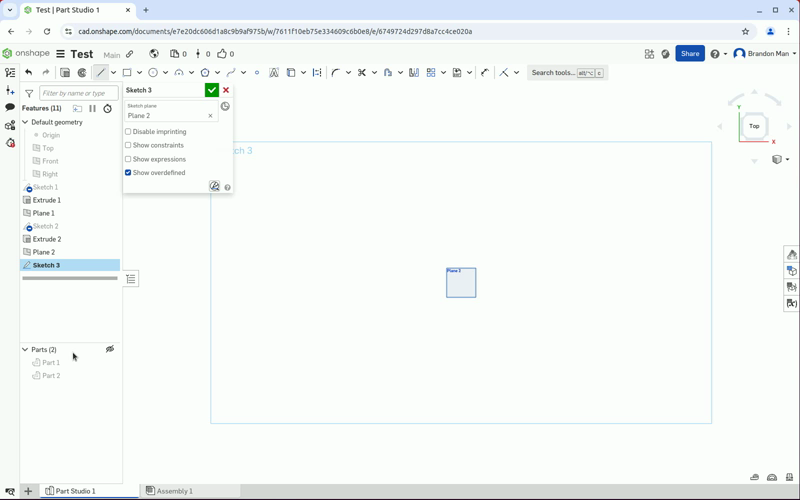
key_down(shift)
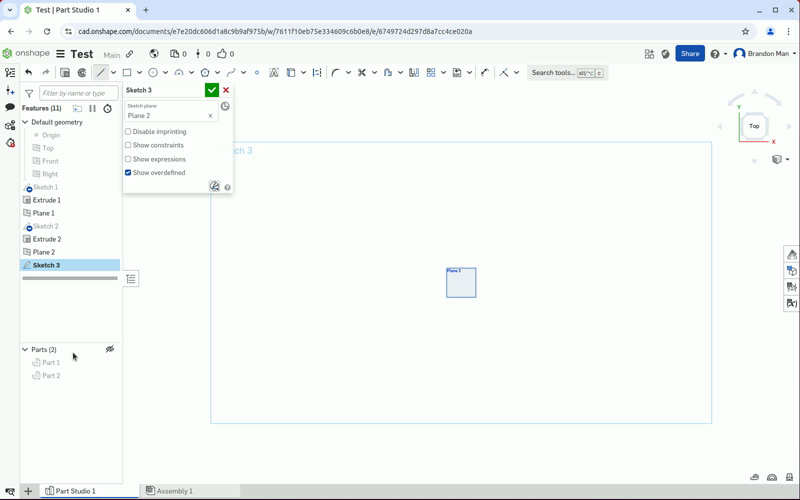
mouse_move(348, 324)
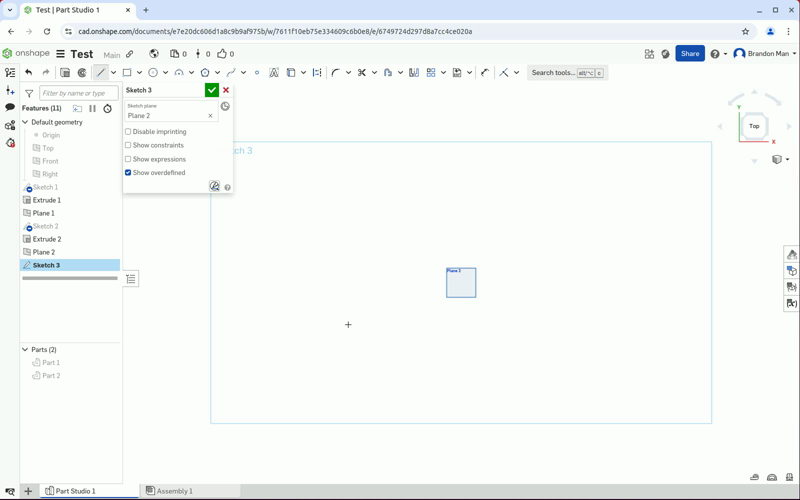
click(348, 324)
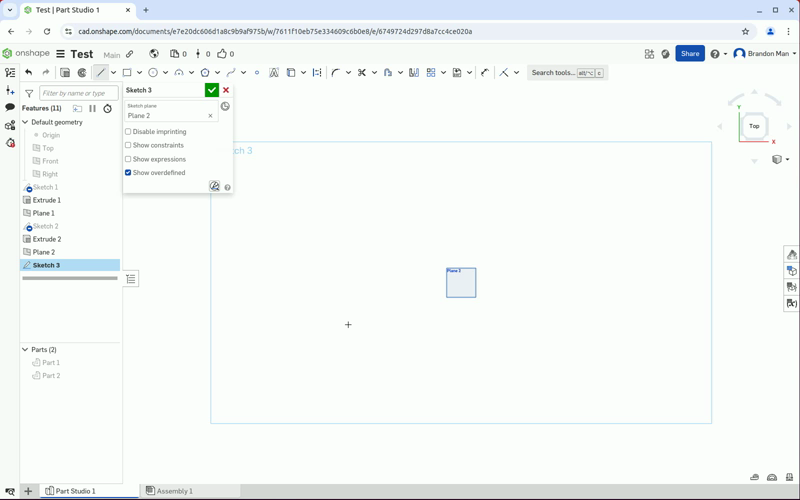
key_up(shift)
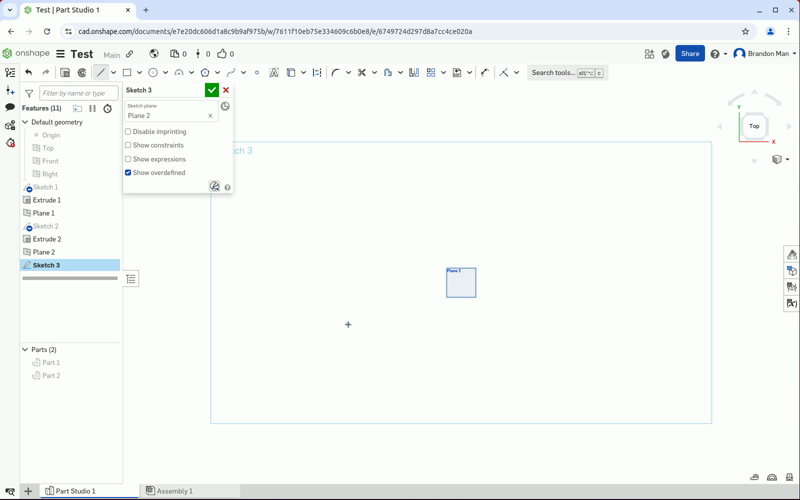
key_down(shift)
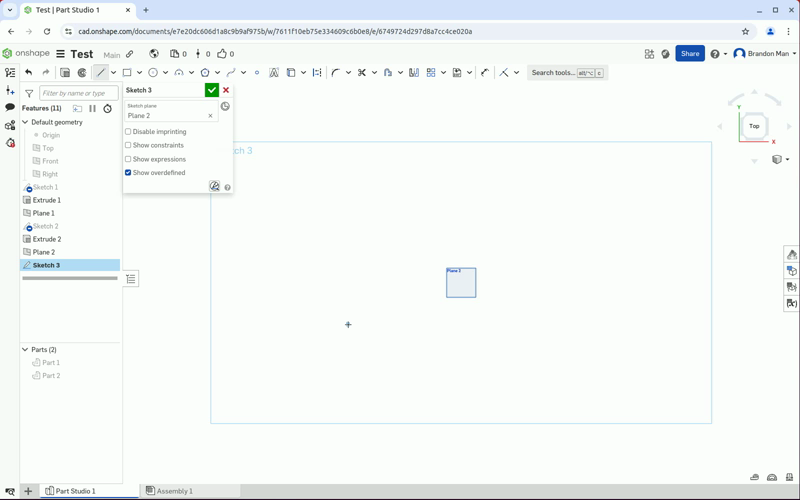
mouse_move(540, 324)
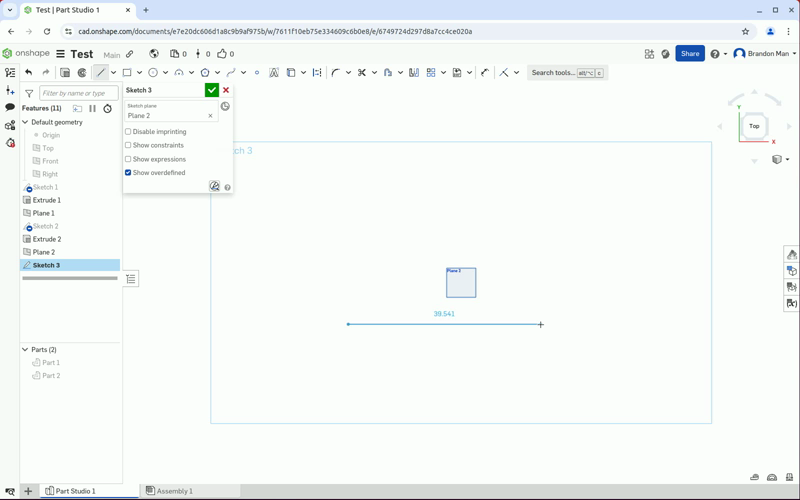
click(540, 324)
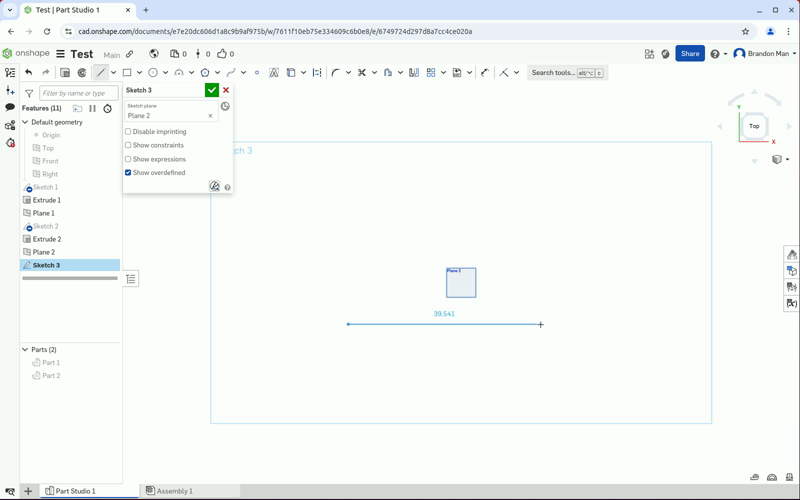
key_up(shift)
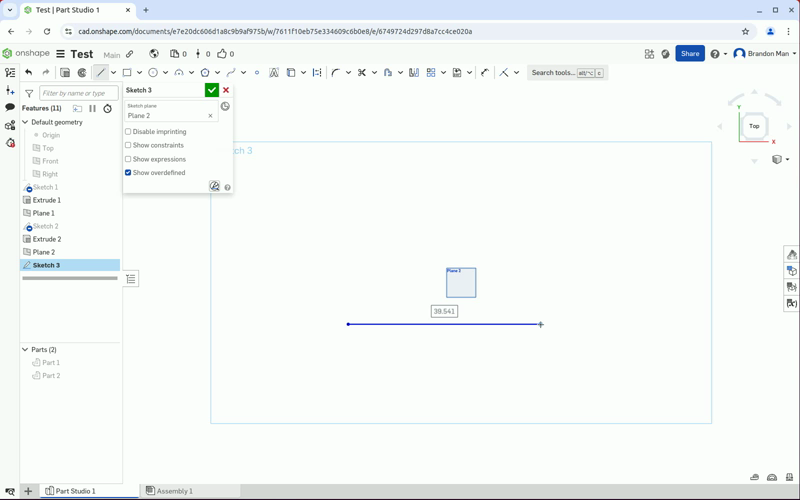
key_down(shift)
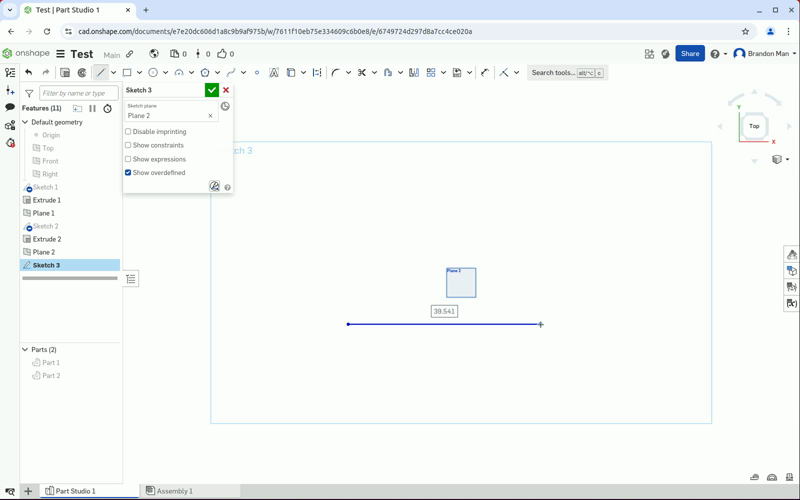
mouse_move(540, 232)
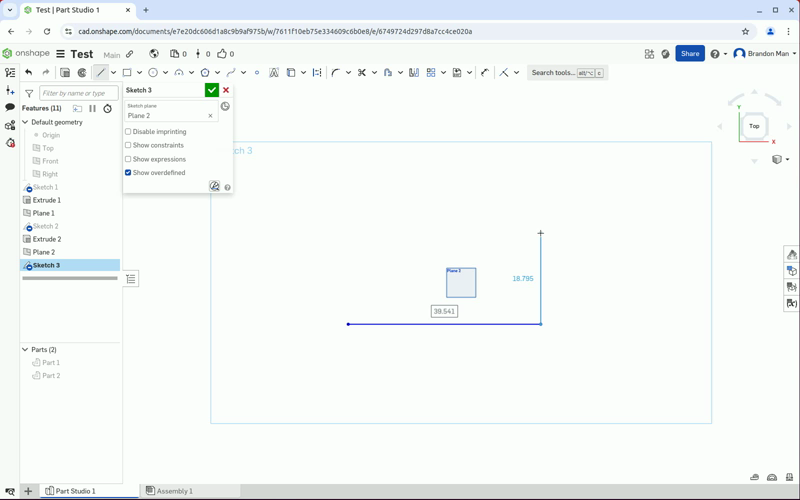
click(540, 232)
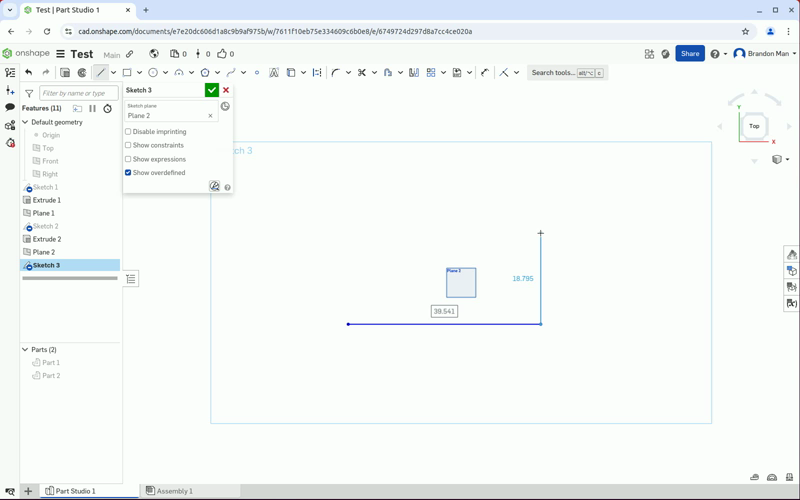
key_up(shift)
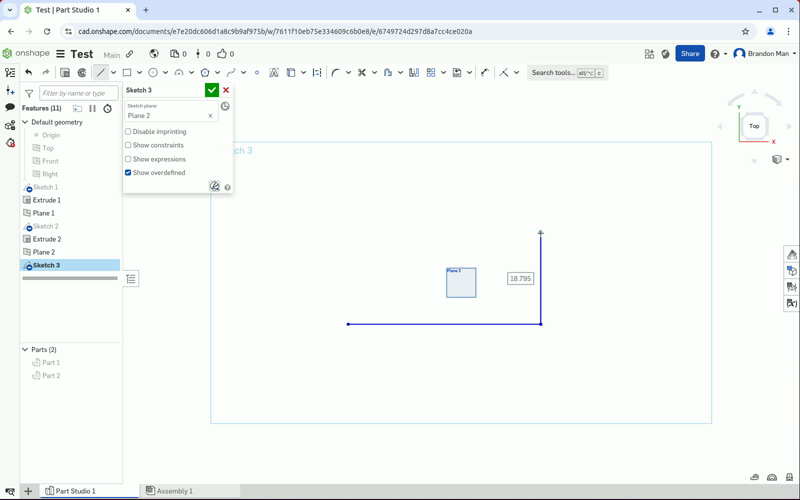
key_down(shift)
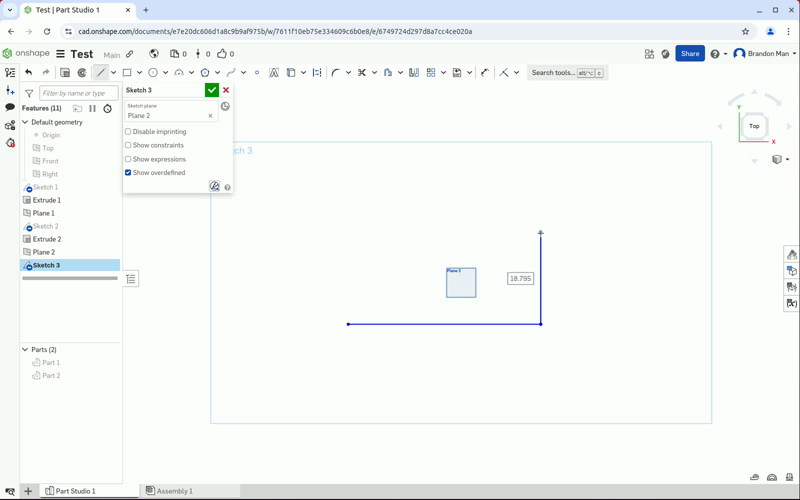
mouse_move(348, 232)
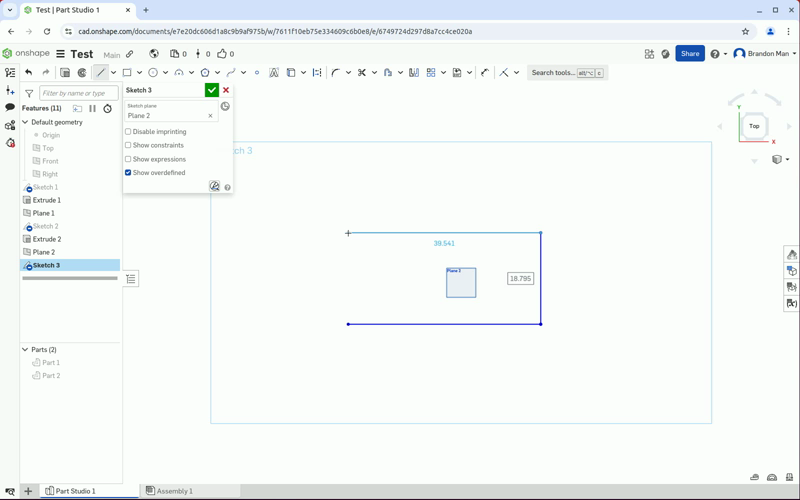
click(348, 232)
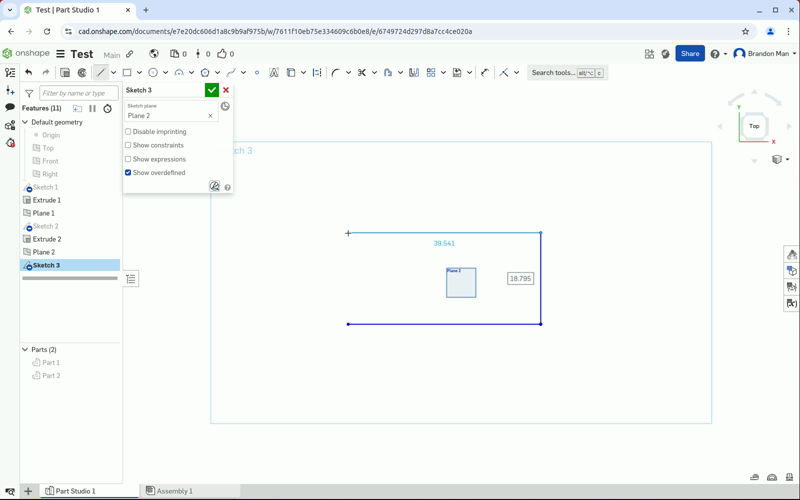
key_up(shift)
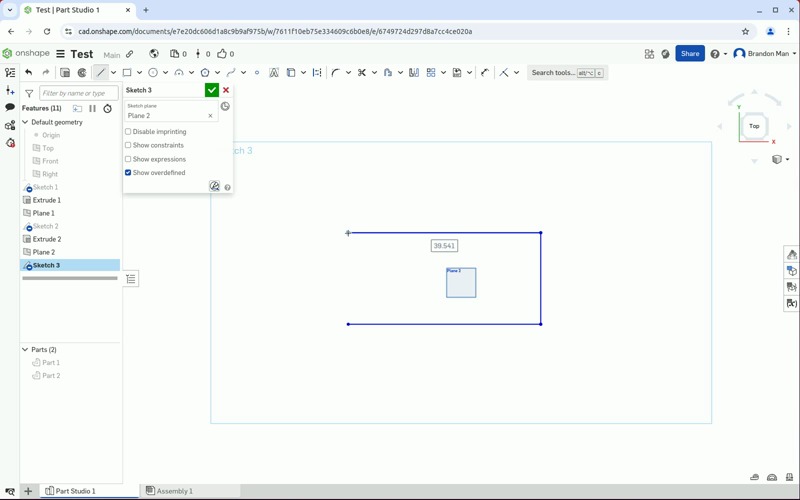
key_down(shift)
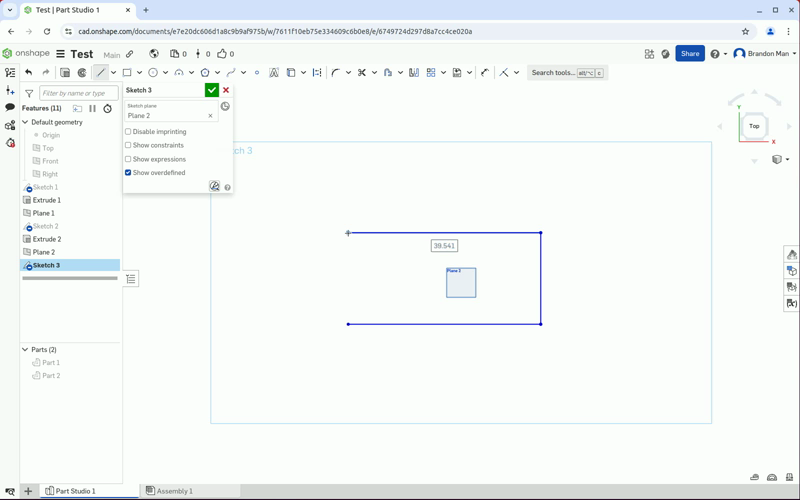
mouse_move(348, 324)
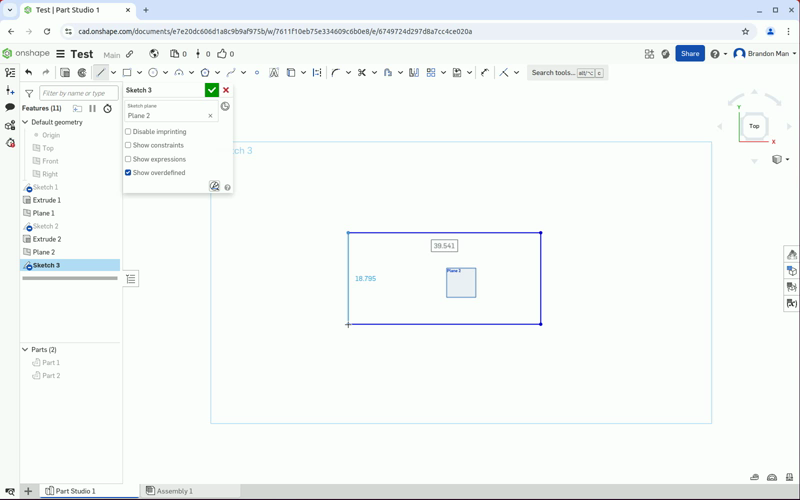
key_up(shift)
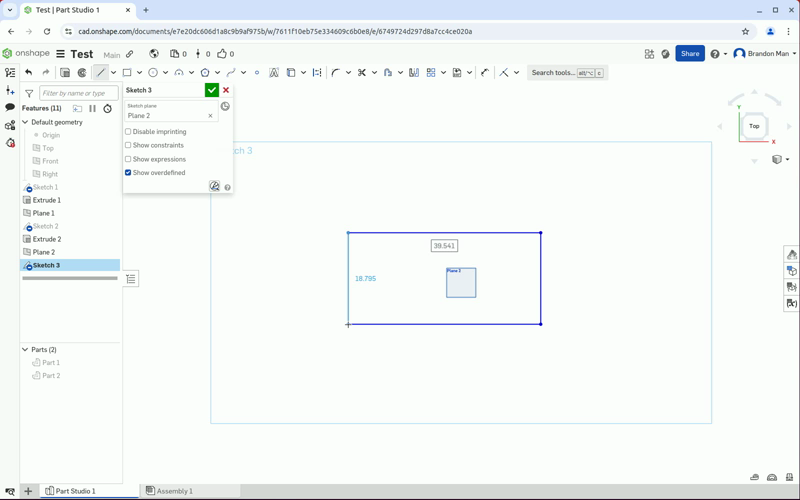
click(348, 324)
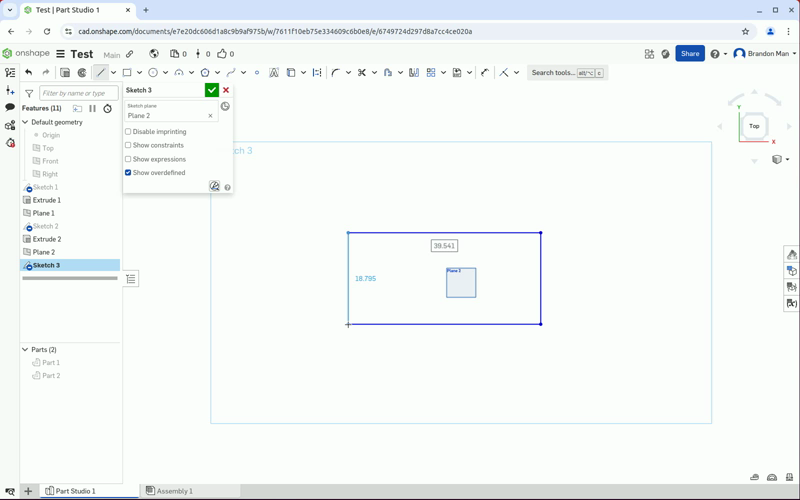
key(esc)
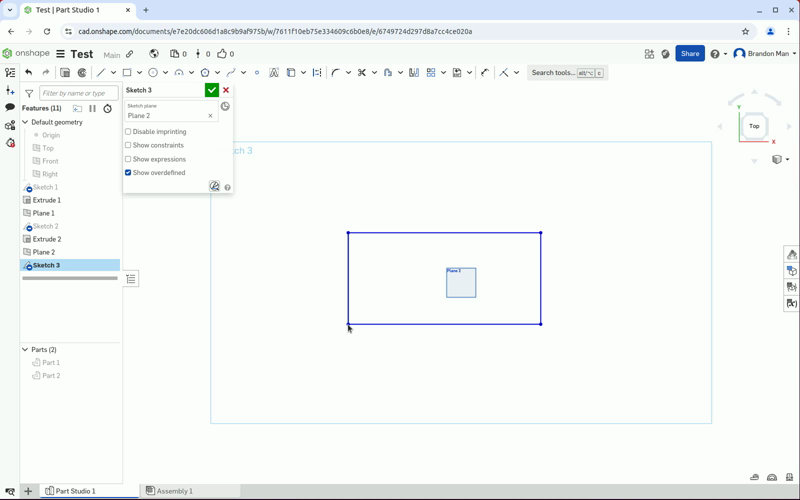
key(l)
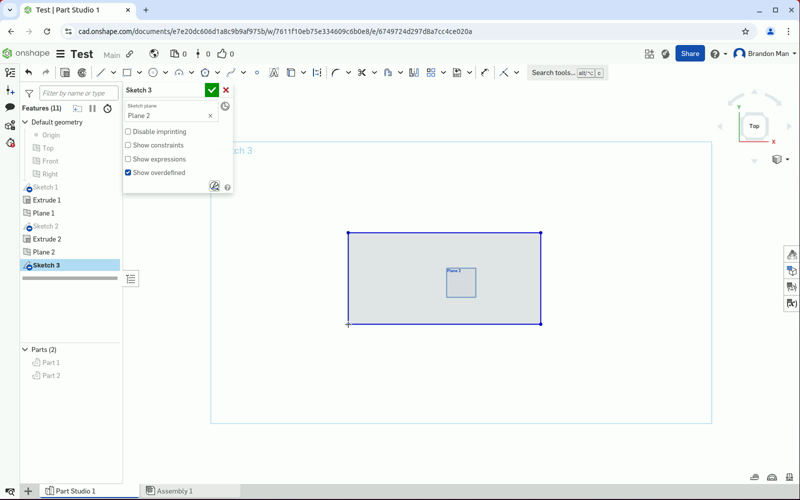
key_down(shift)
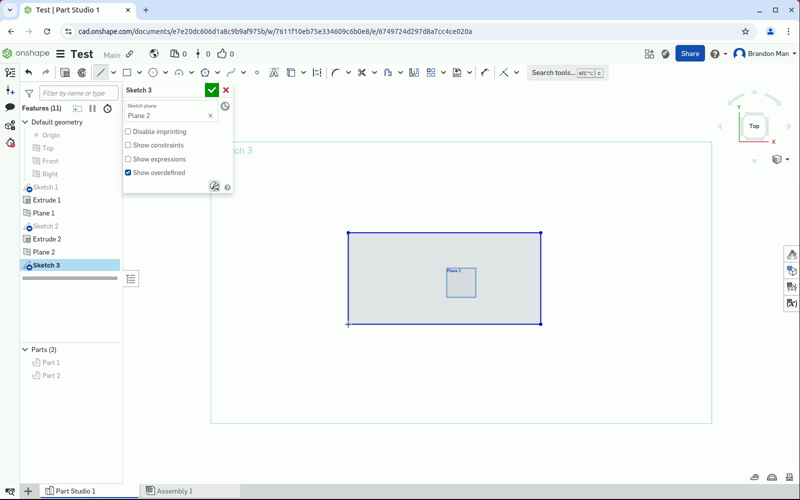
mouse_move(433, 295)
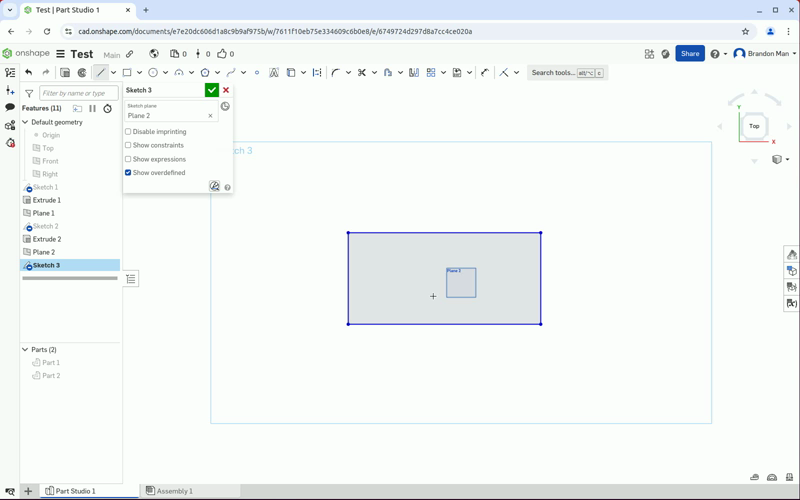
click(433, 295)
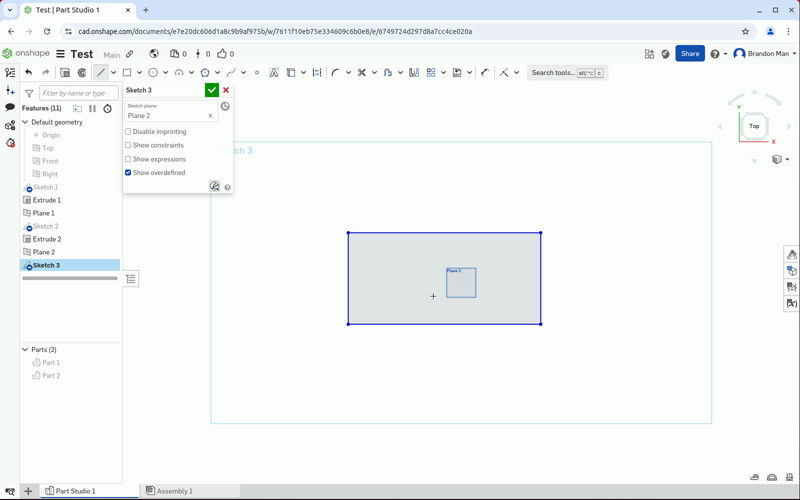
key_up(shift)
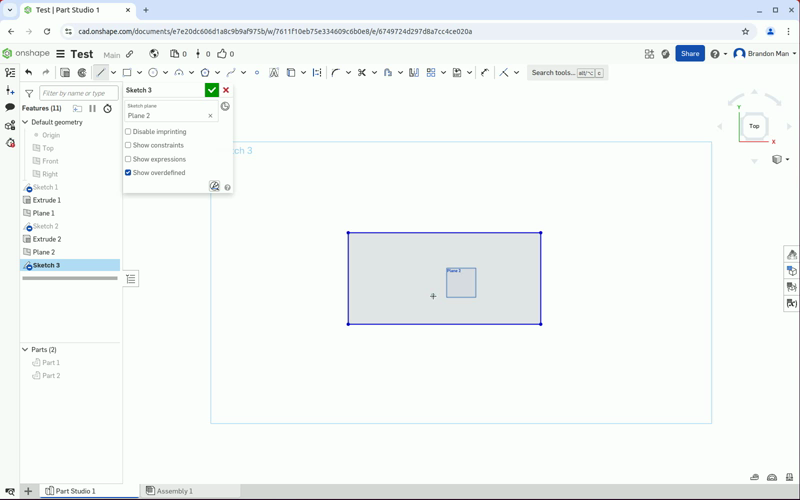
key_down(shift)
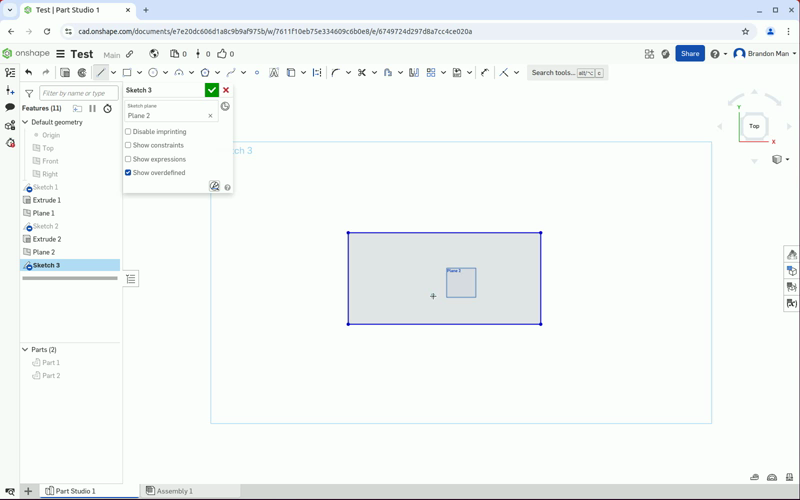
mouse_move(463, 295)
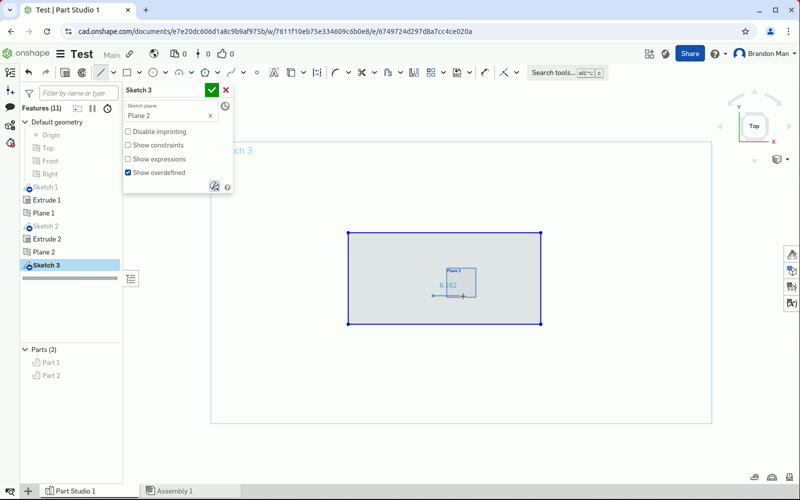
mouse_move(488, 295)
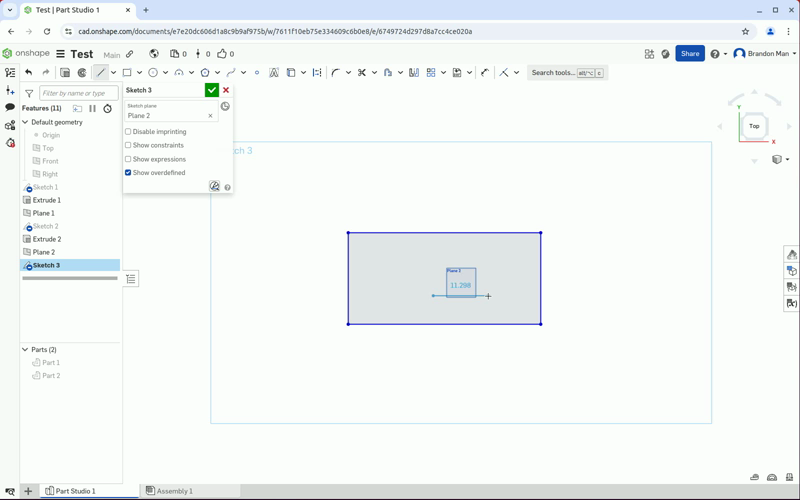
click(488, 295)
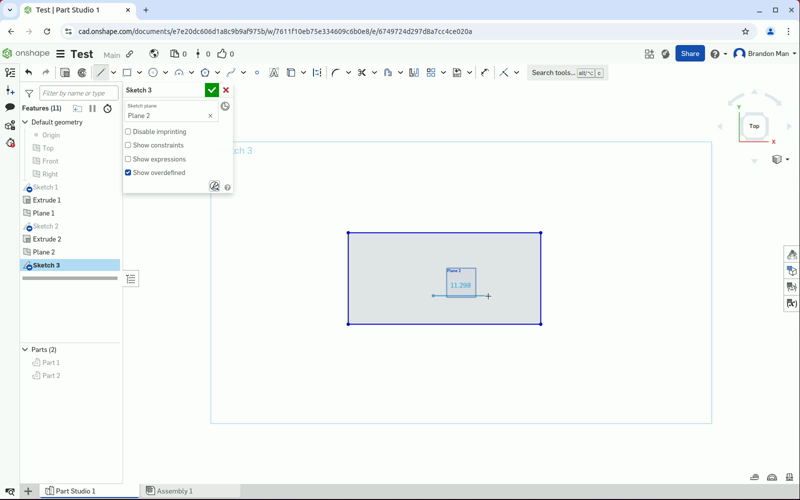
key_up(shift)
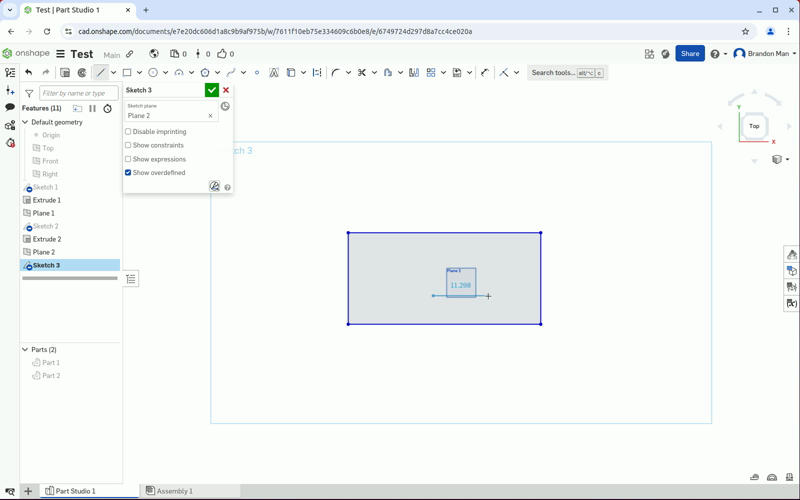
key_down(shift)
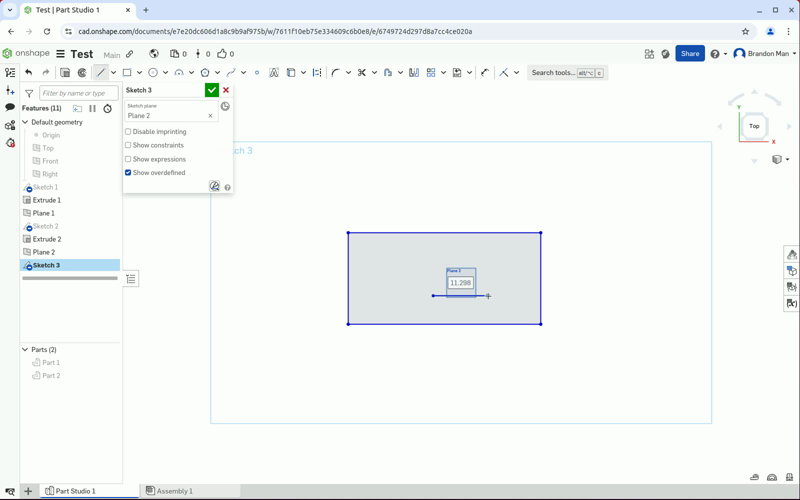
mouse_move(518, 295)
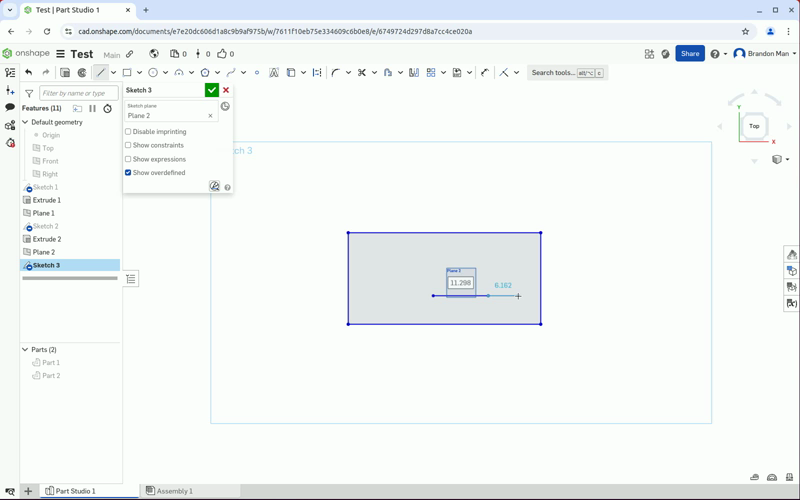
mouse_move(488, 271)
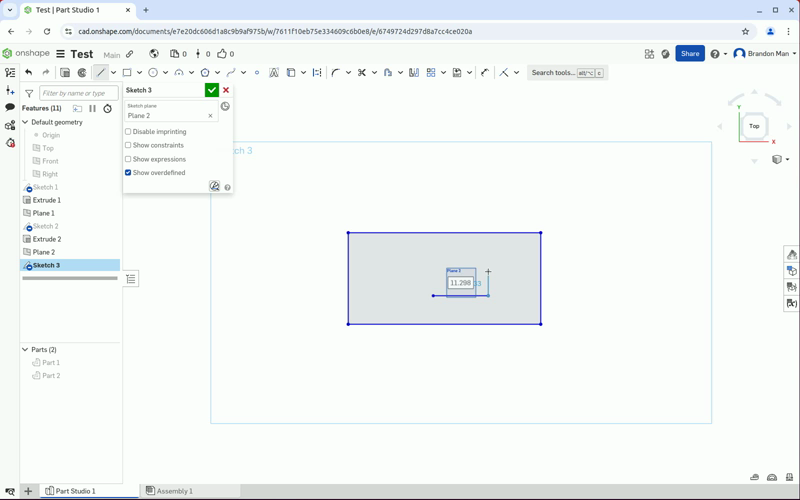
click(488, 271)
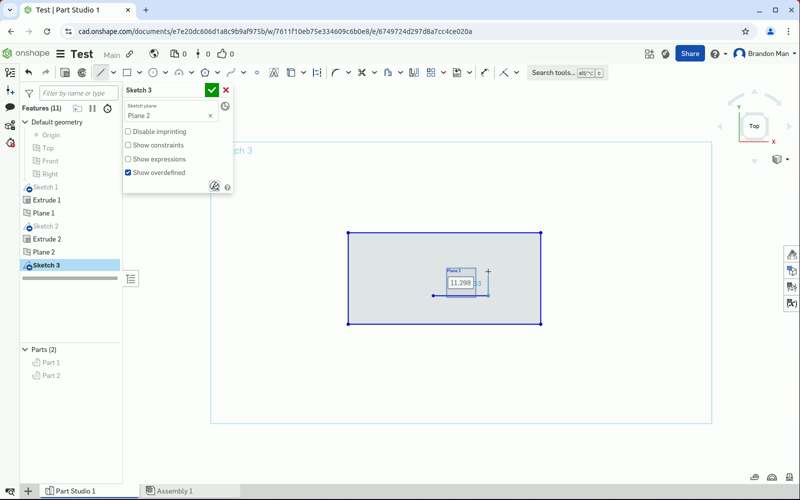
key_up(shift)
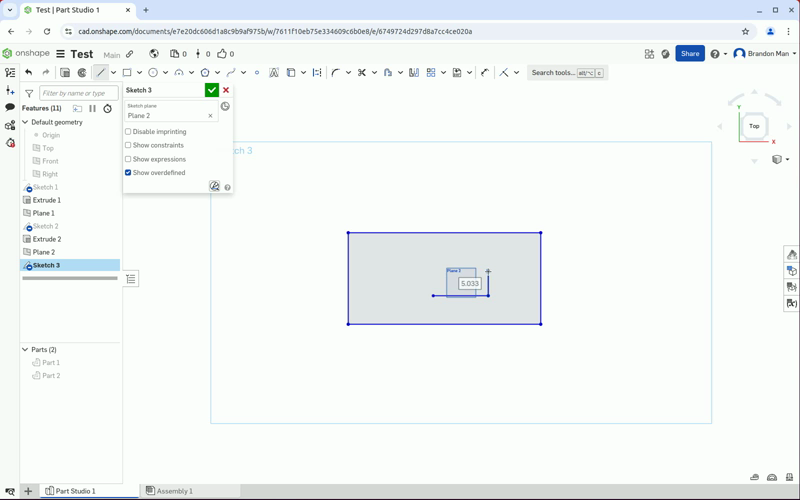
key_down(shift)
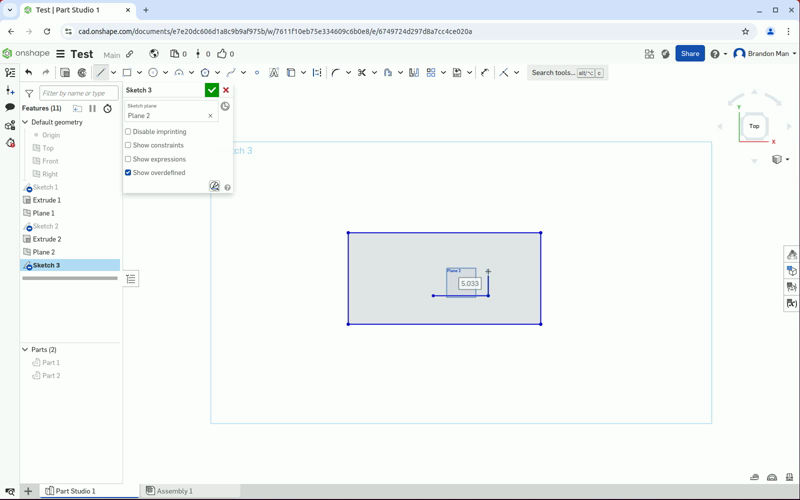
mouse_move(518, 271)
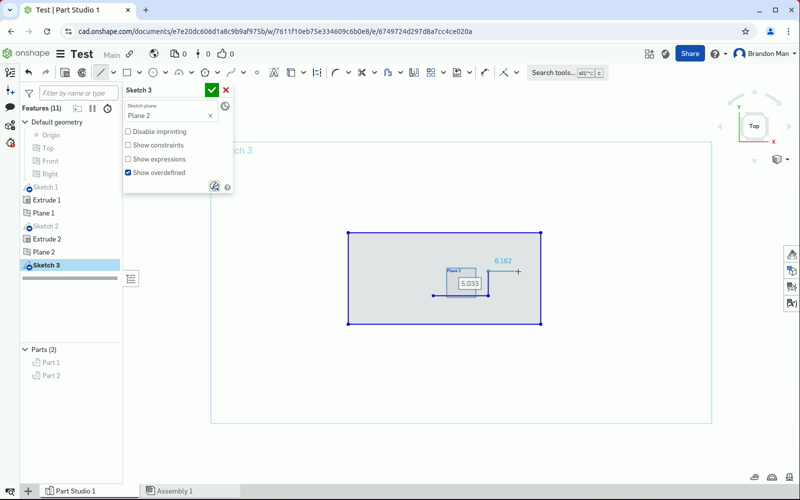
mouse_move(433, 271)
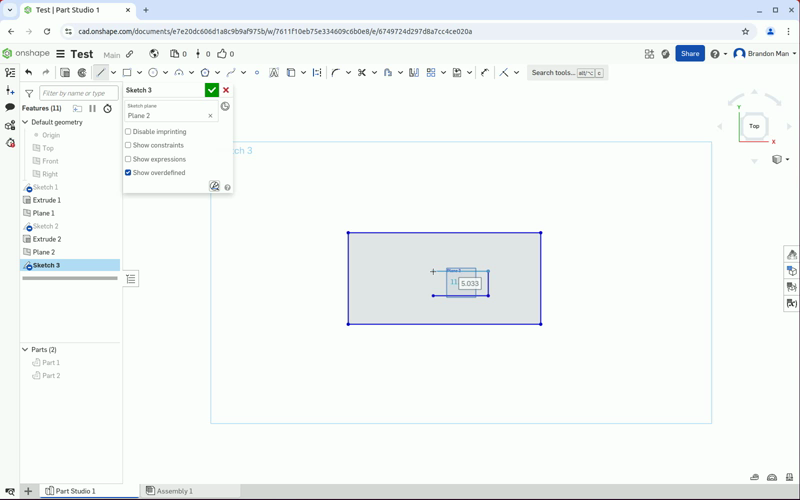
click(433, 271)
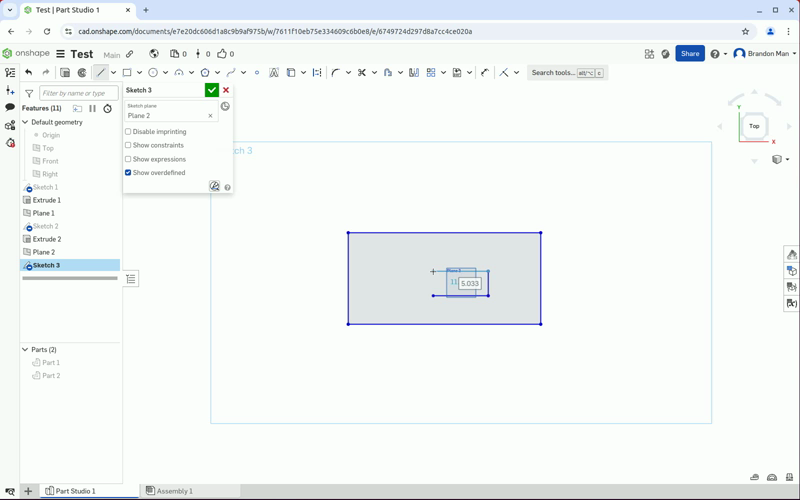
key_up(shift)
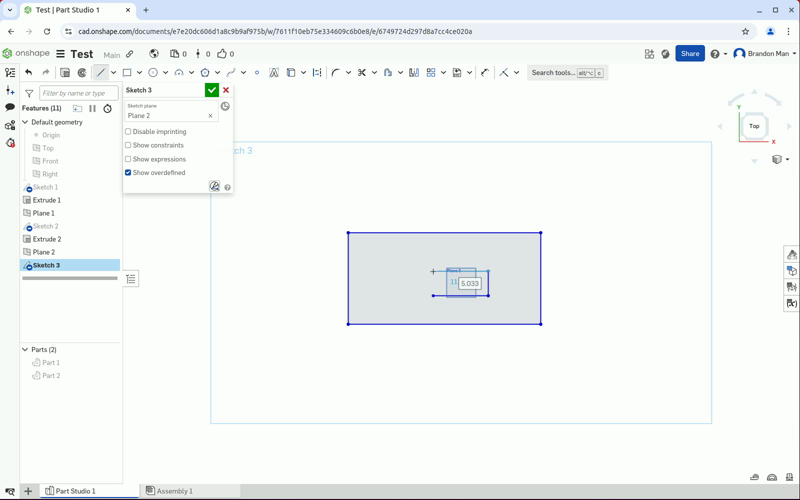
mouse_move(463, 271)
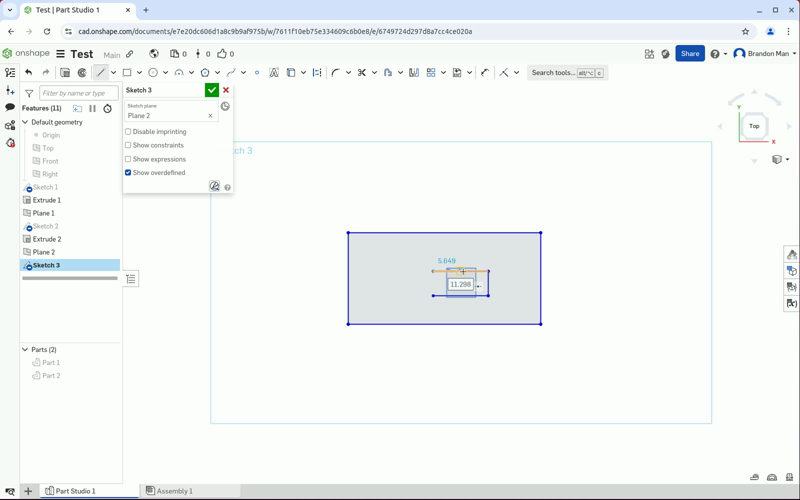
key_down(shift)
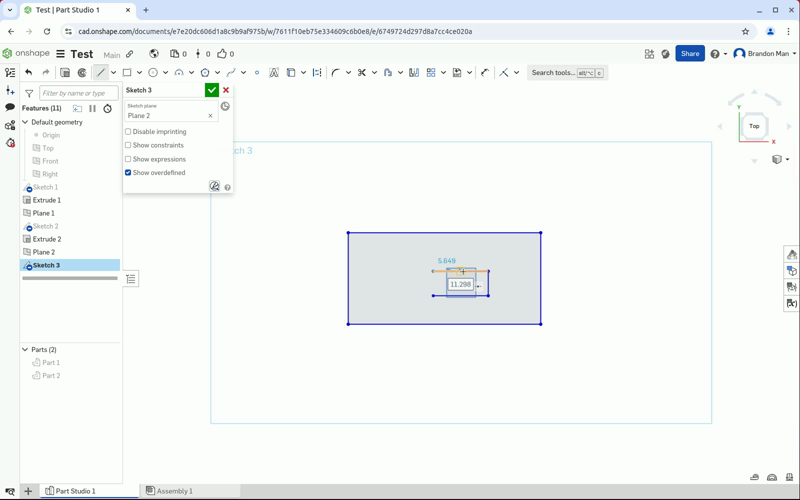
mouse_move(433, 295)
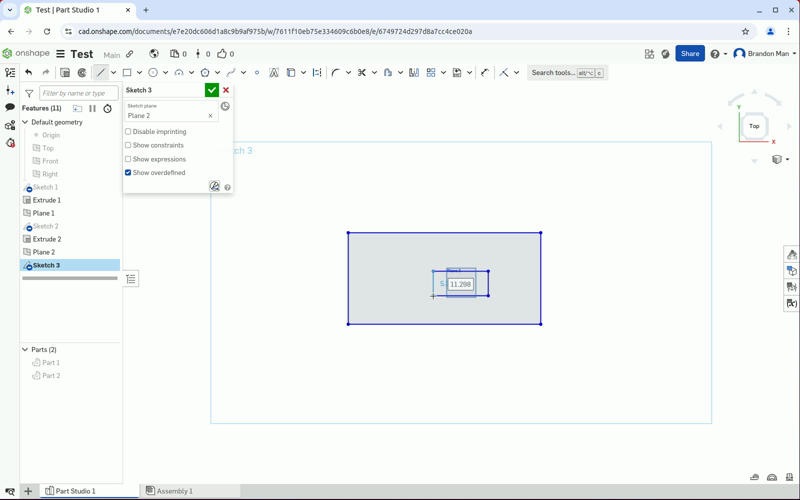
key_up(shift)
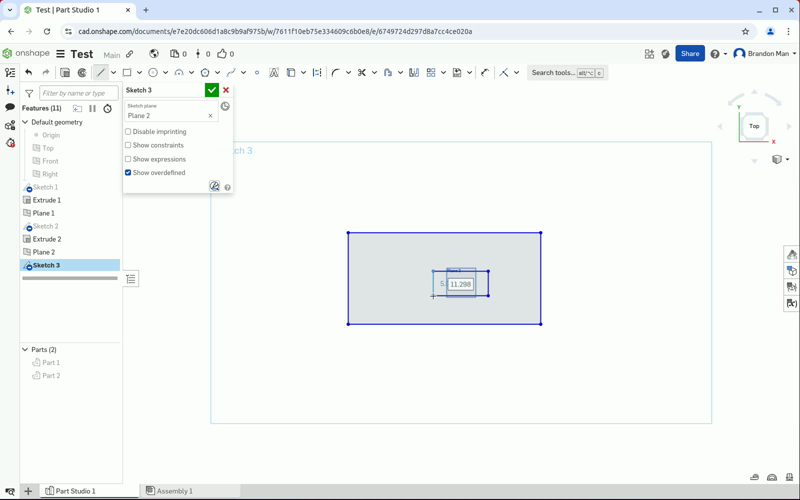
click(433, 295)
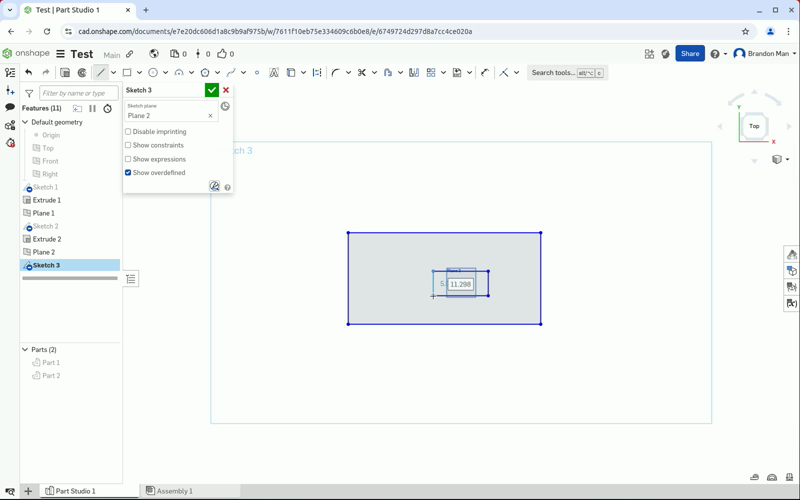
key(esc)
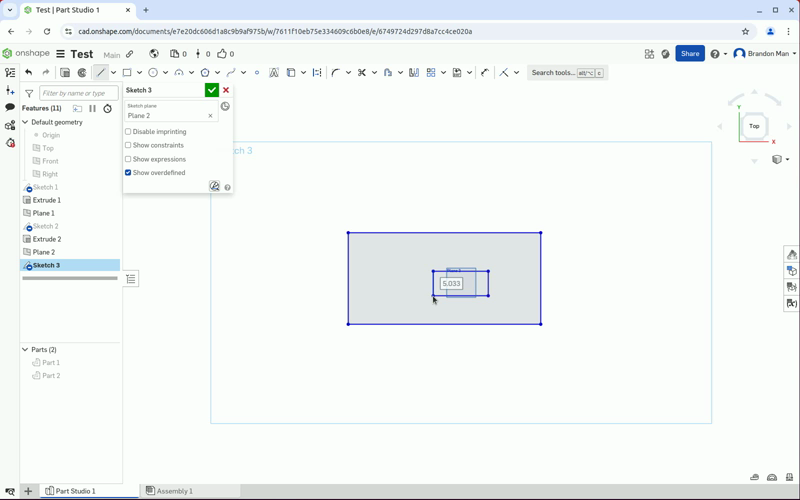
mouse_move(509, 259)
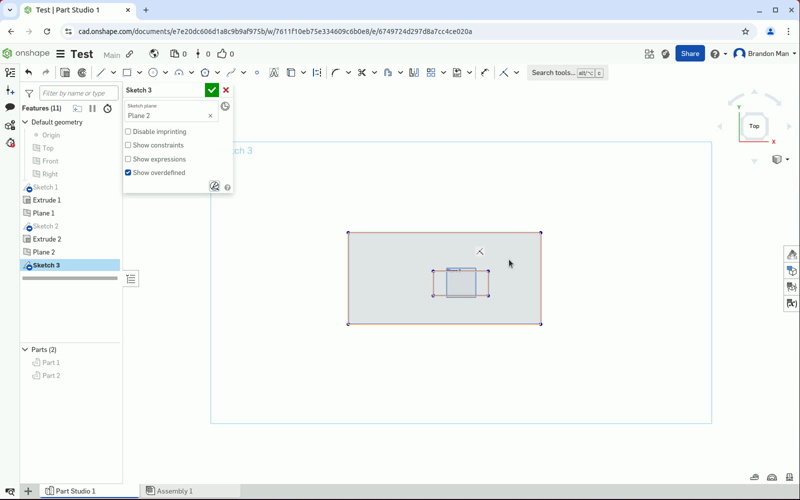
click(509, 259)
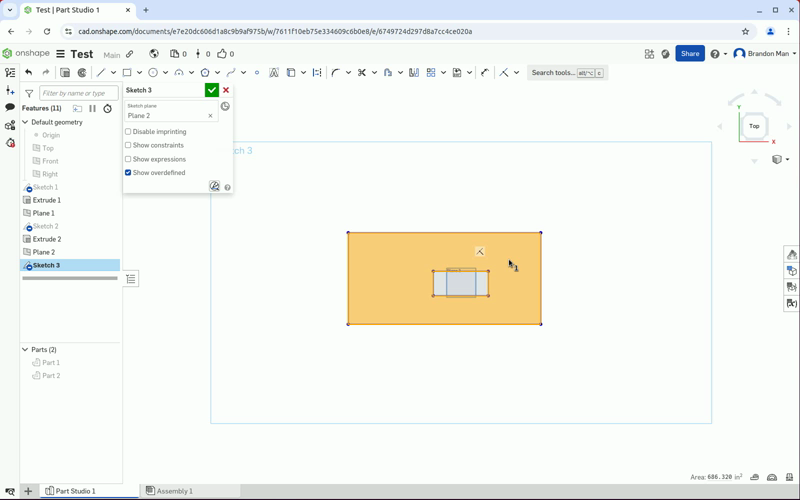
mouse_move(73, 352)
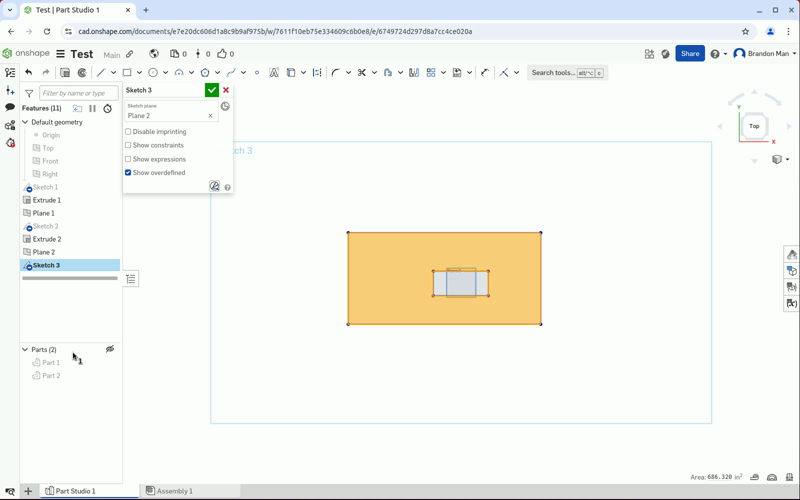
key(shift+y)
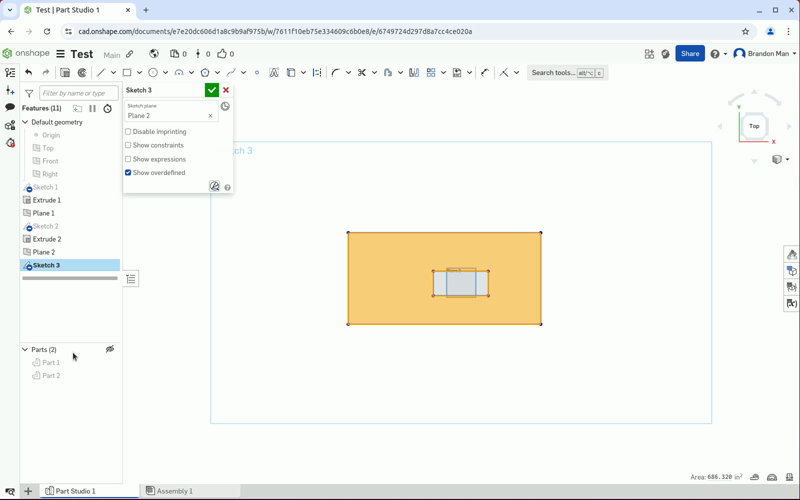
key(shift+e)
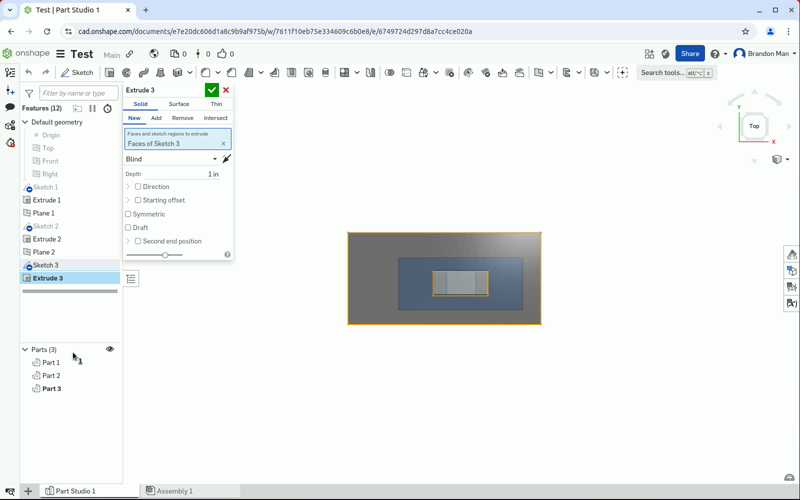
mouse_move(143, 106)
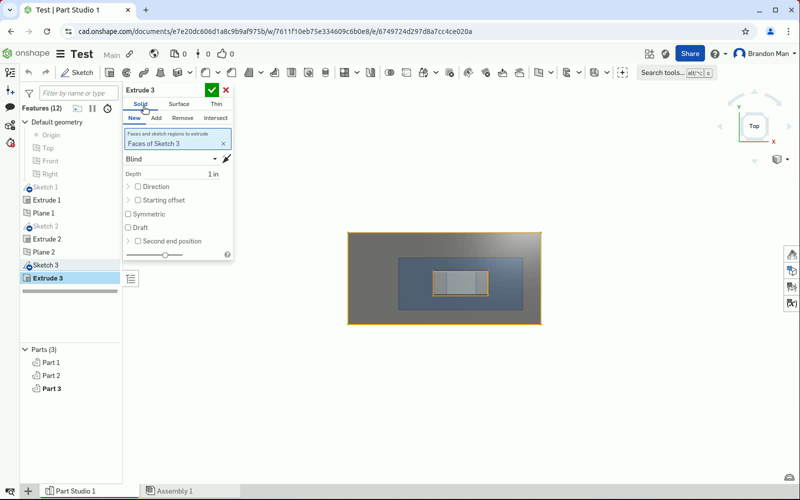
click(143, 106)
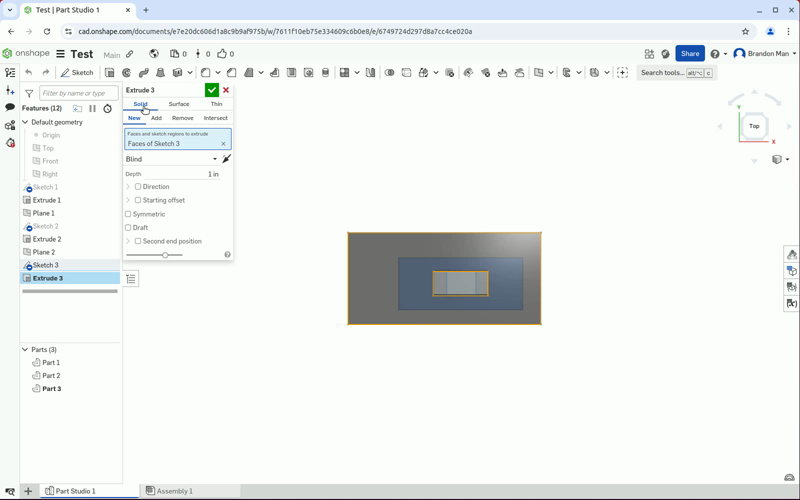
mouse_move(137, 120)
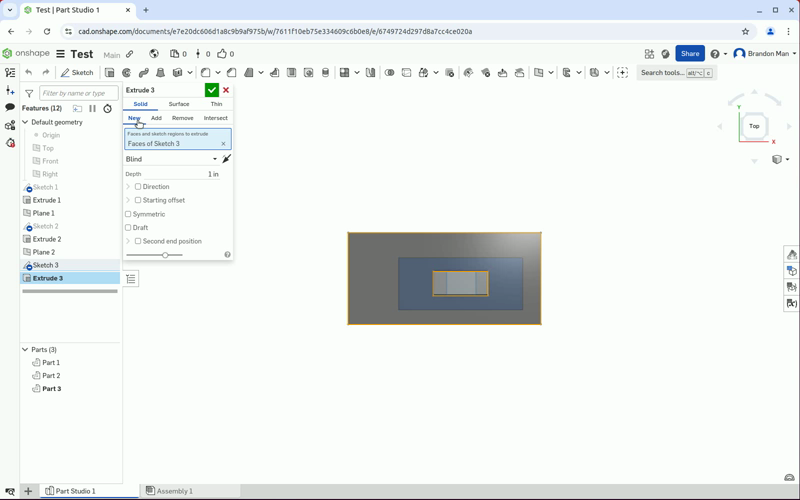
click(137, 120)
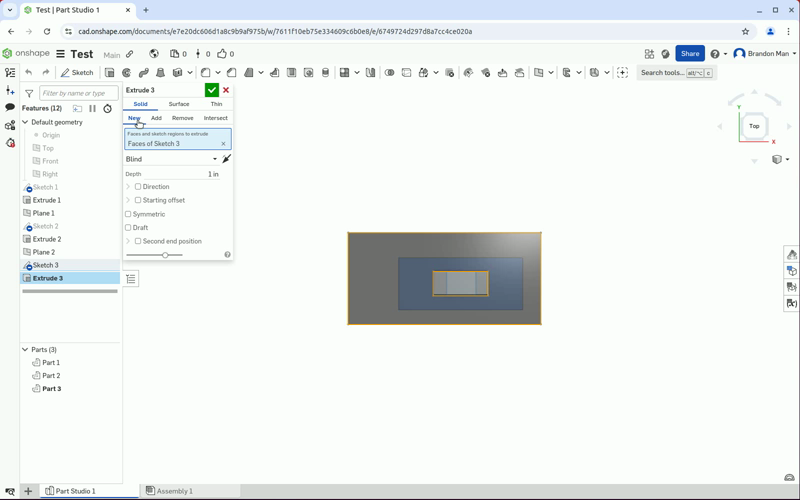
key(tab, 4)
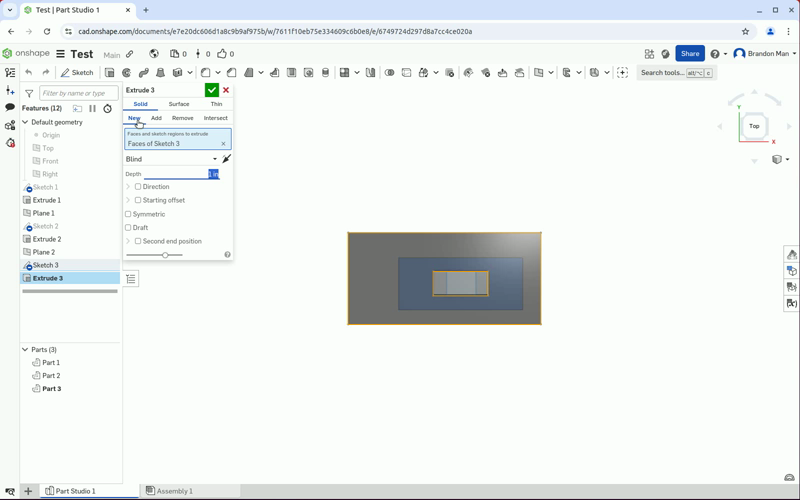
text(4.574)
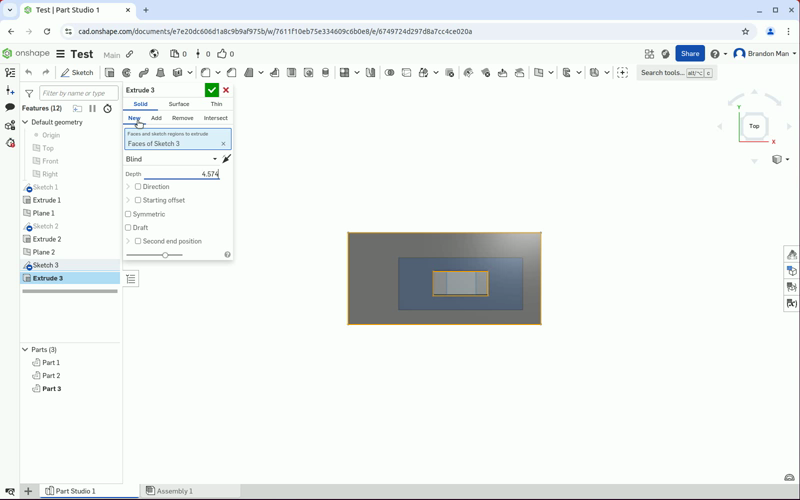
key(enter)
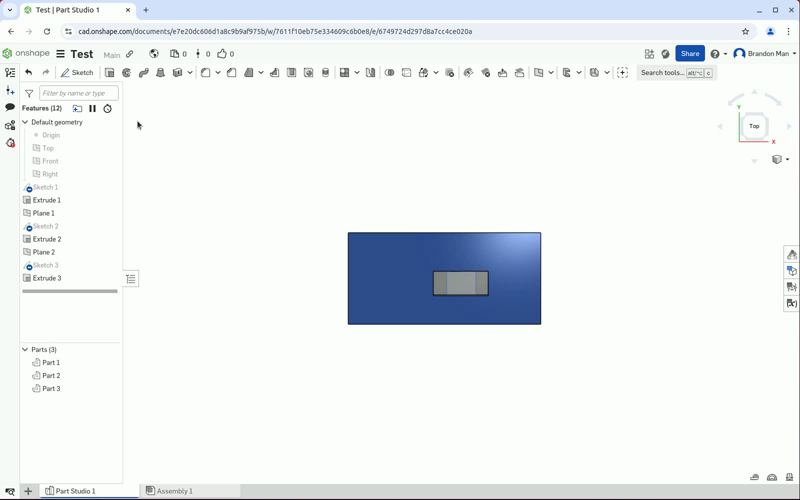
key(shift+h)
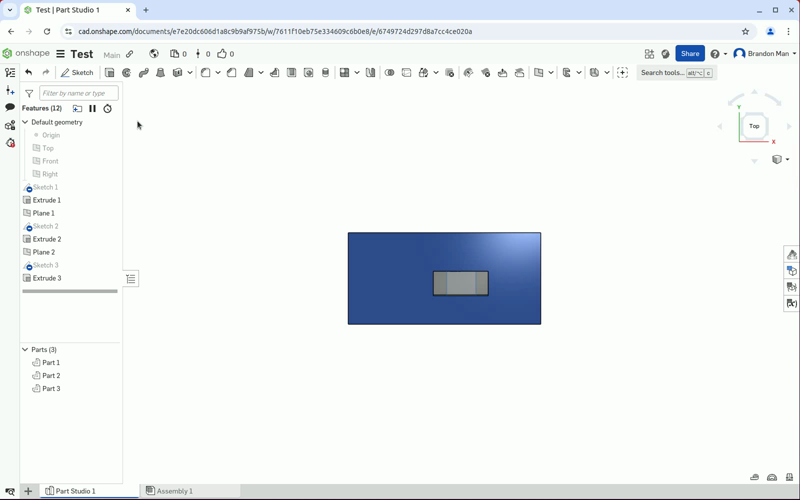
key(shift+h)
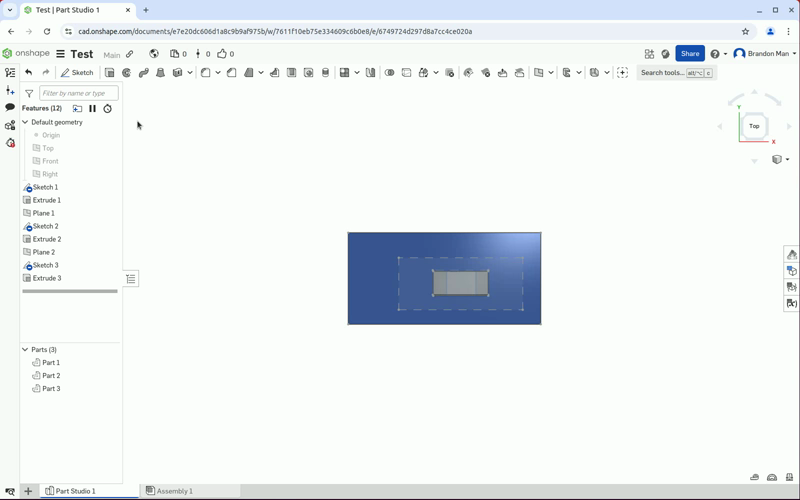
key(shift+7)
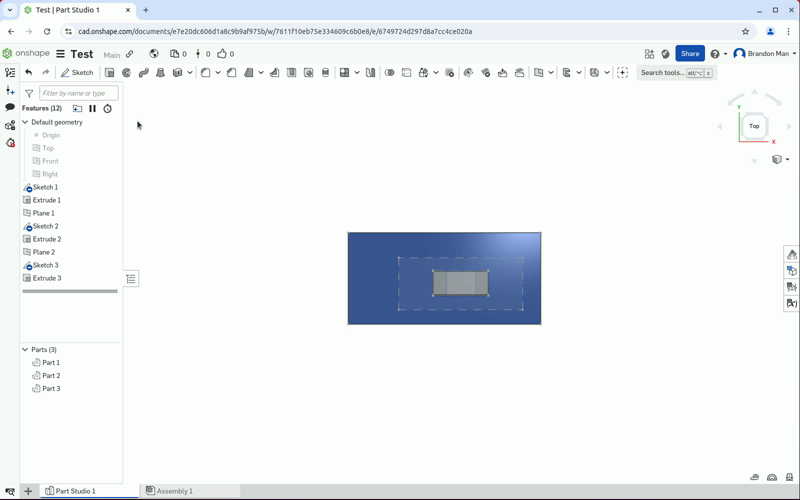
key(up, 3)
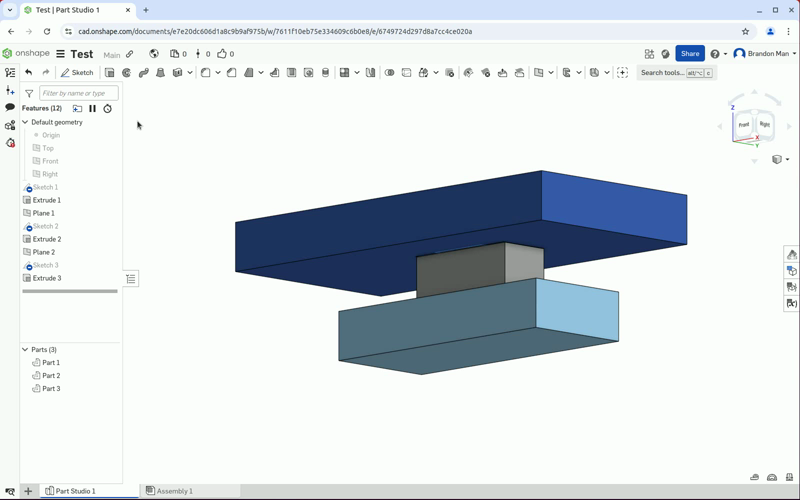
key(left, 3)
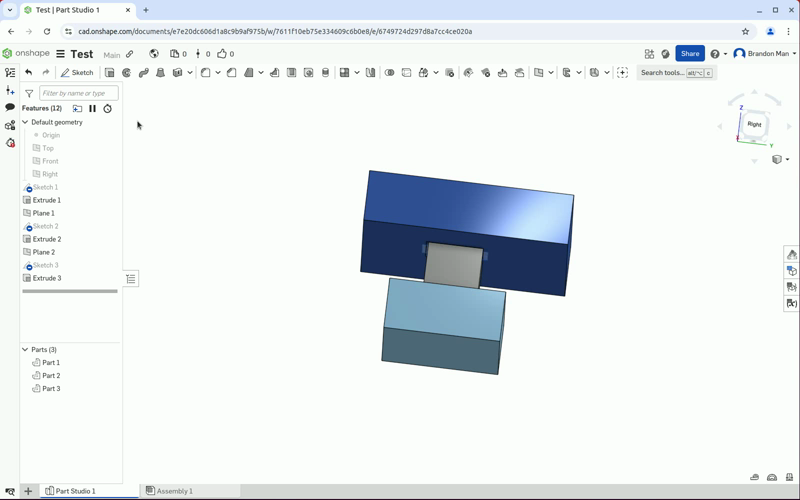
key(right, 3)
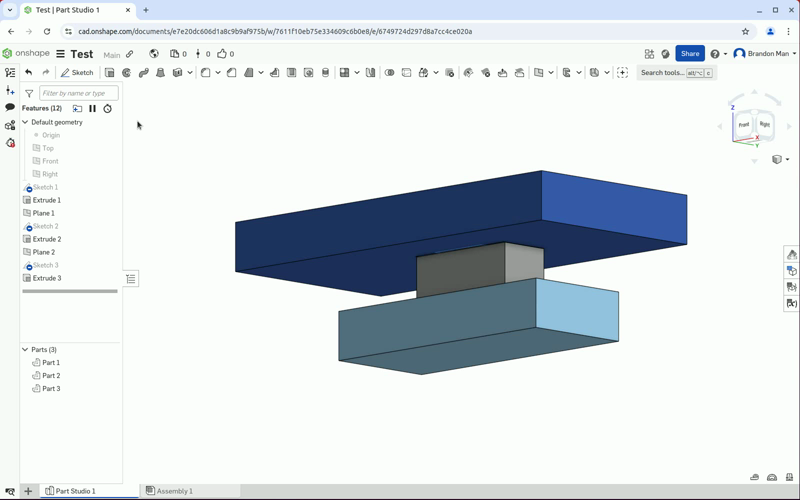
key(down, 3)
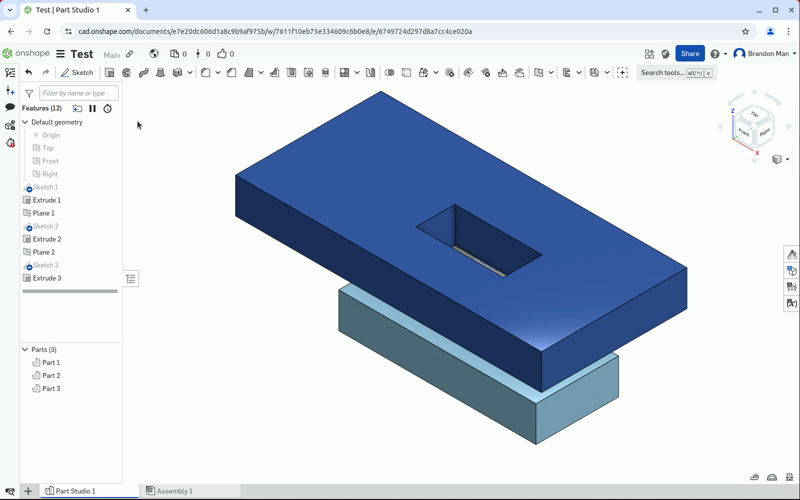
mouse_move(73, 189)
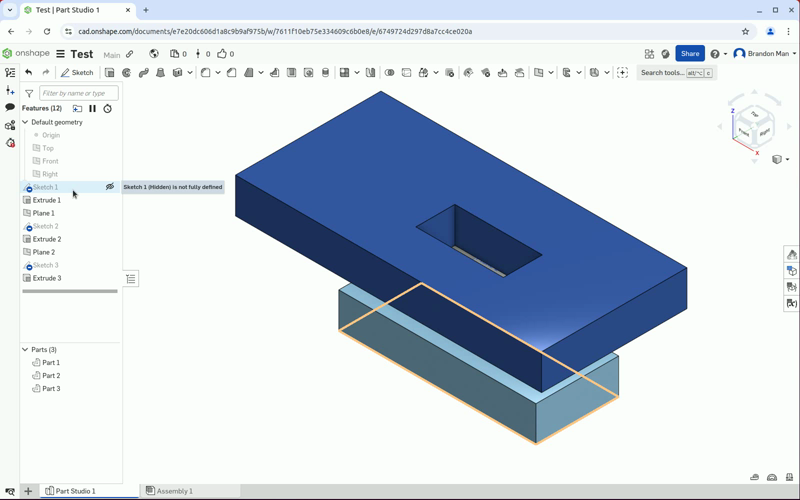
click(73, 189)